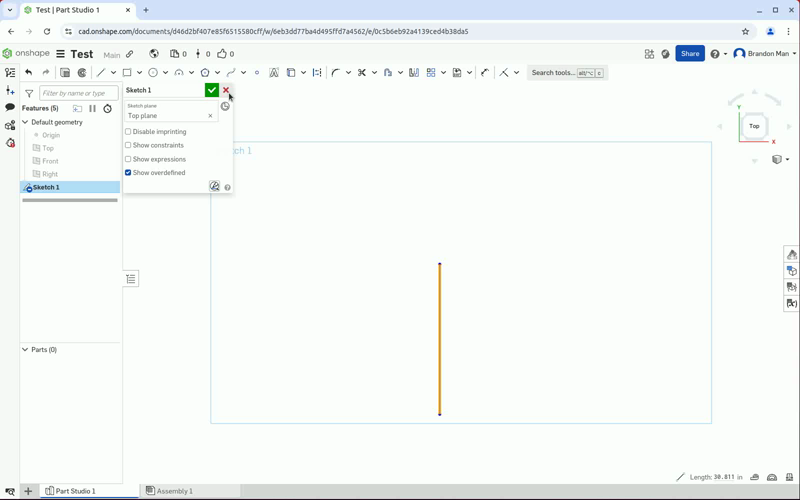
key(shift+h)
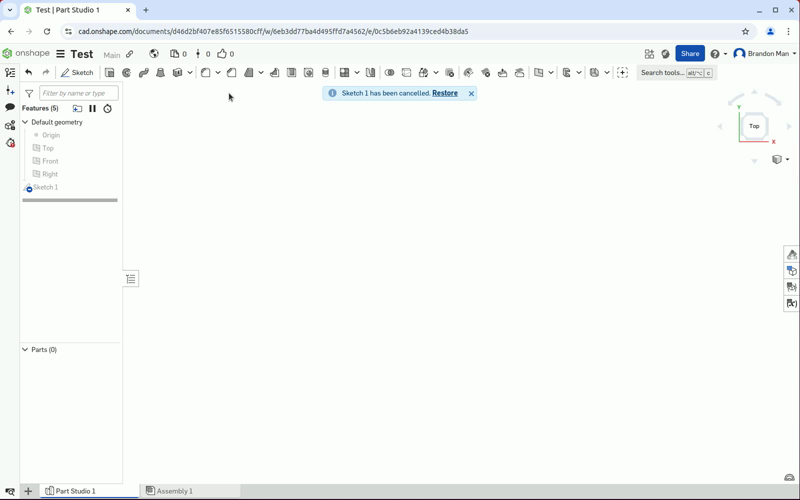
mouse_move(73, 352)
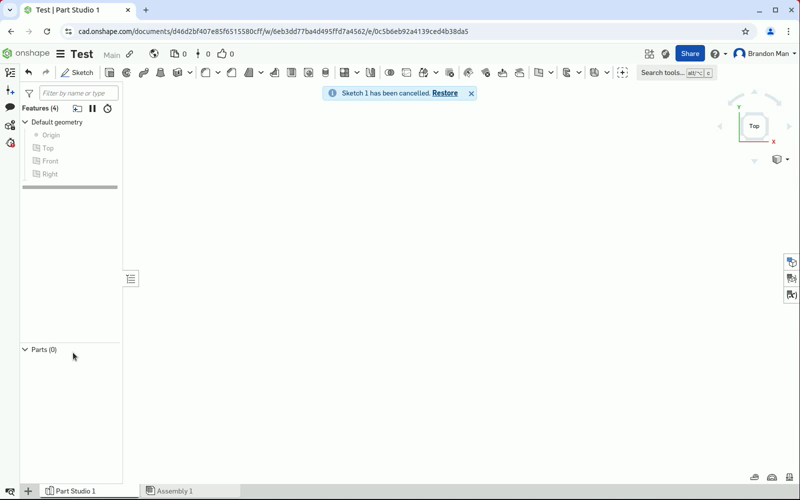
key(y)
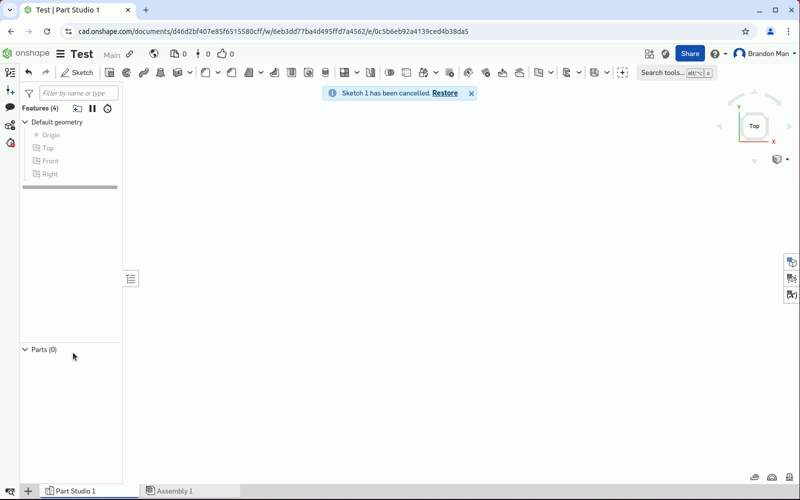
key(shift+p)
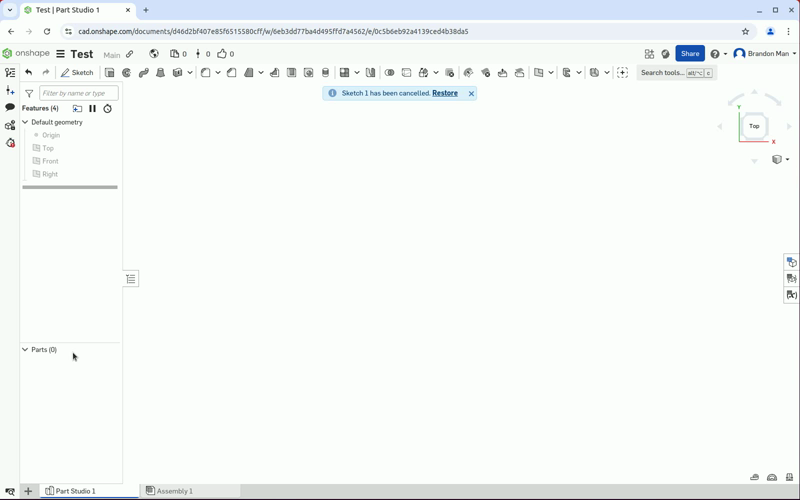
key(space)
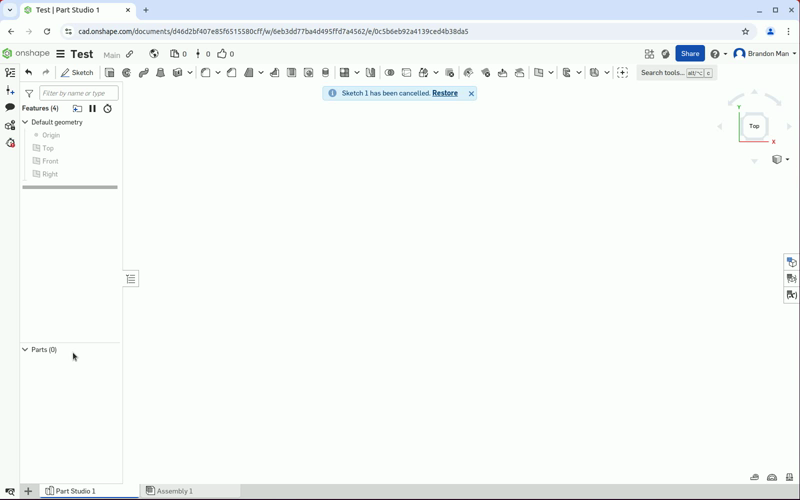
key_down(shift)
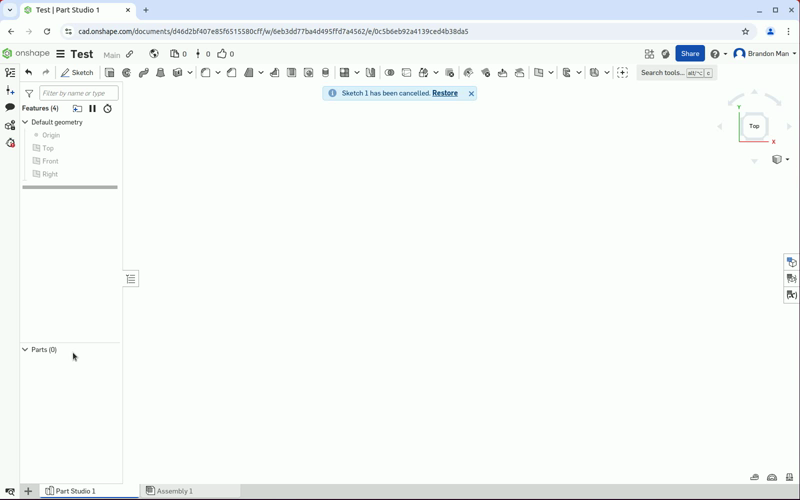
key(up)
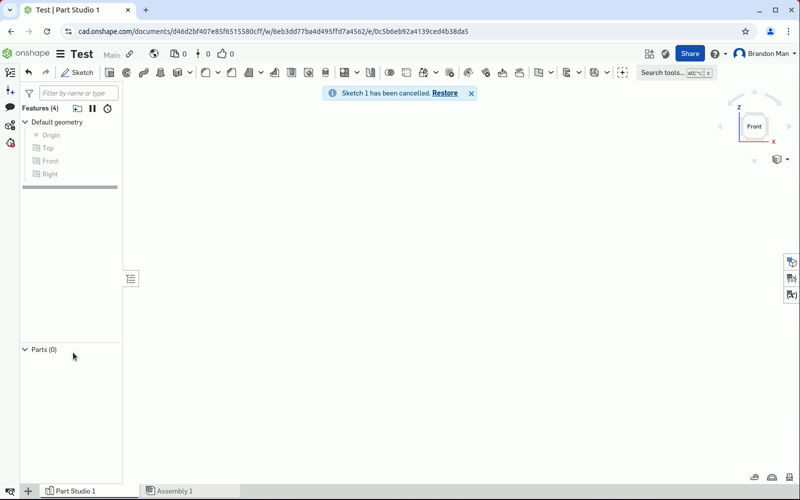
key_up(shift)
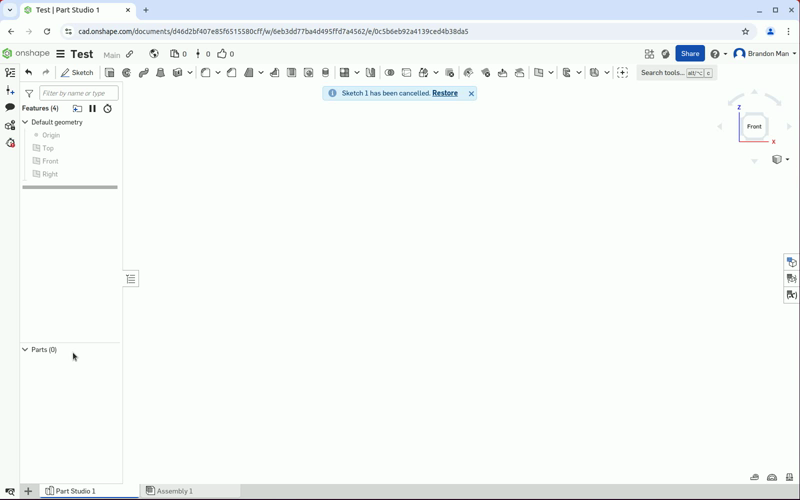
mouse_move(73, 352)
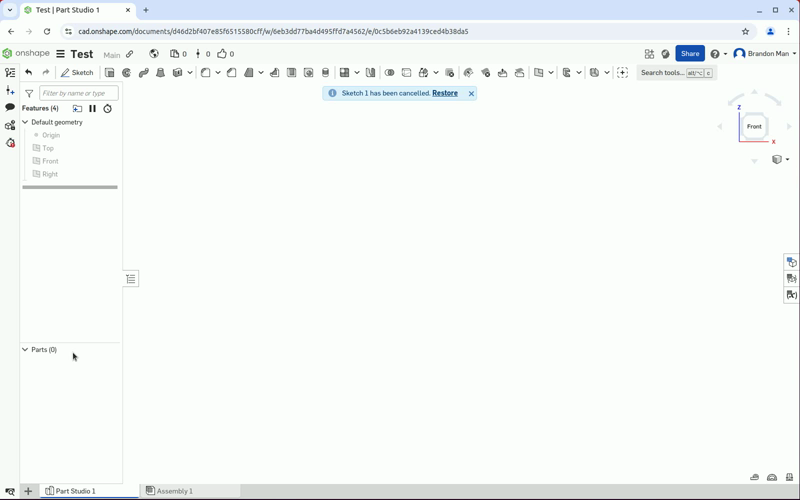
key(shift+y)
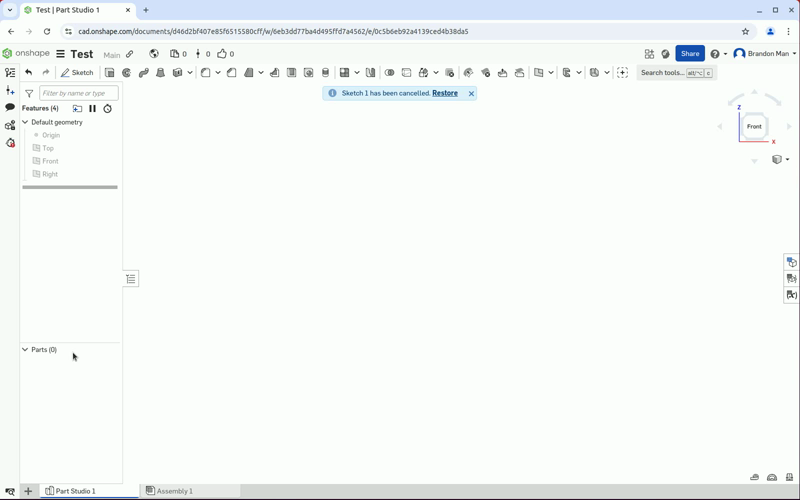
key(shift+s)
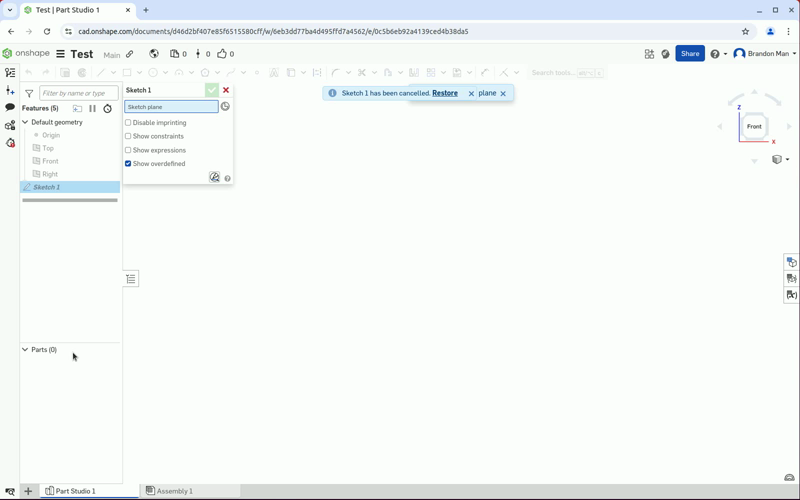
mouse_move(73, 163)
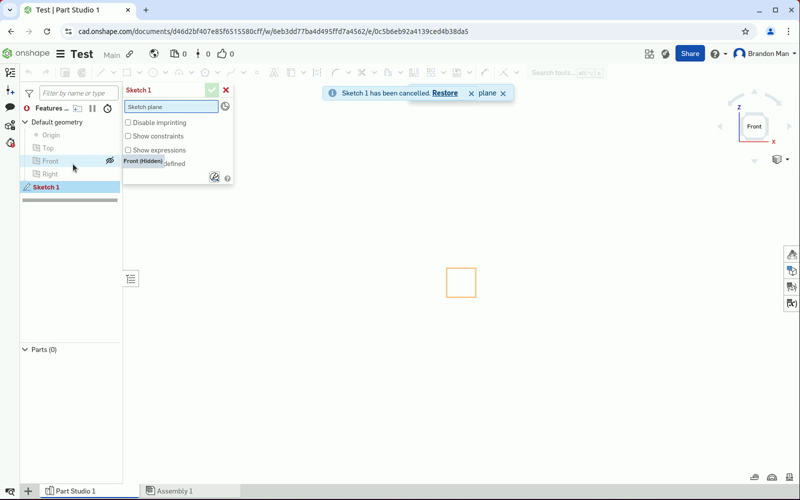
click(73, 163)
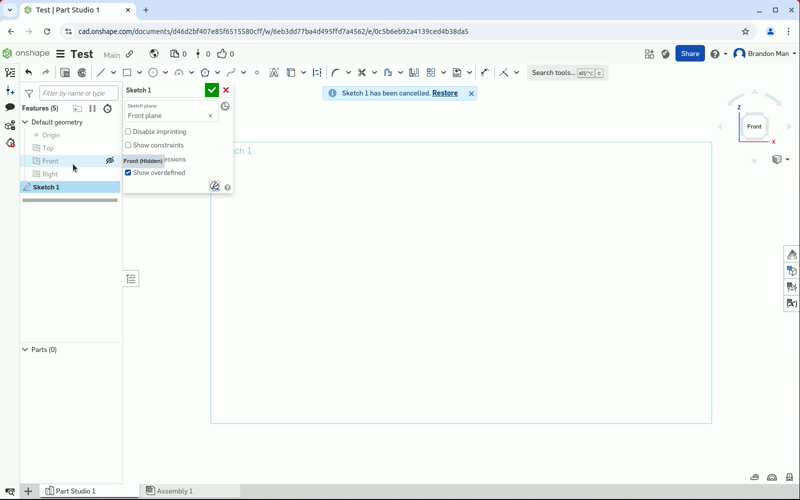
mouse_move(73, 352)
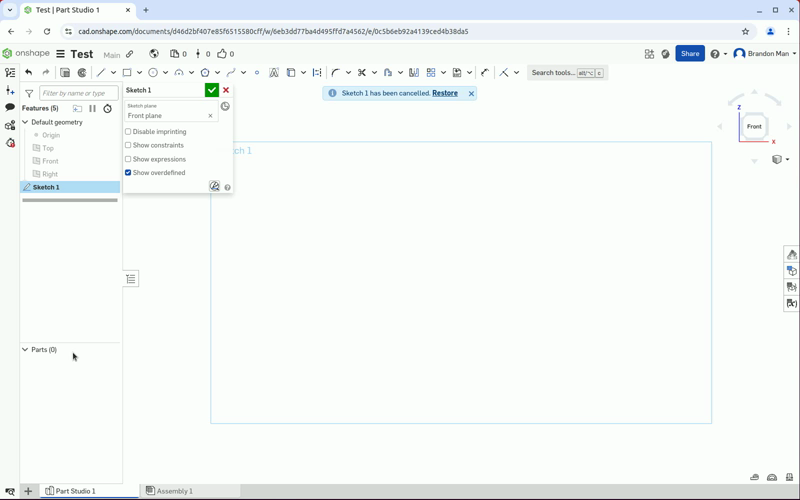
key(y)
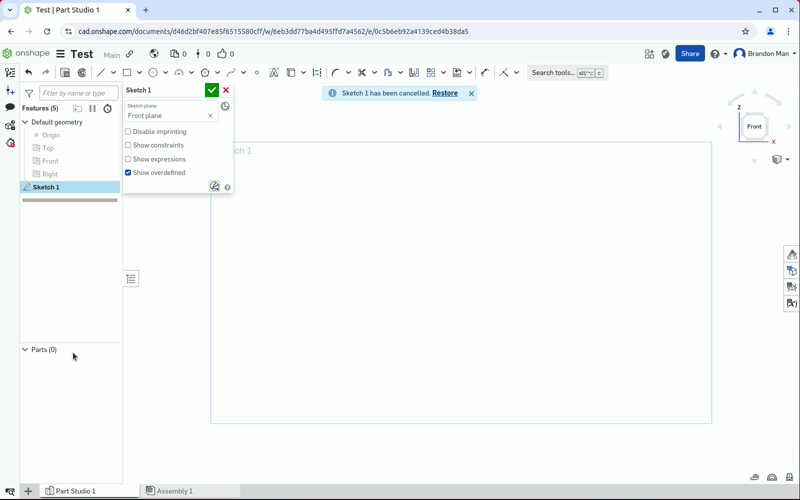
key(l)
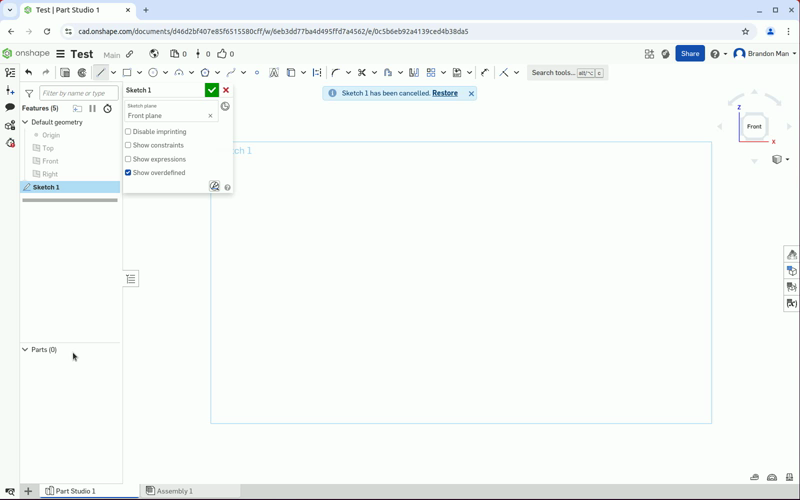
key_down(shift)
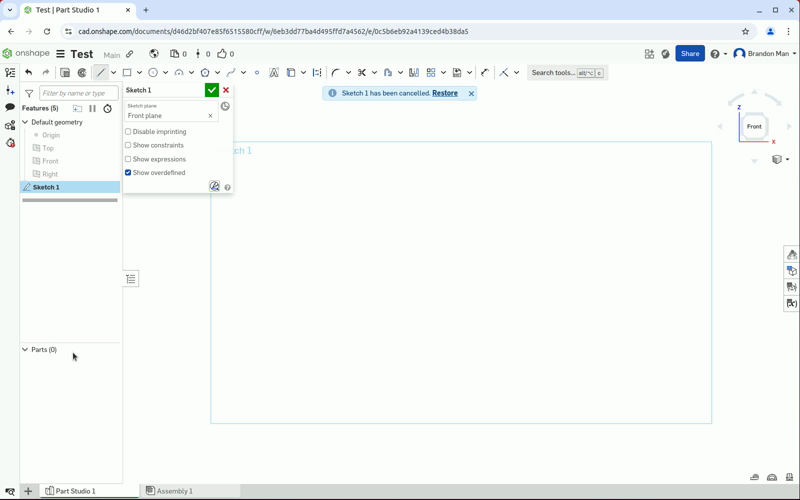
mouse_move(348, 365)
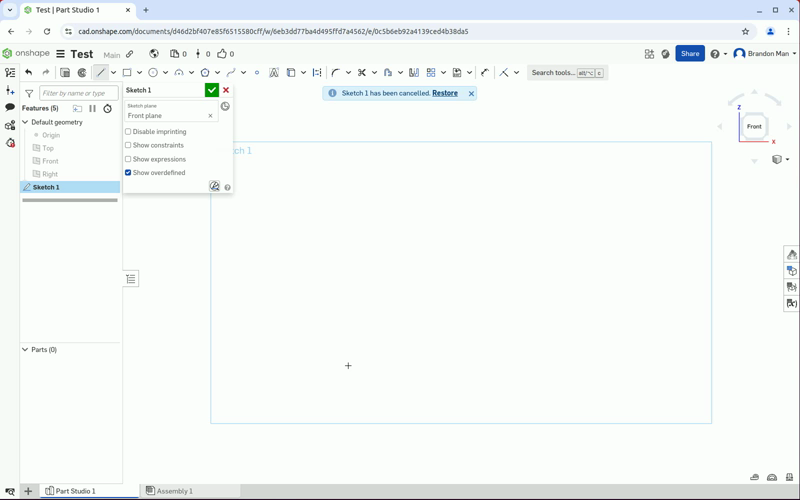
click(348, 365)
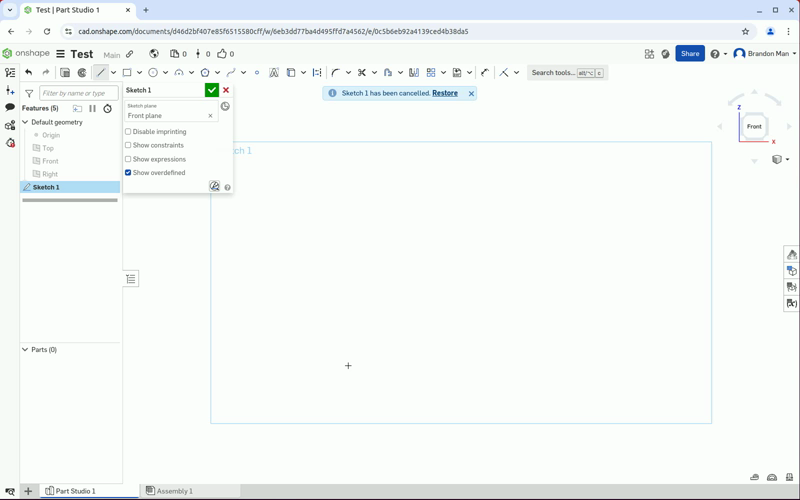
key_up(shift)
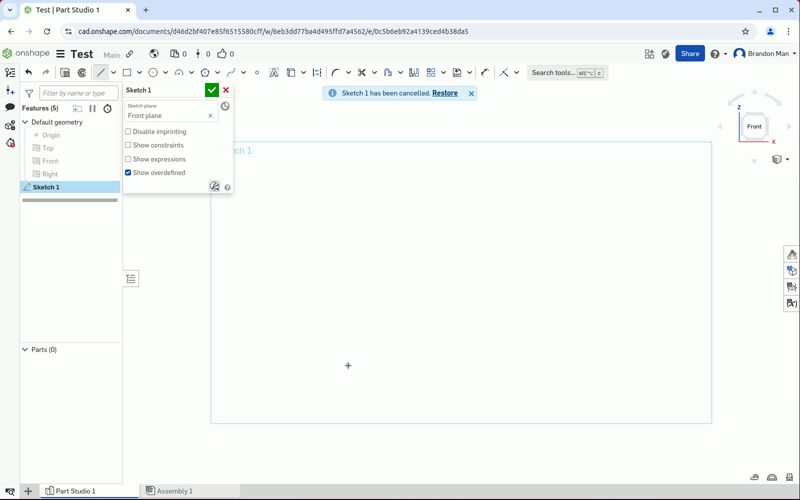
key_down(shift)
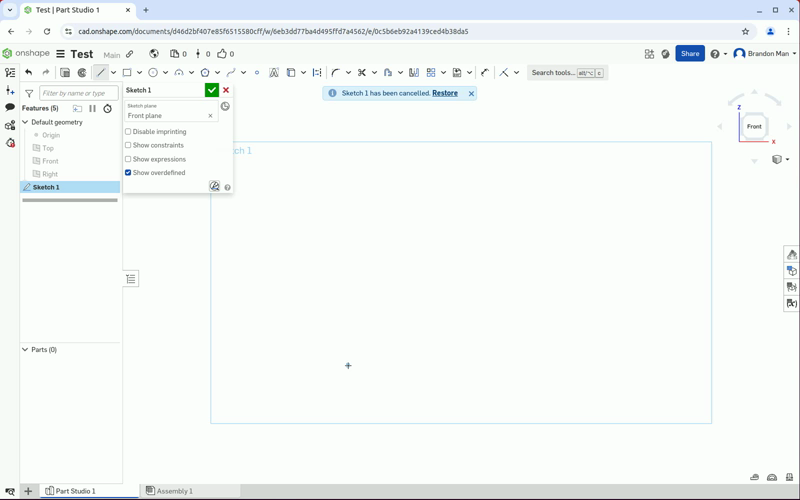
mouse_move(408, 365)
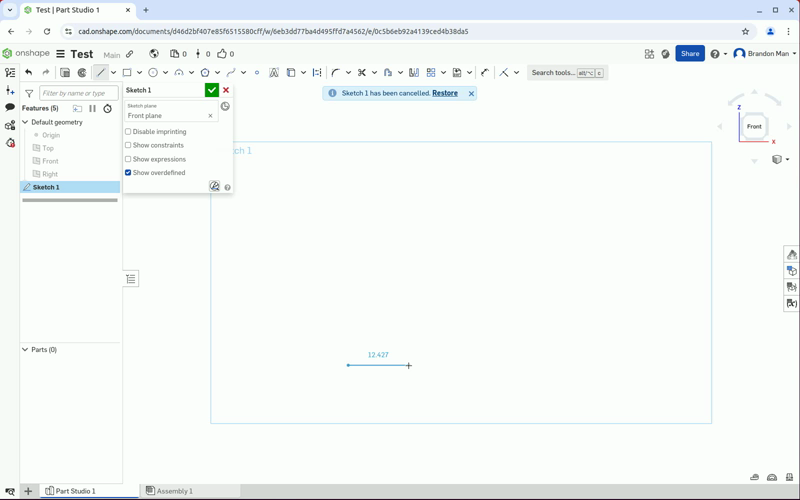
click(408, 365)
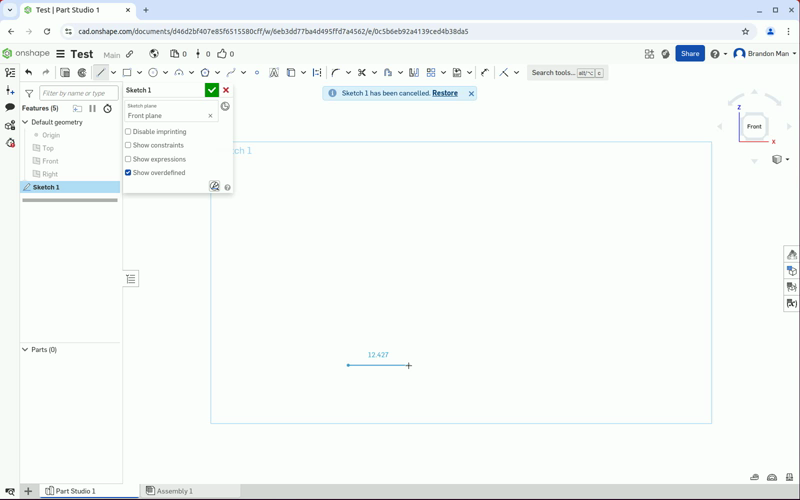
key_up(shift)
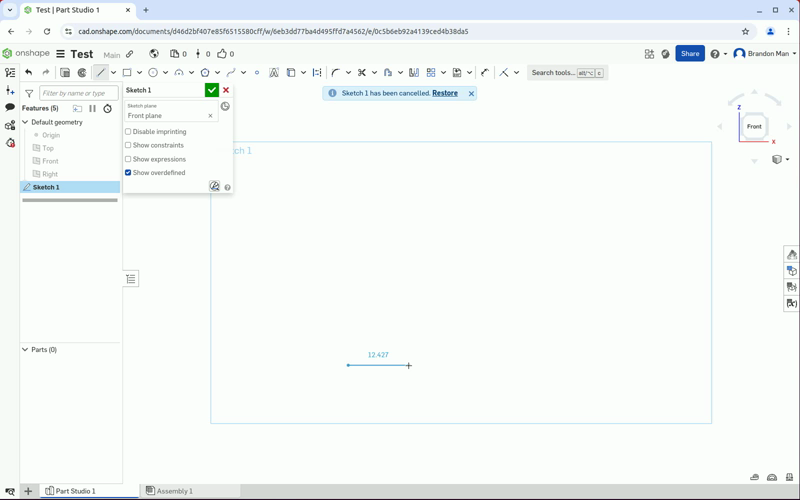
key_down(shift)
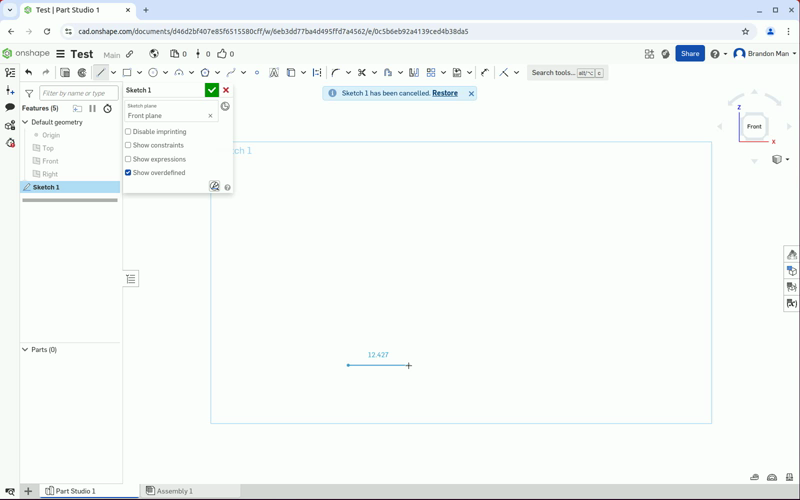
mouse_move(438, 365)
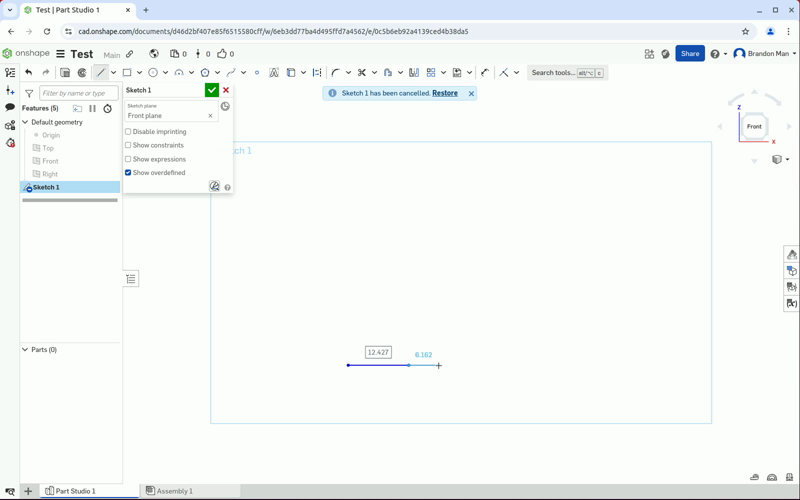
mouse_move(408, 308)
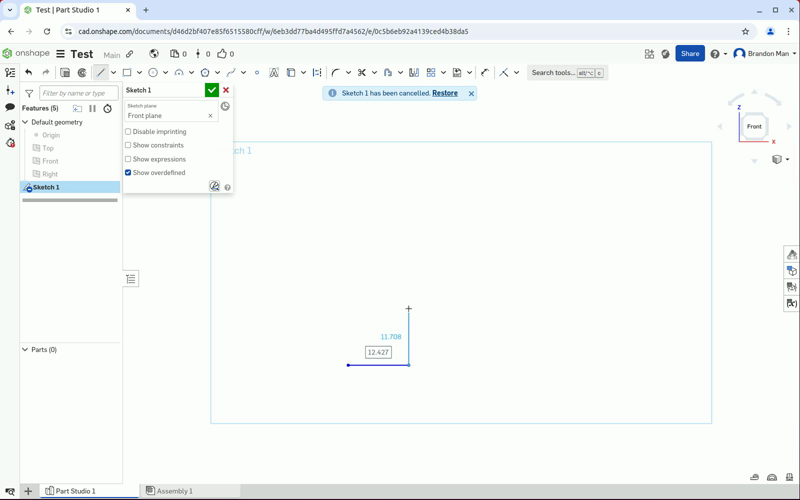
click(408, 308)
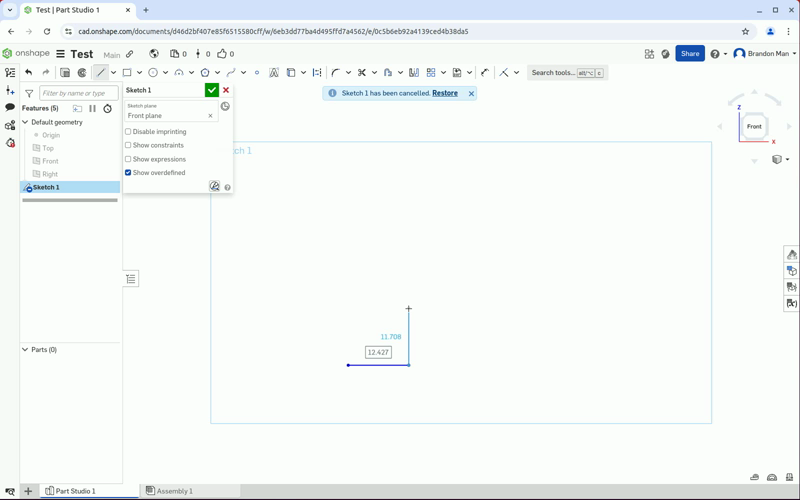
key_up(shift)
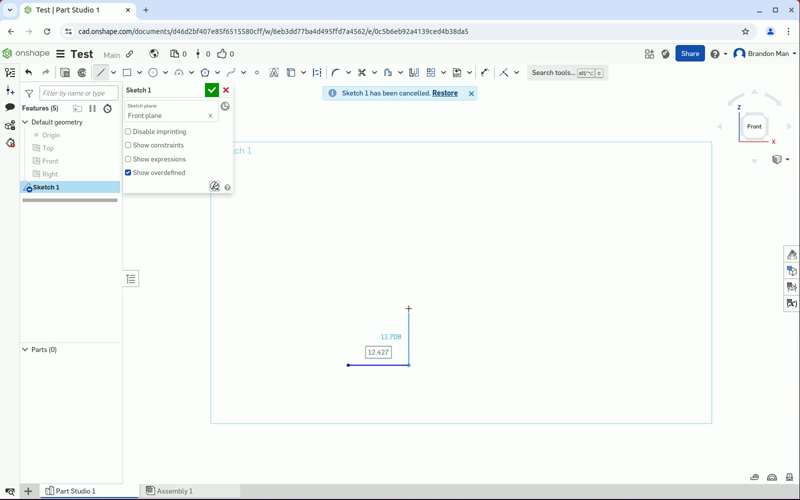
key_down(shift)
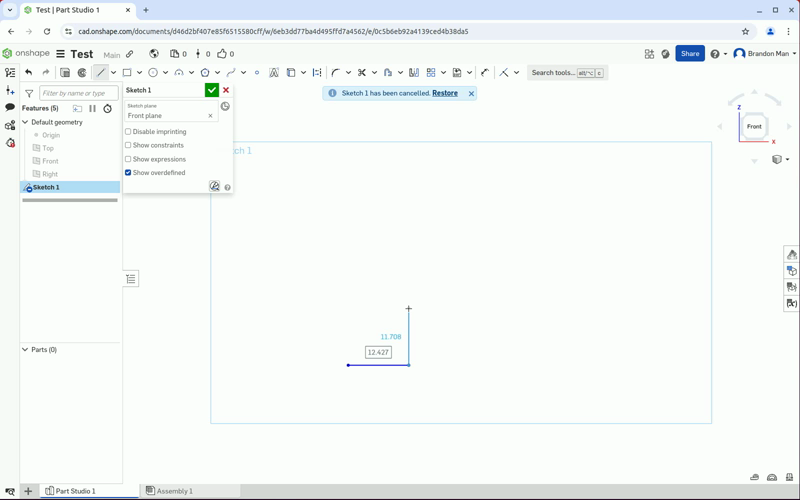
mouse_move(348, 308)
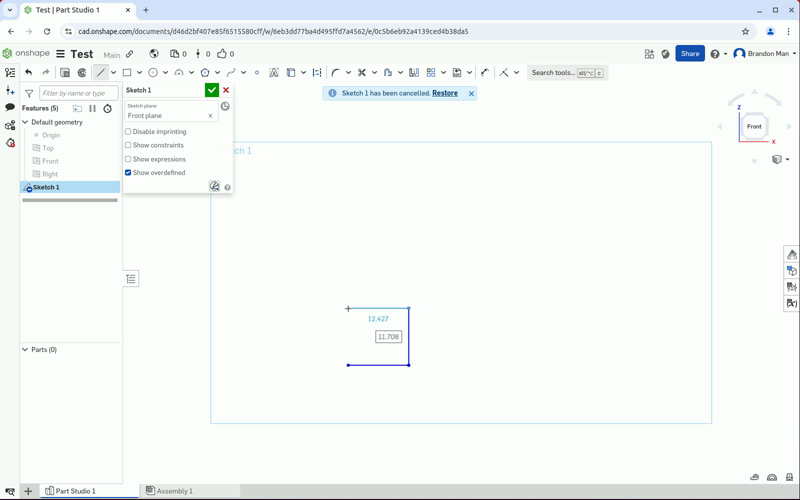
click(348, 308)
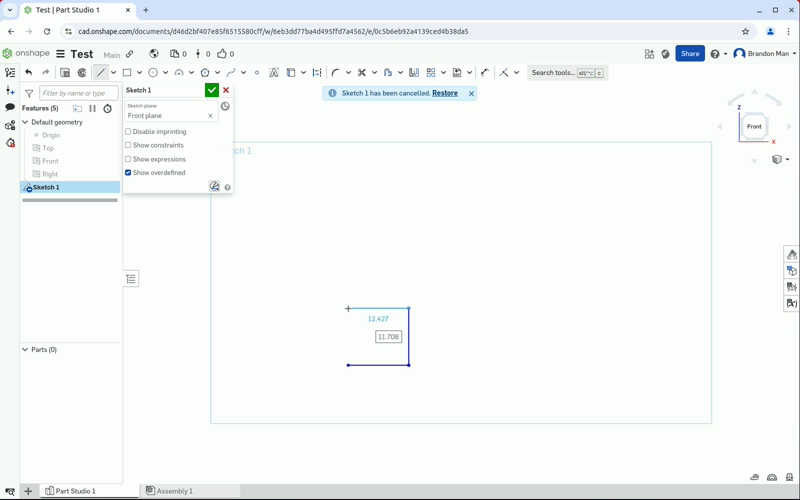
key_up(shift)
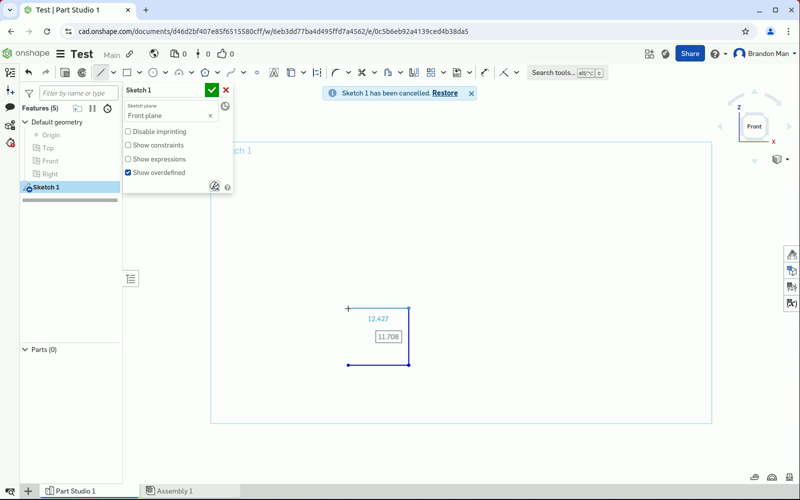
mouse_move(378, 308)
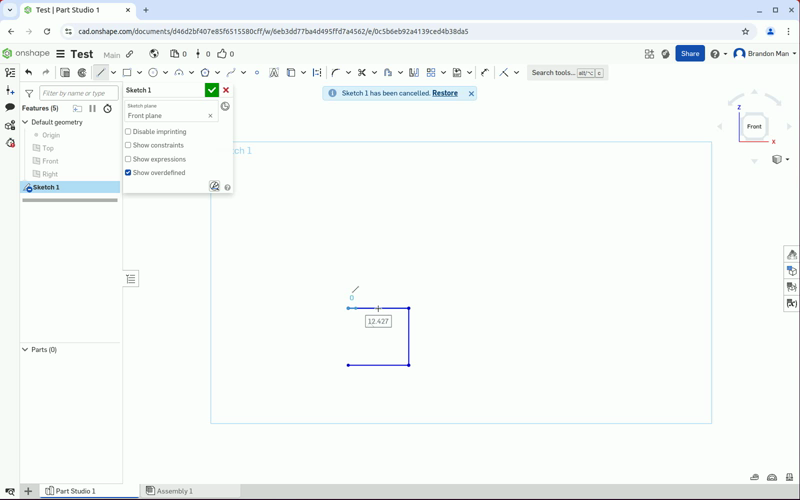
key_down(shift)
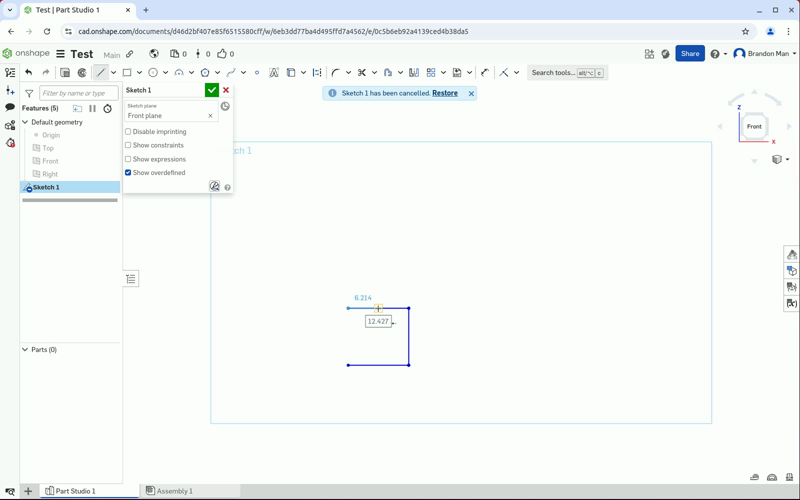
mouse_move(348, 365)
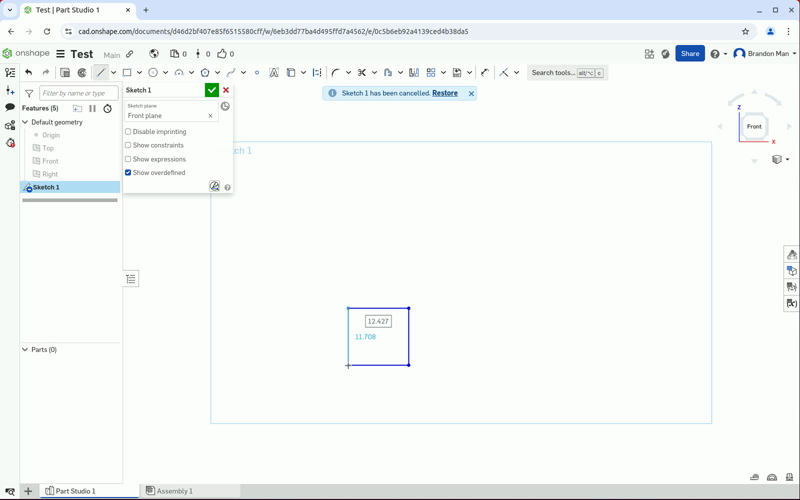
key_up(shift)
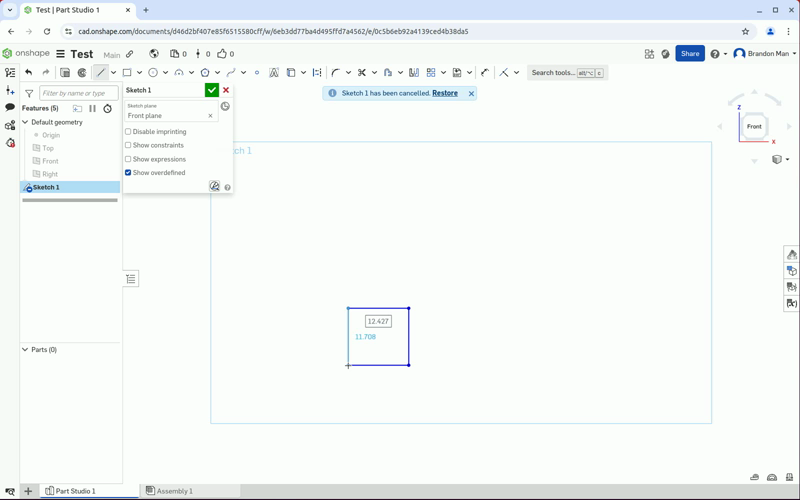
click(348, 365)
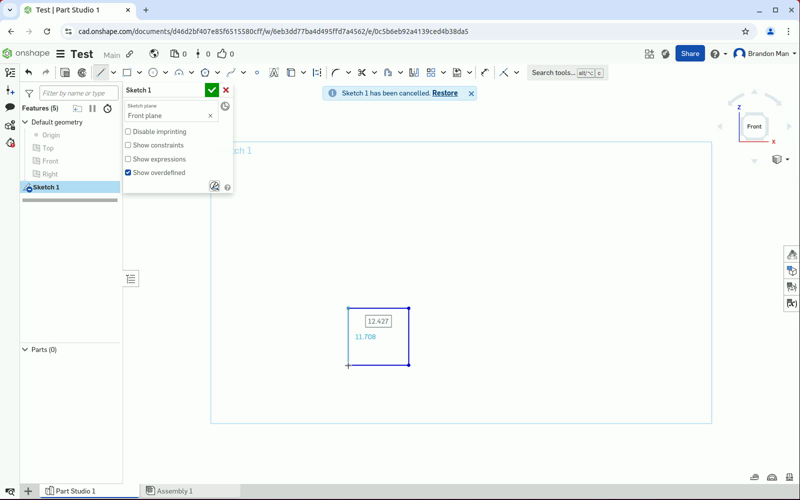
key(esc)
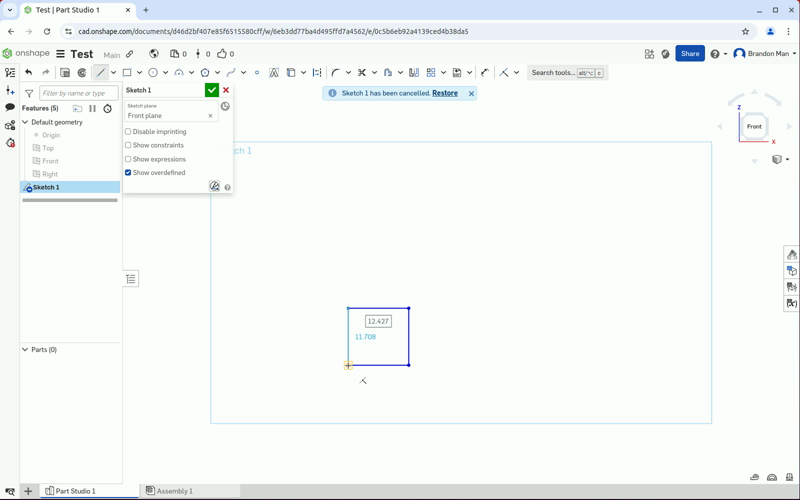
mouse_move(402, 311)
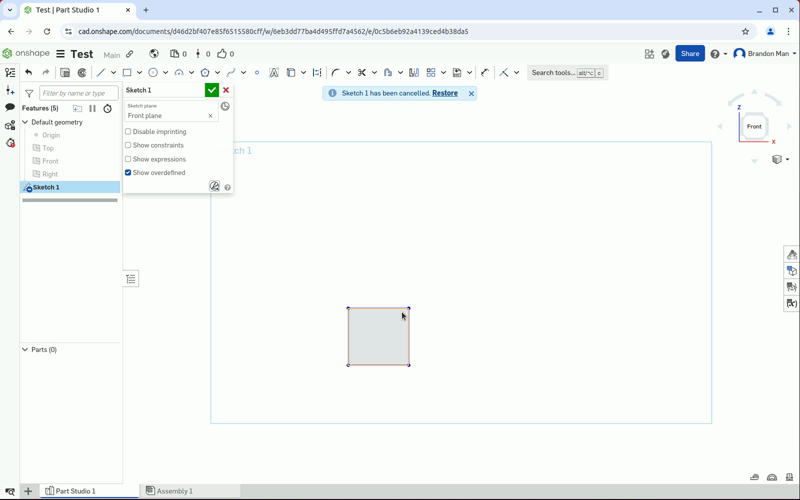
click(402, 311)
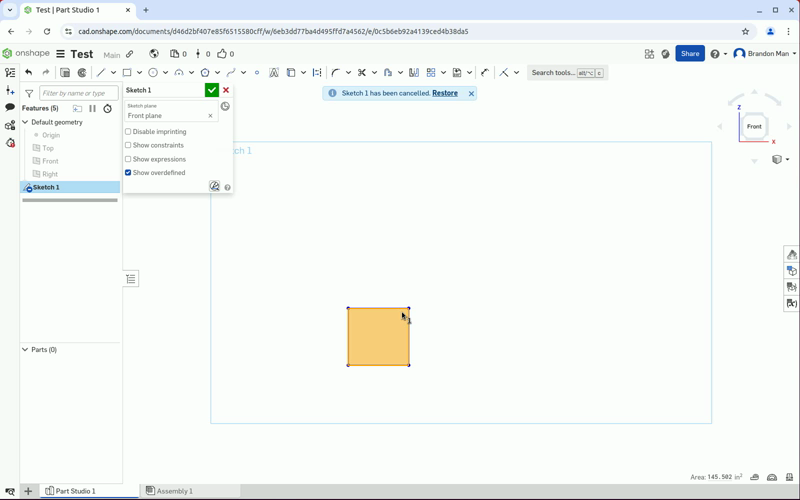
mouse_move(73, 352)
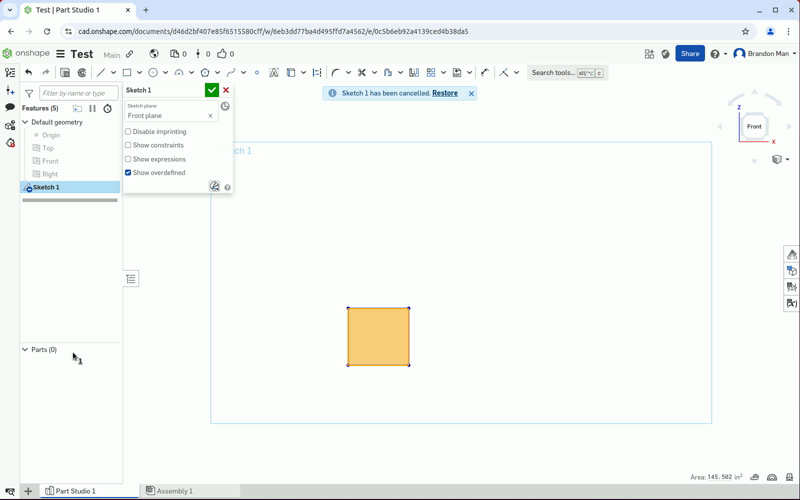
key(shift+y)
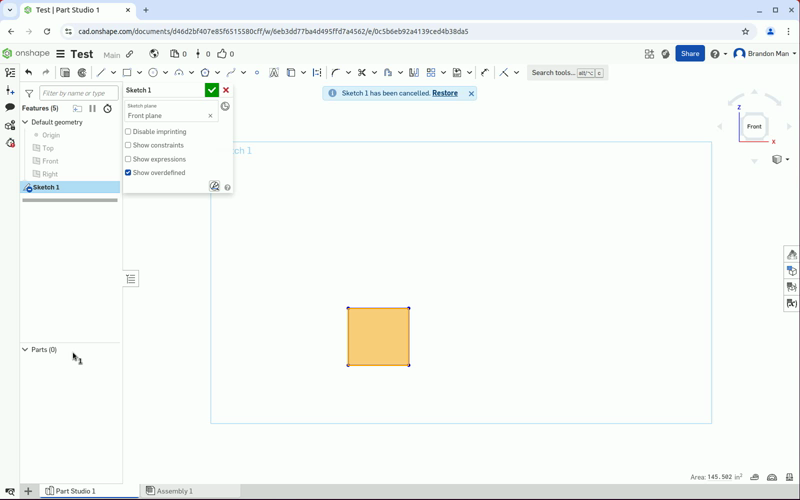
key(shift+e)
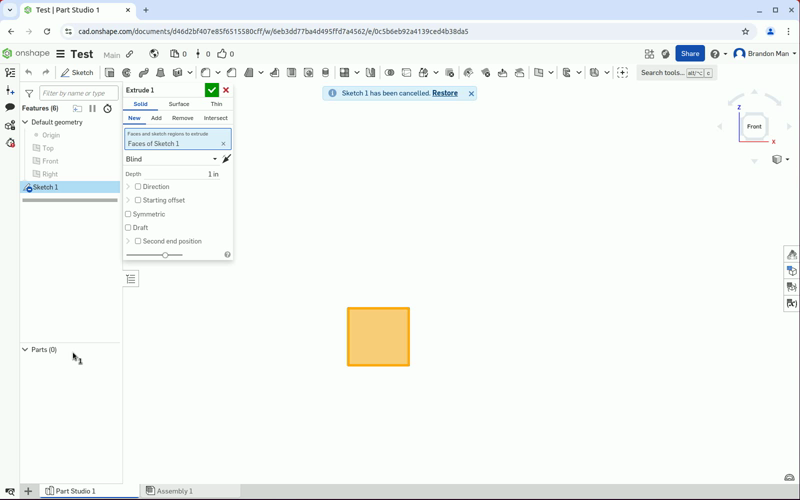
mouse_move(143, 106)
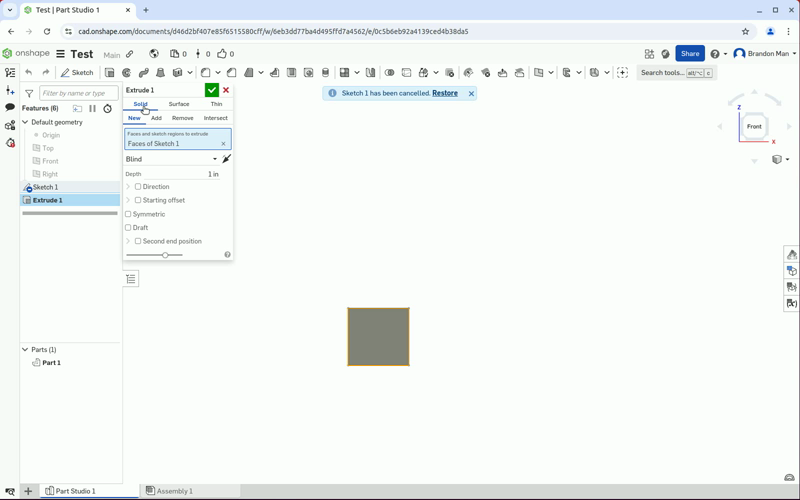
click(143, 106)
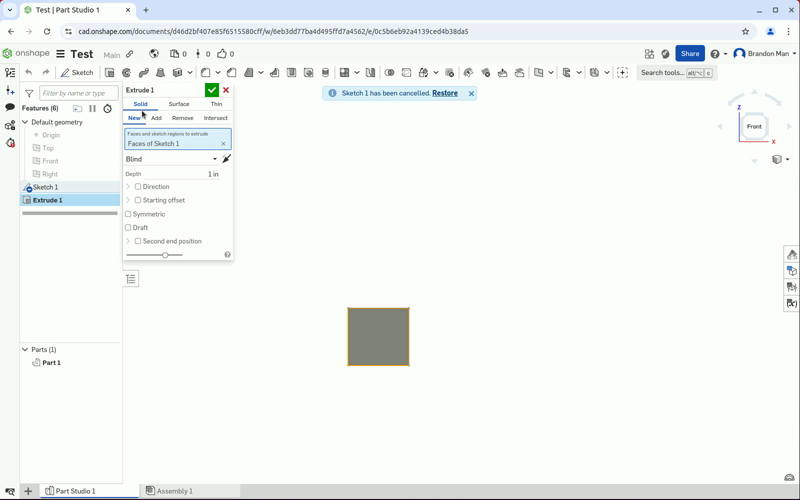
mouse_move(137, 120)
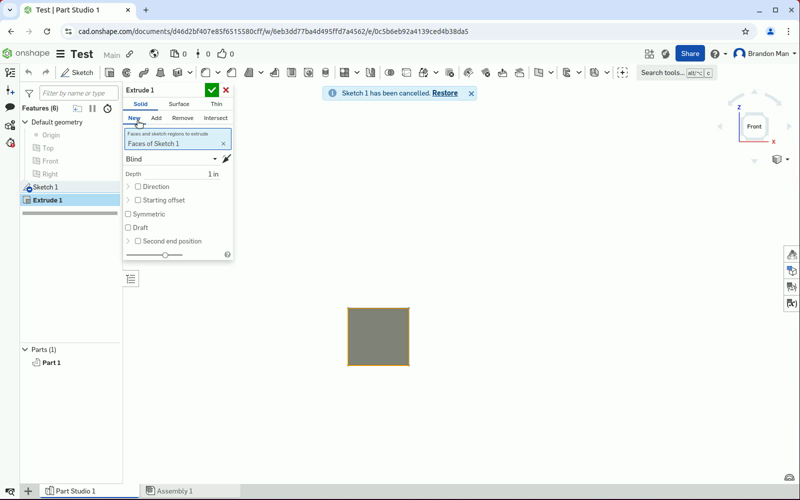
click(137, 120)
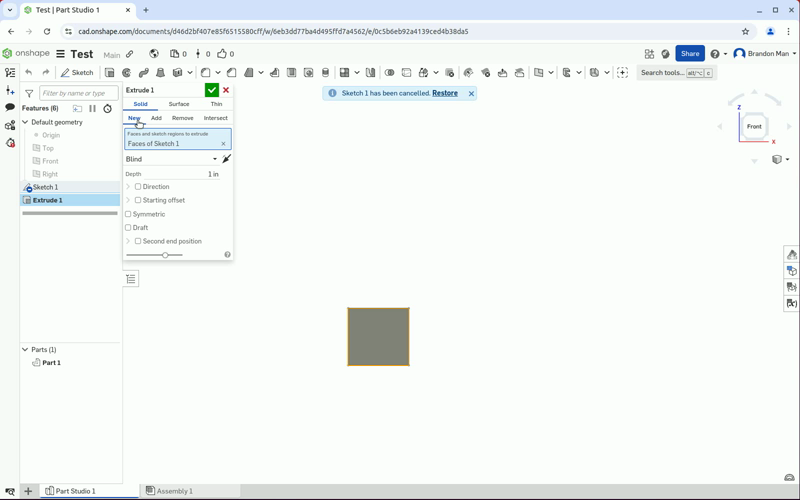
key(tab, 4)
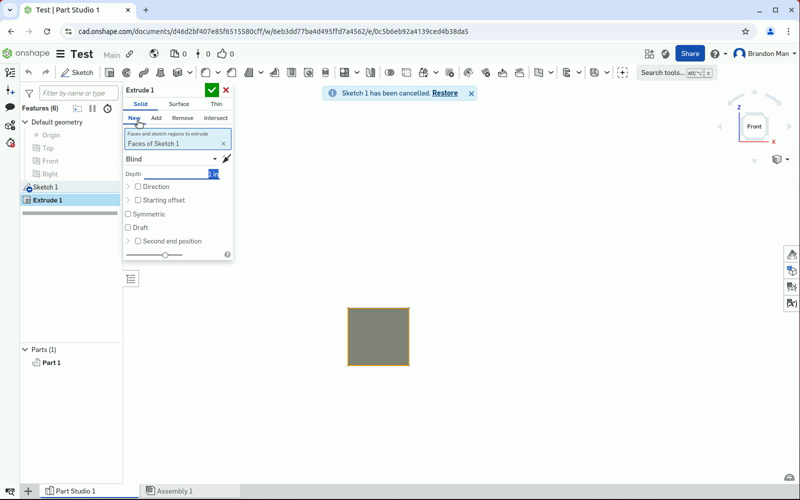
text(23.108)
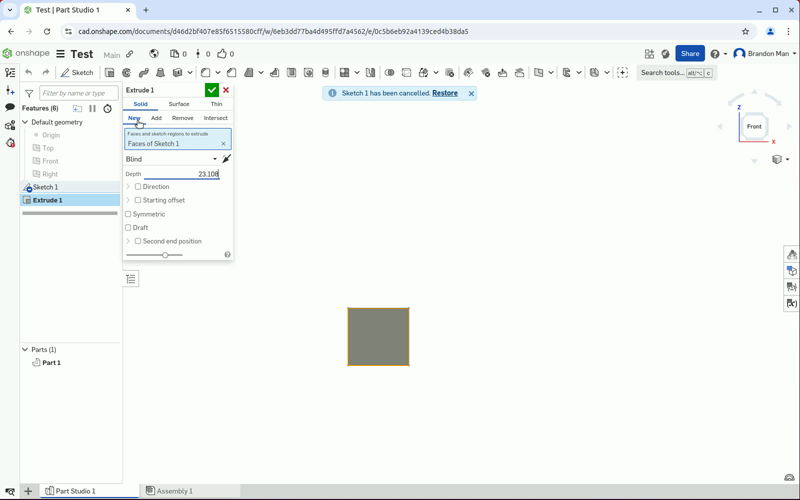
key(enter)
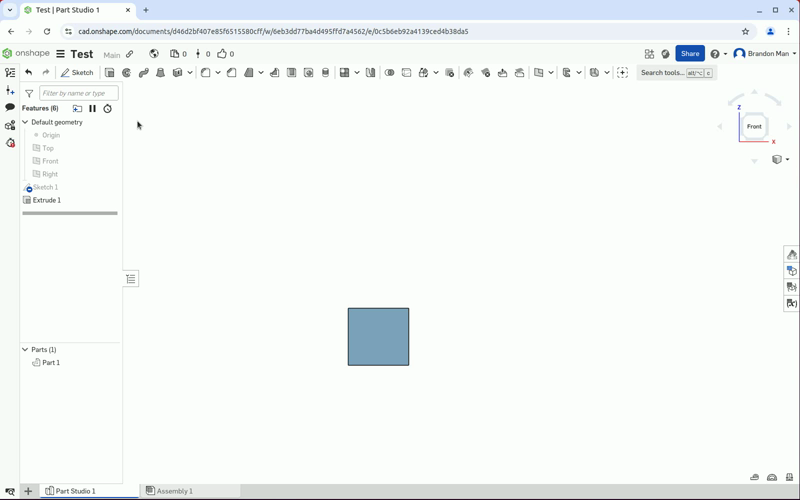
key(shift+h)
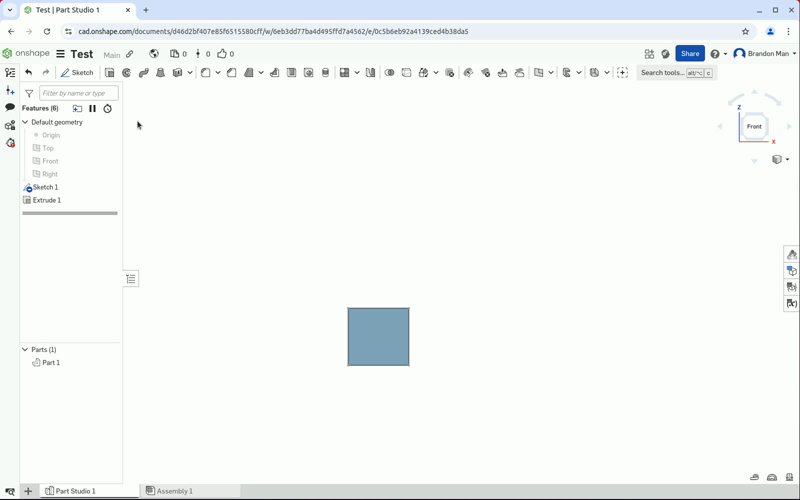
key(shift+h)
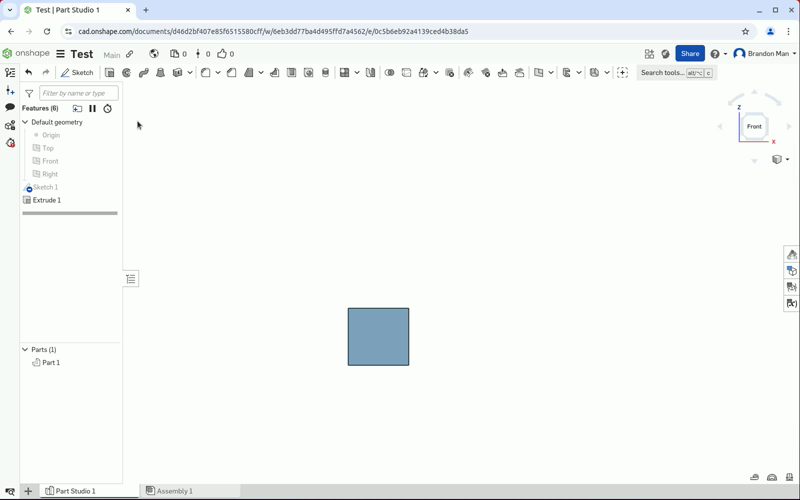
mouse_move(73, 189)
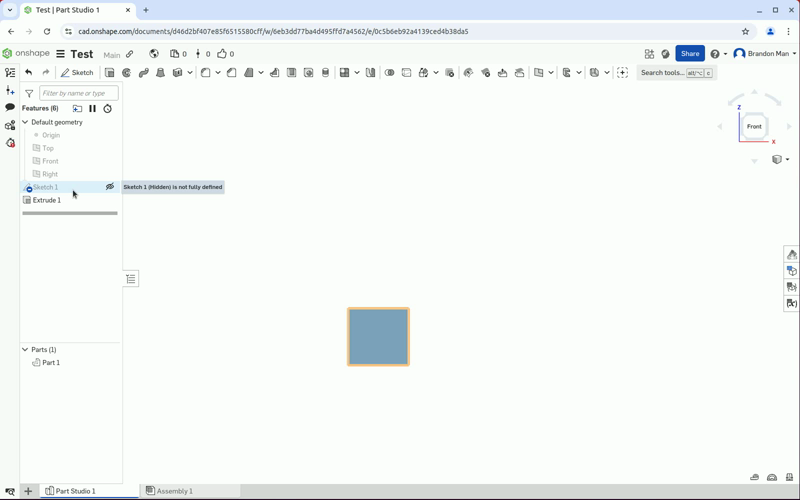
click(73, 189)
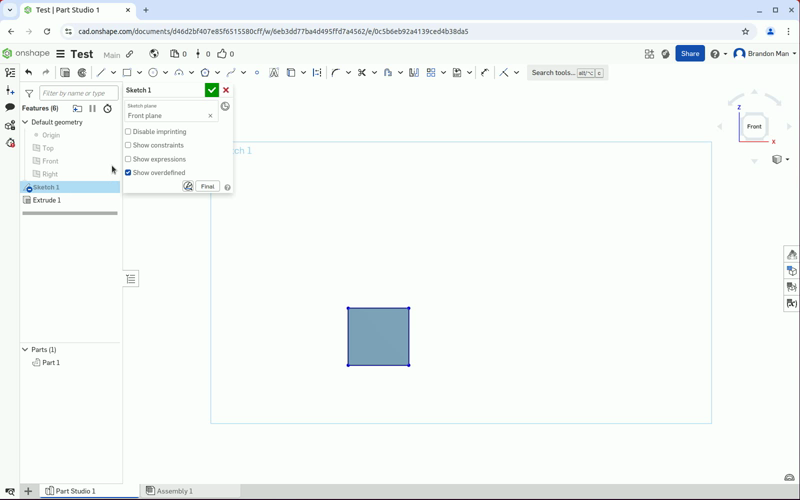
mouse_move(229, 92)
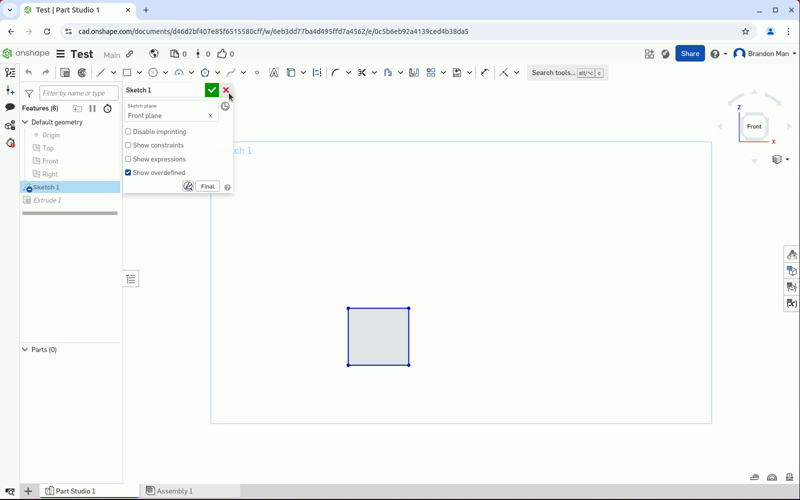
click(229, 92)
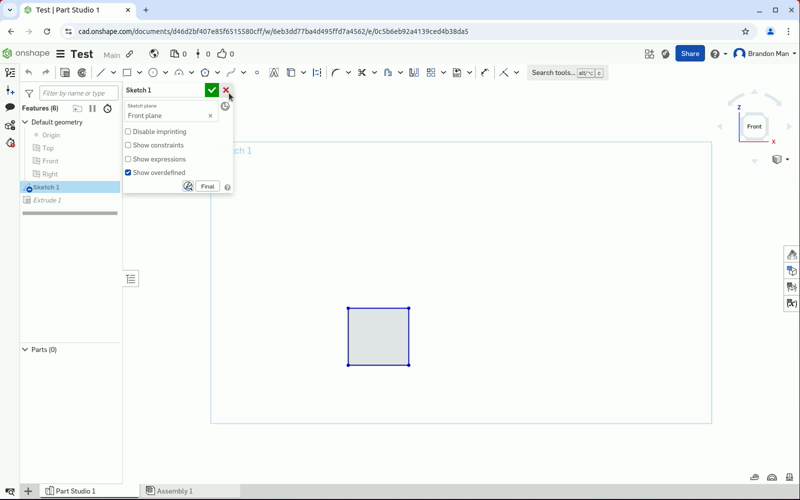
key(shift+s)
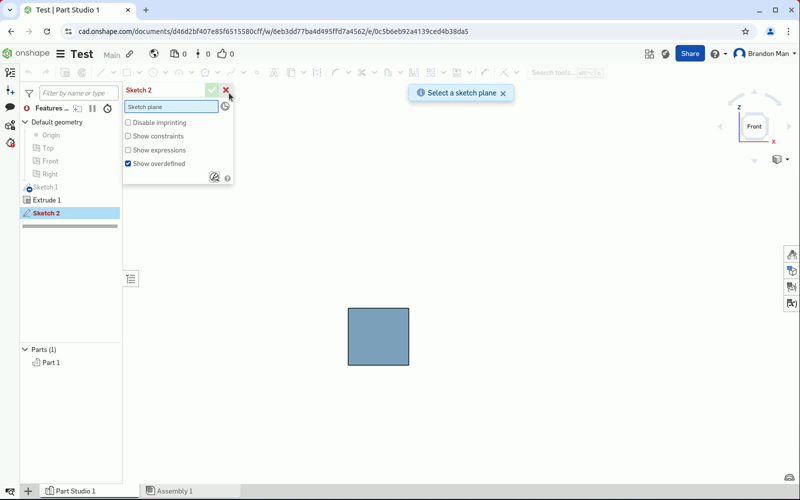
mouse_move(73, 163)
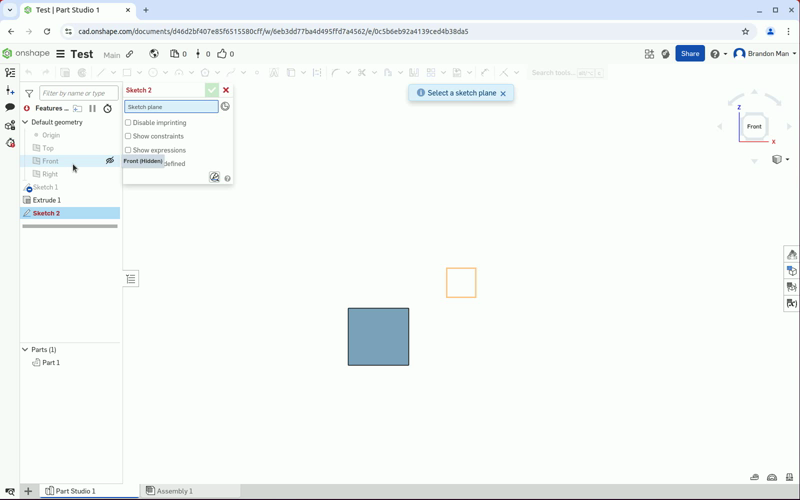
click(73, 163)
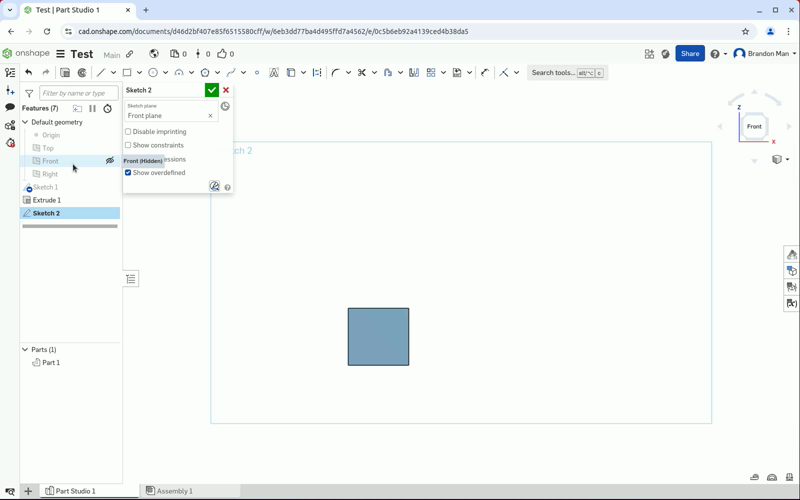
mouse_move(73, 352)
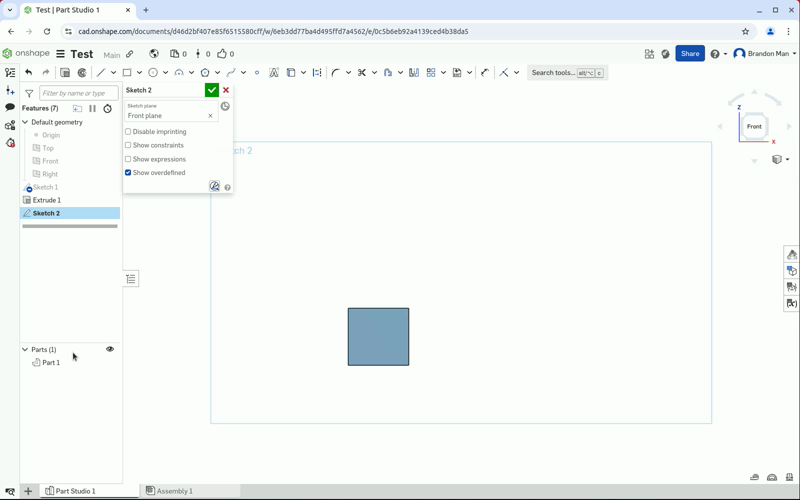
key(y)
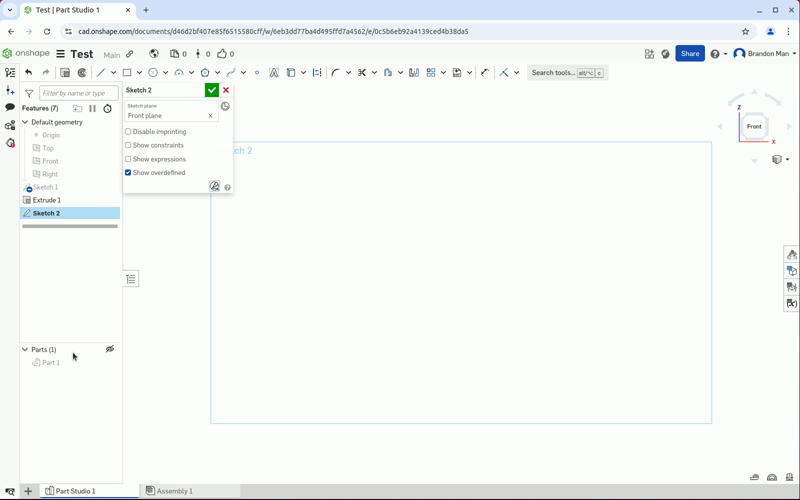
key(l)
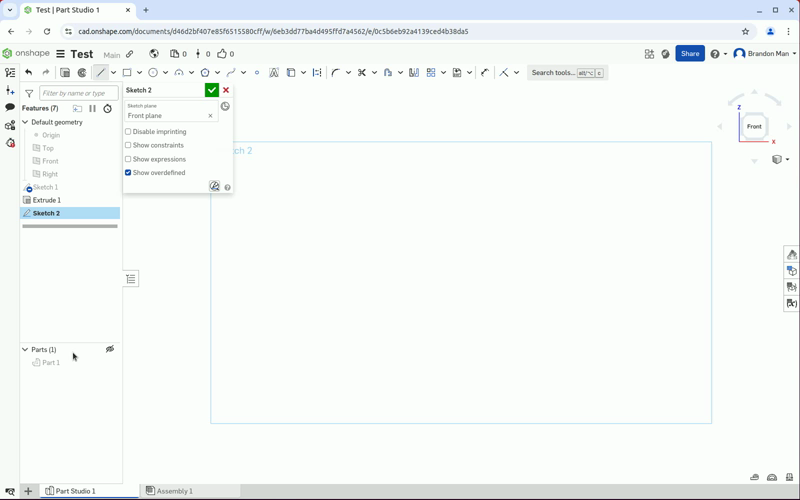
key_down(shift)
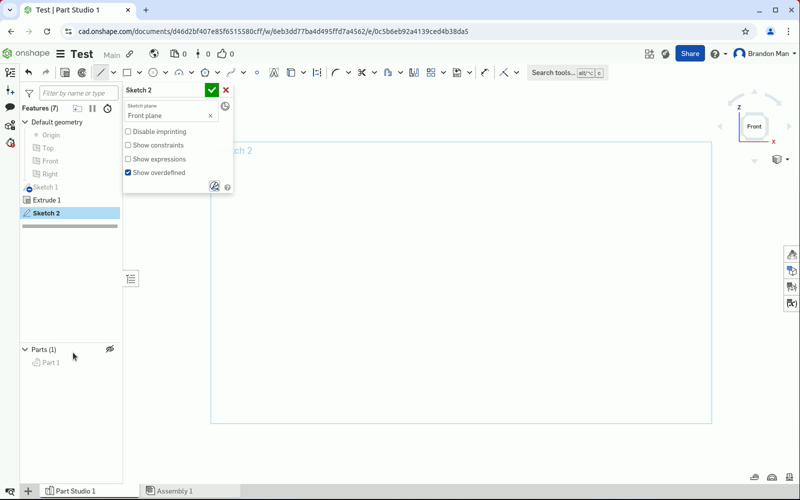
mouse_move(407, 365)
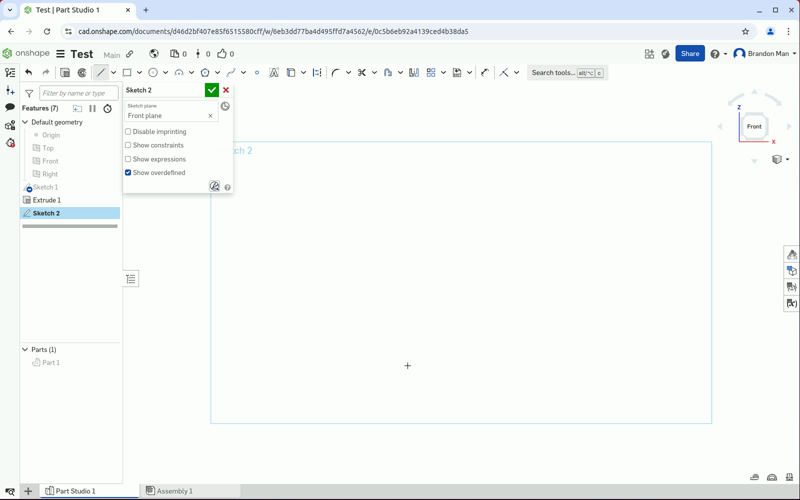
click(407, 365)
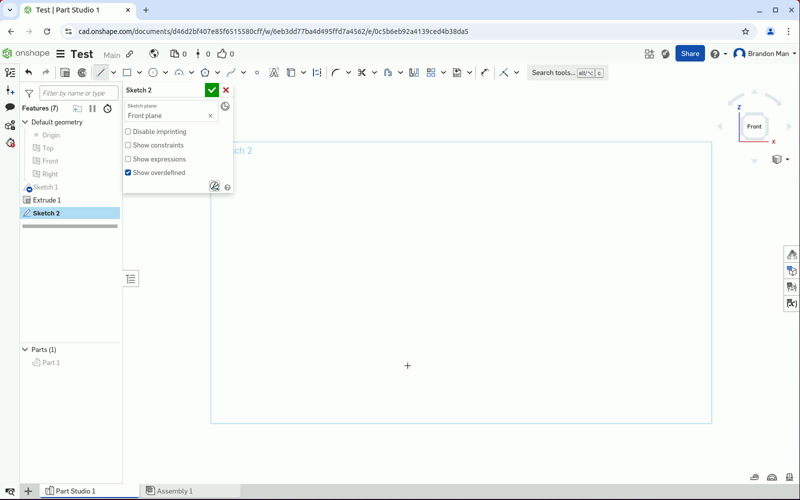
key_up(shift)
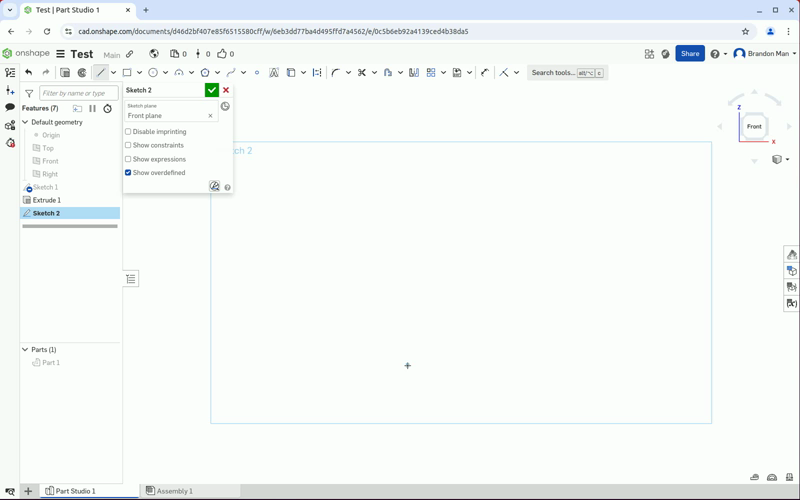
key_down(shift)
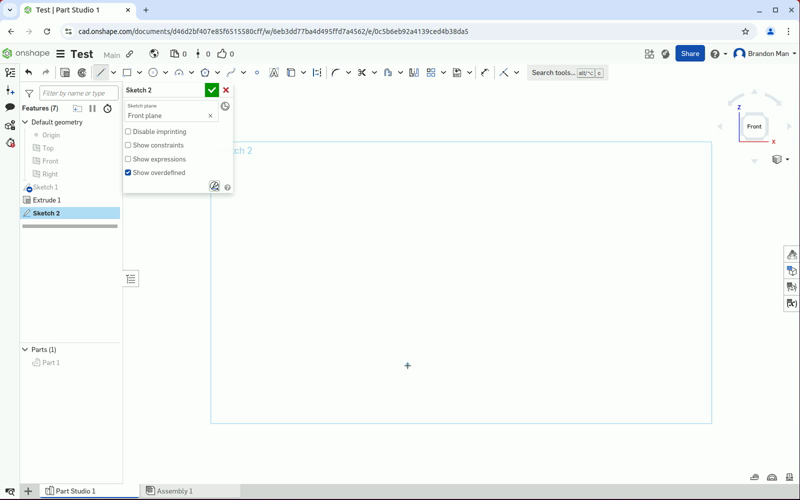
mouse_move(437, 365)
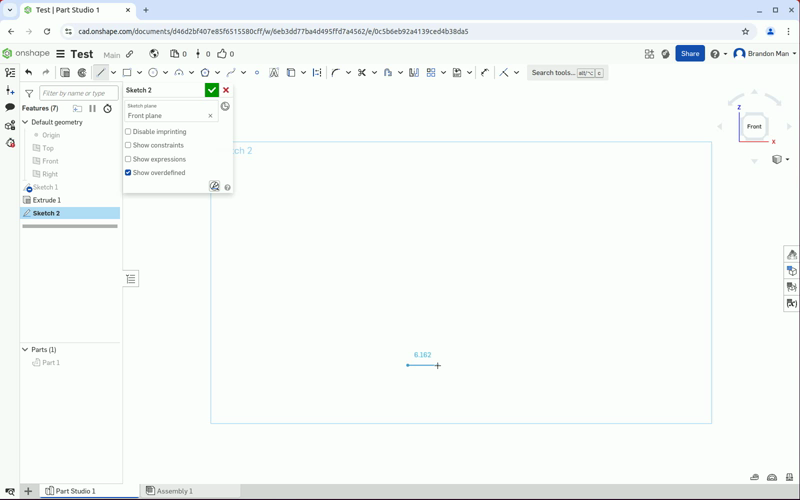
mouse_move(446, 365)
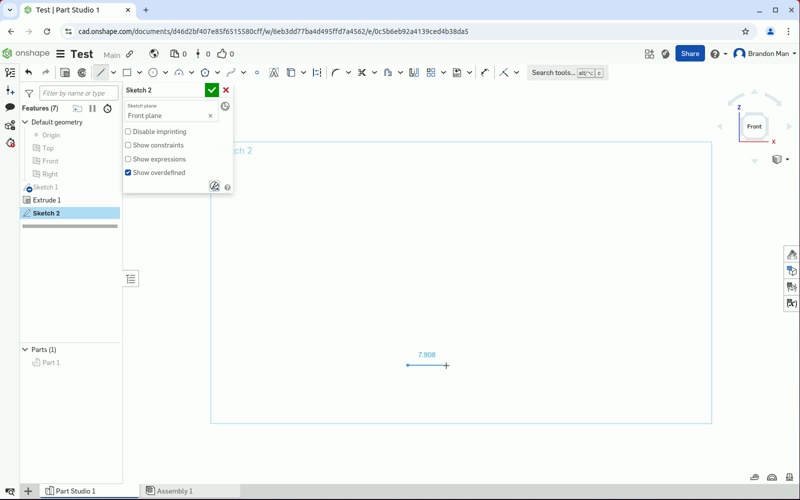
click(446, 365)
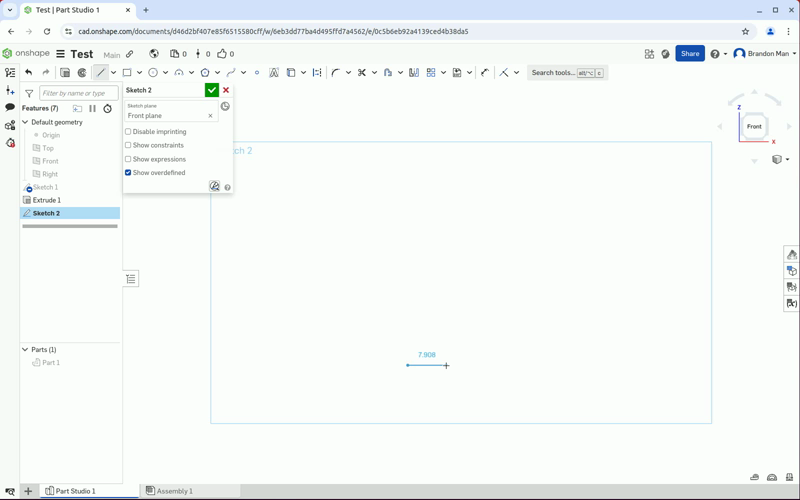
key_up(shift)
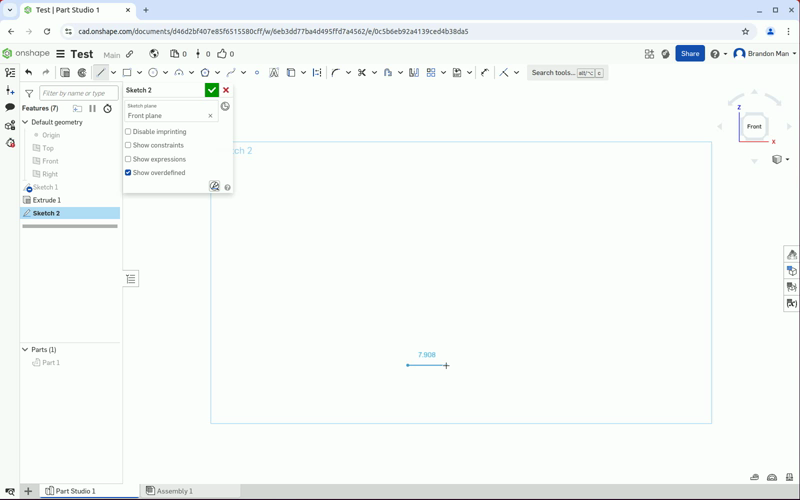
key_down(shift)
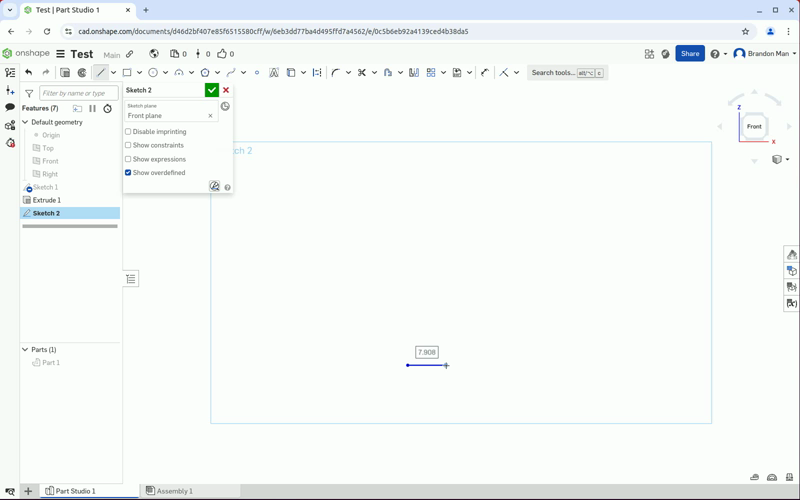
mouse_move(476, 365)
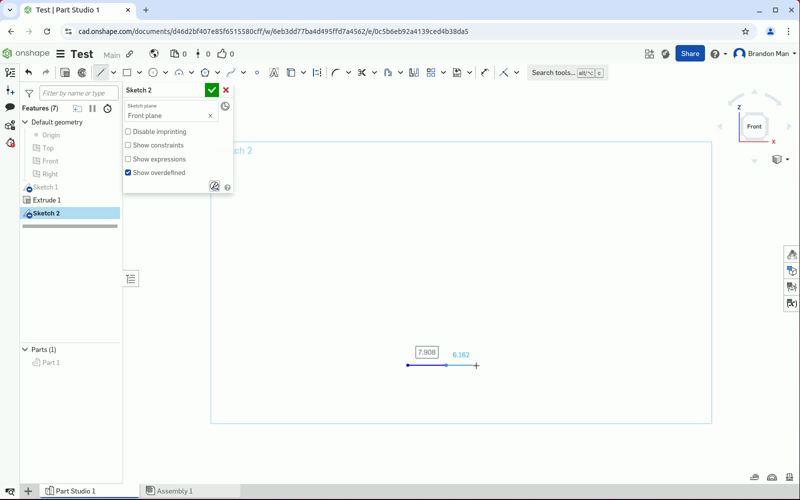
mouse_move(446, 308)
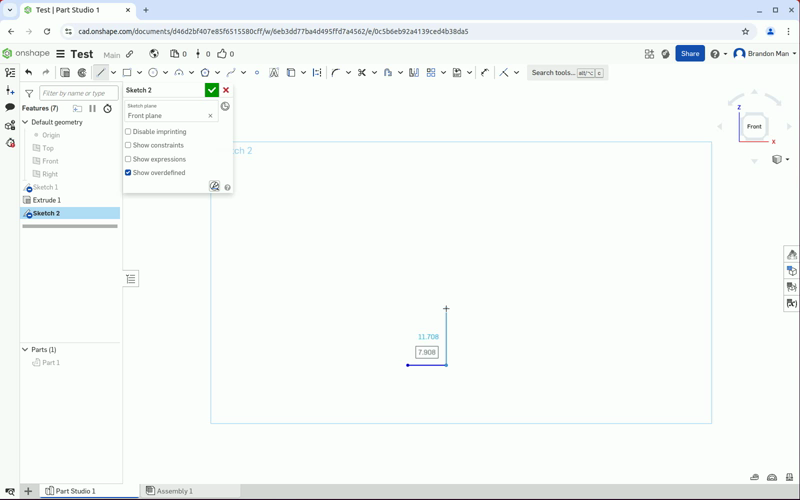
click(446, 308)
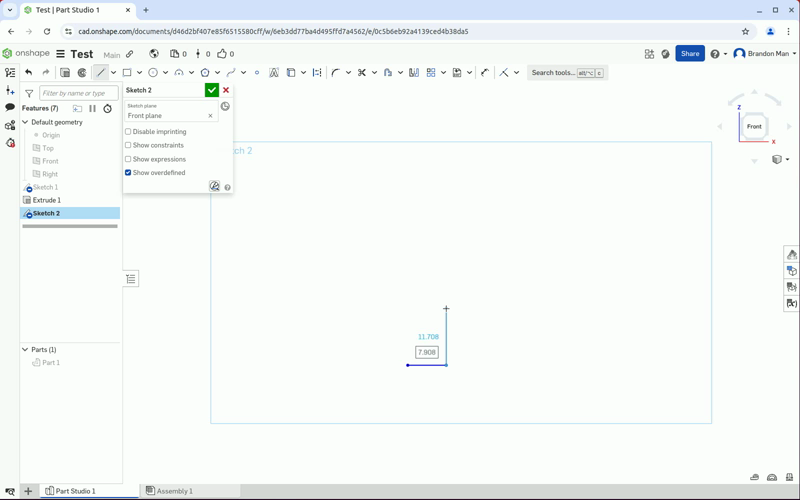
key_up(shift)
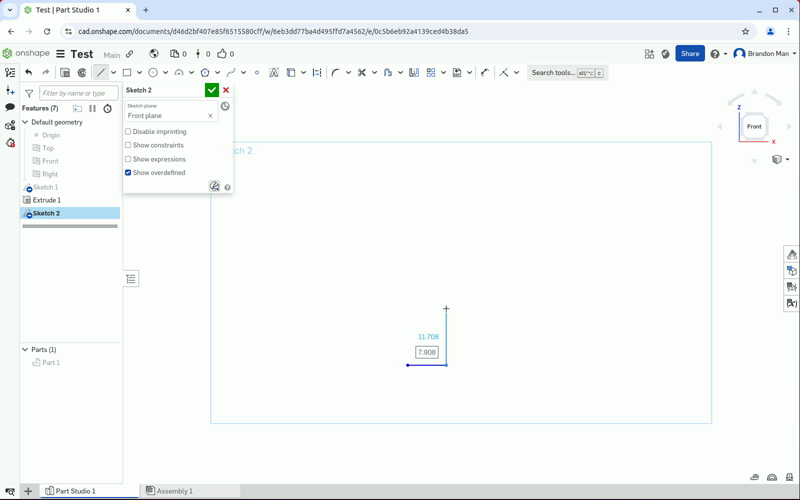
key_down(shift)
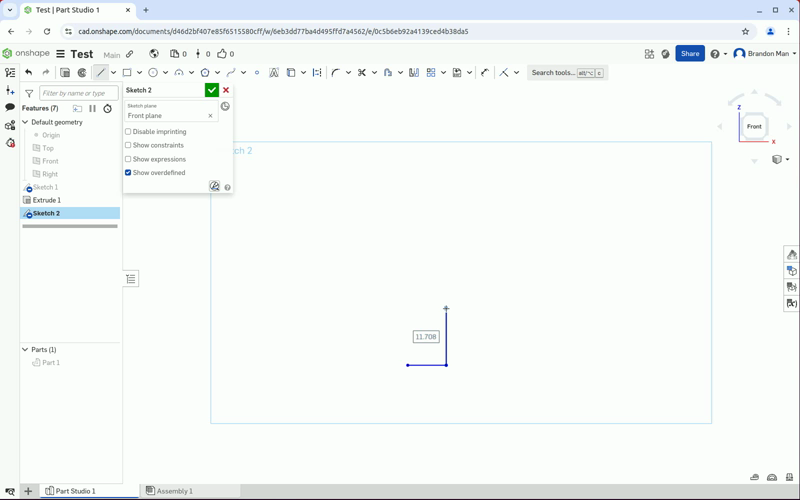
mouse_move(476, 308)
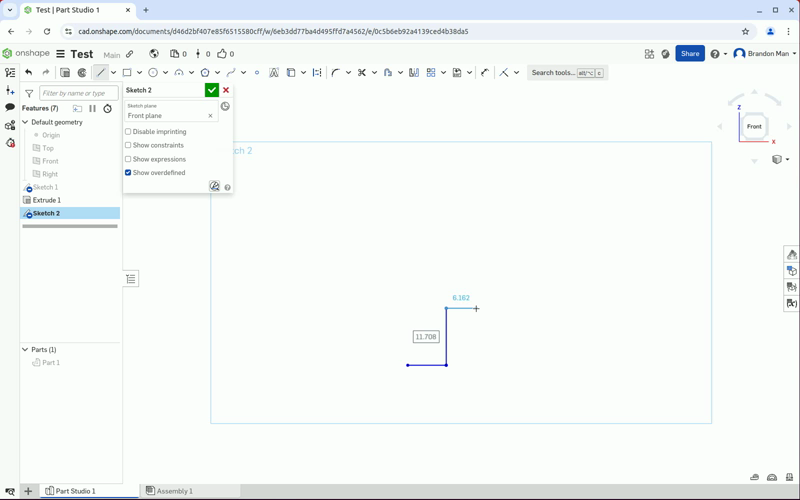
mouse_move(407, 308)
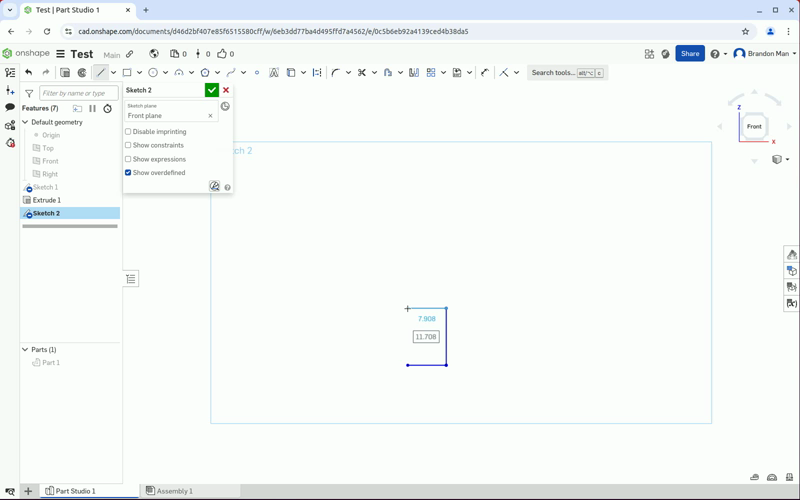
click(407, 308)
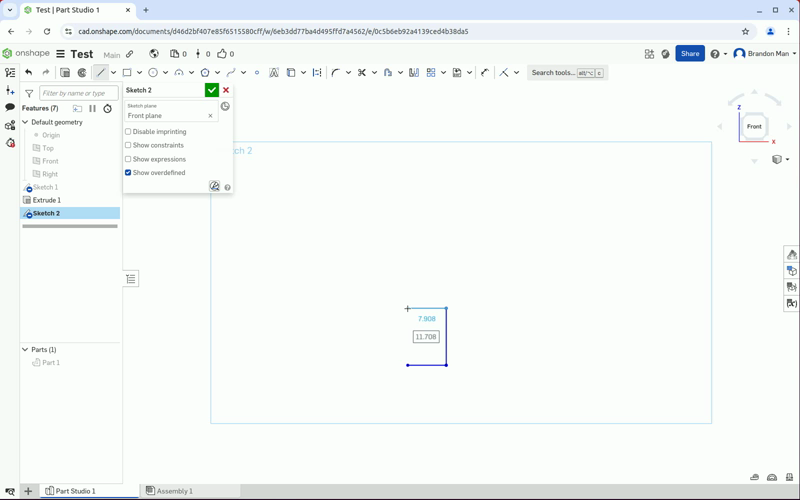
key_up(shift)
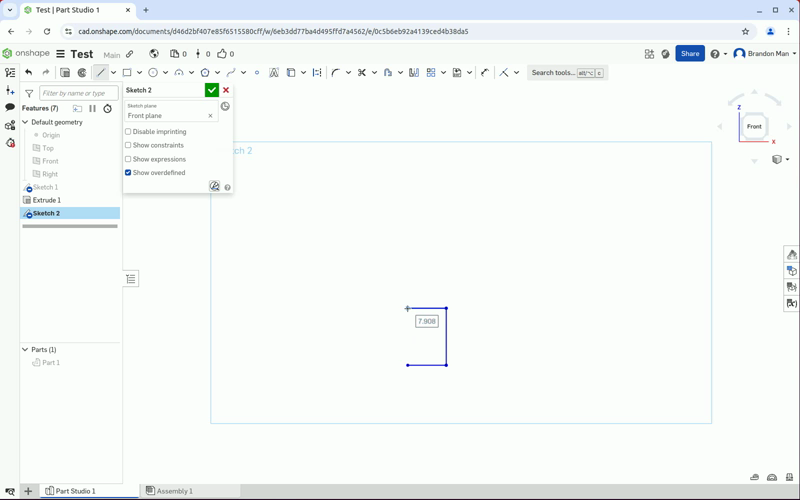
mouse_move(437, 308)
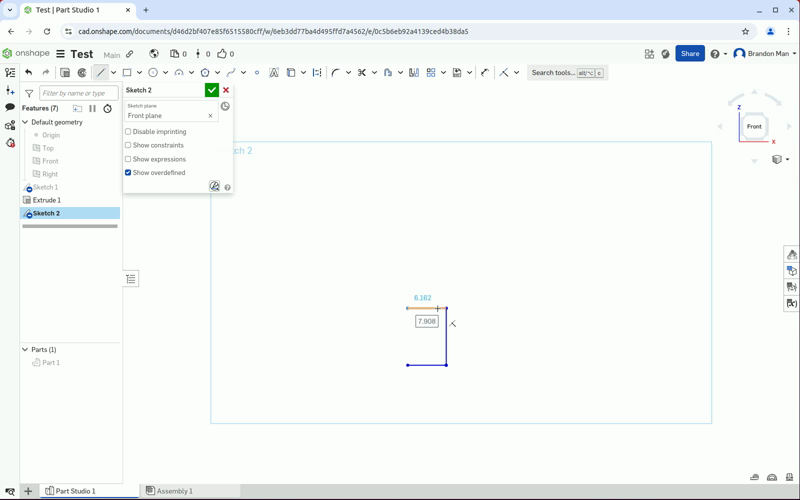
key_down(shift)
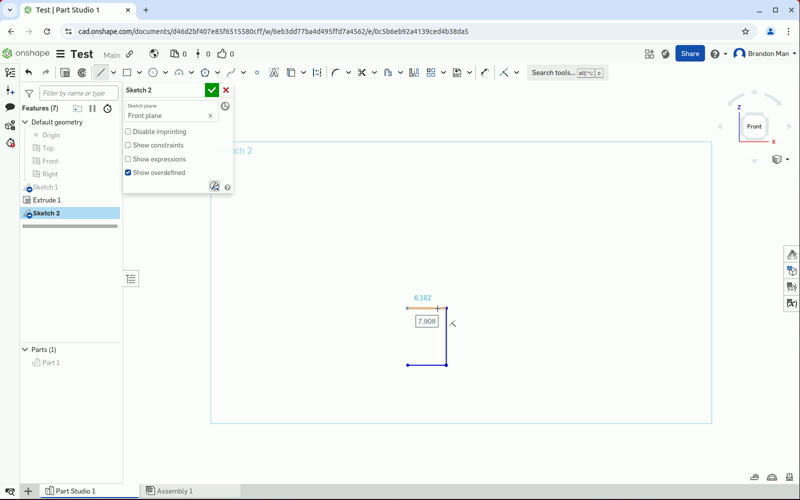
mouse_move(407, 365)
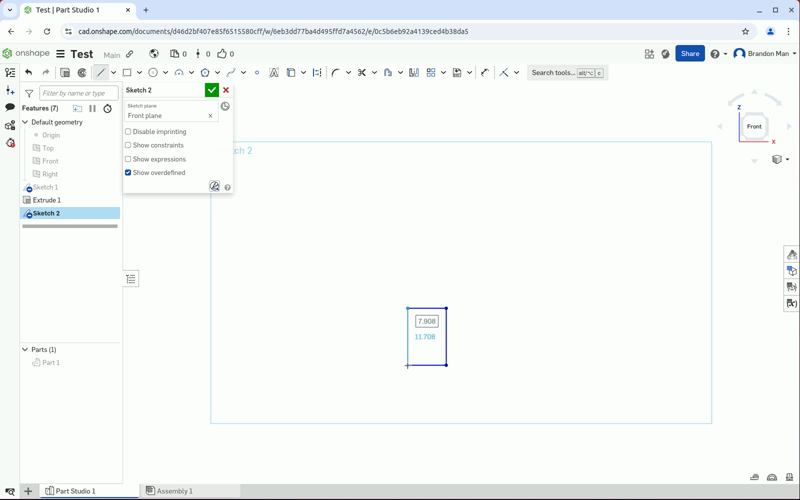
key_up(shift)
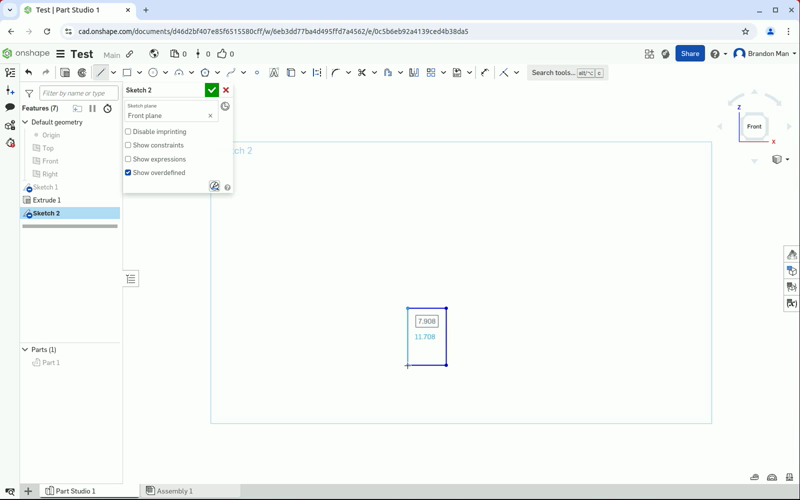
click(407, 365)
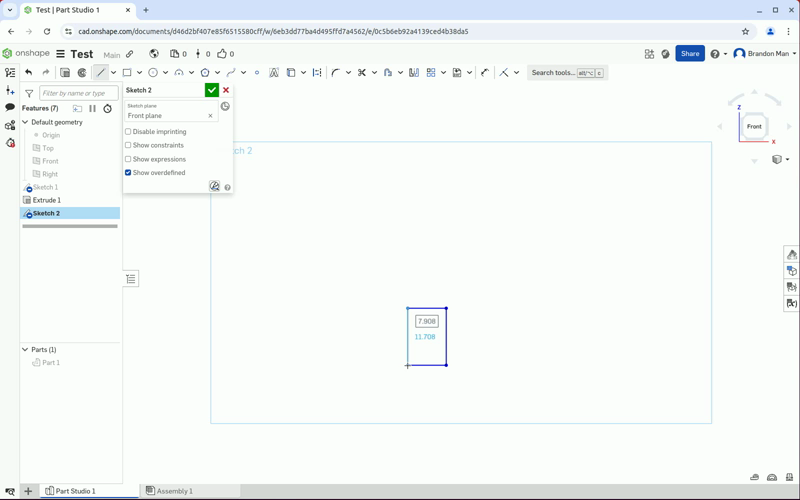
key(esc)
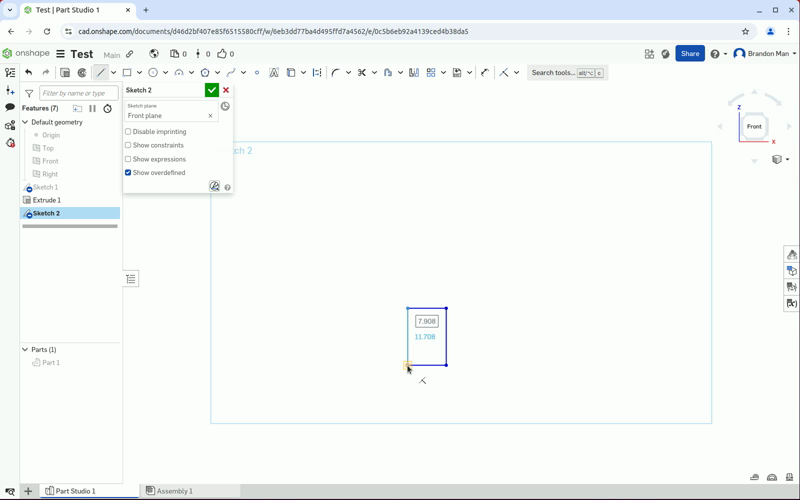
mouse_move(443, 356)
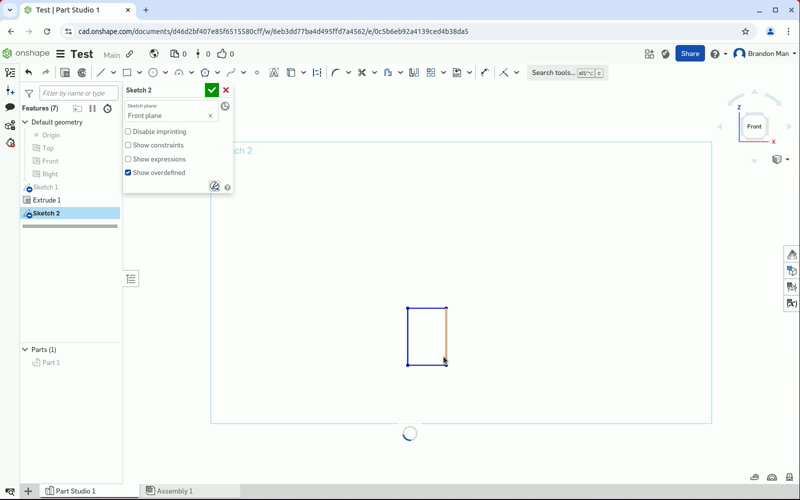
click(443, 356)
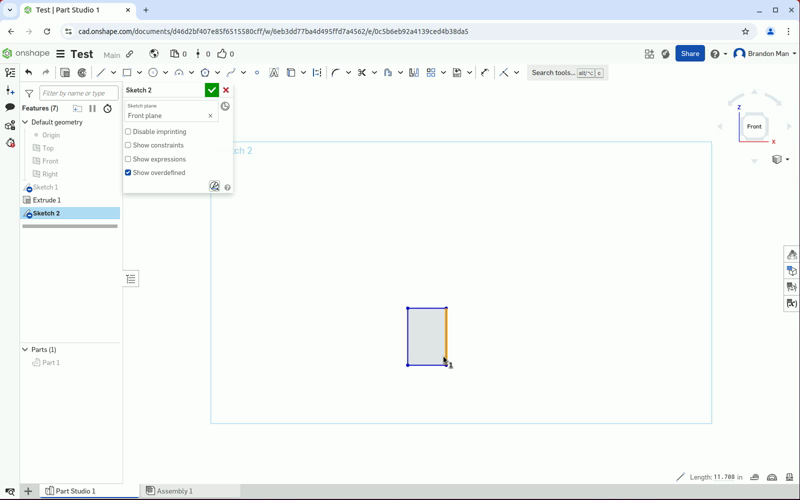
mouse_move(73, 352)
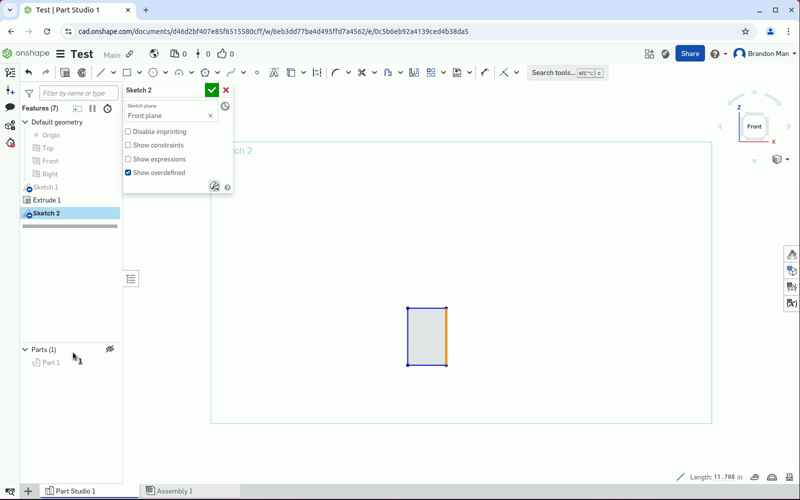
key(shift+y)
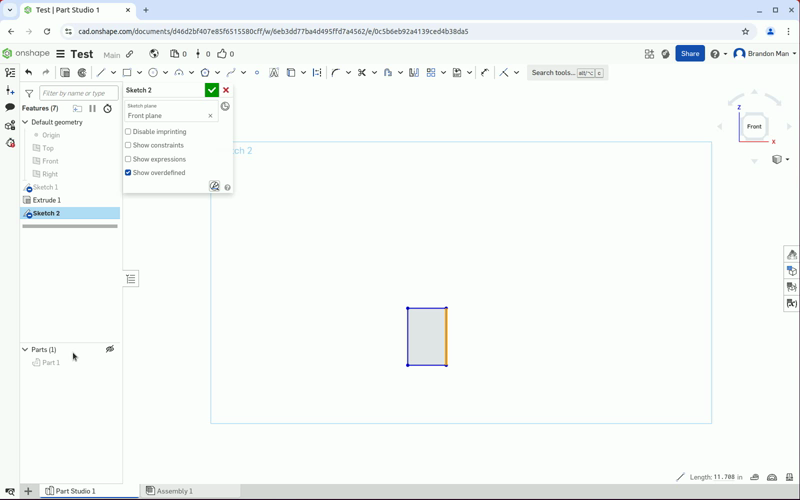
key(shift+e)
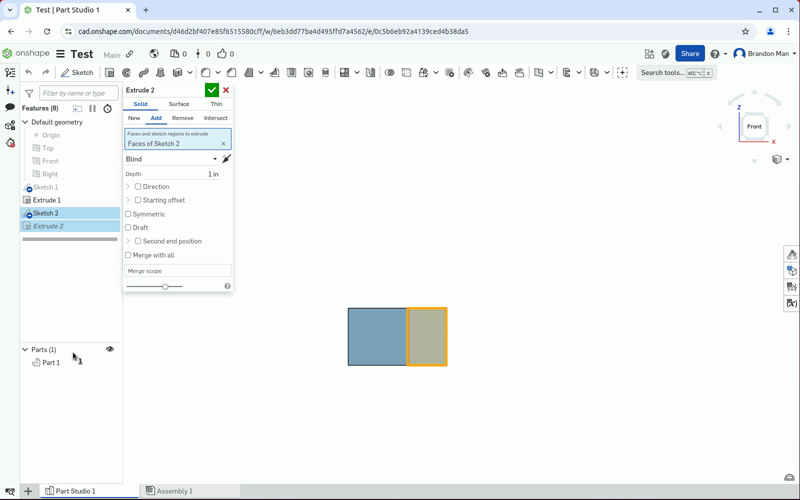
mouse_move(143, 106)
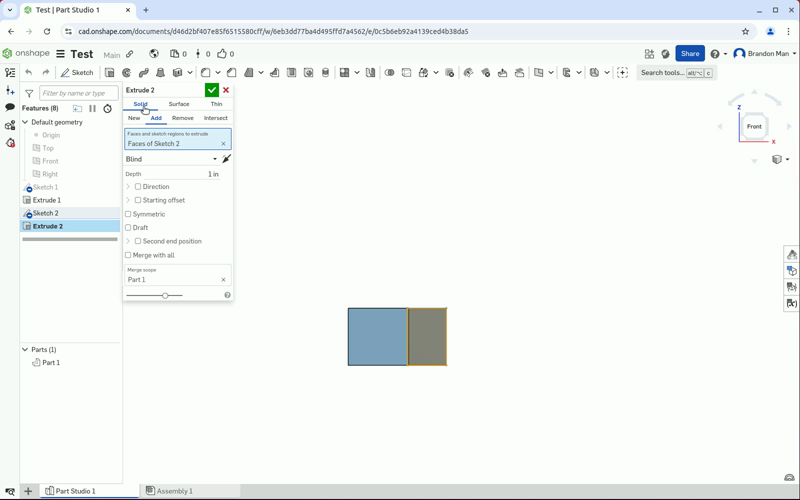
click(143, 106)
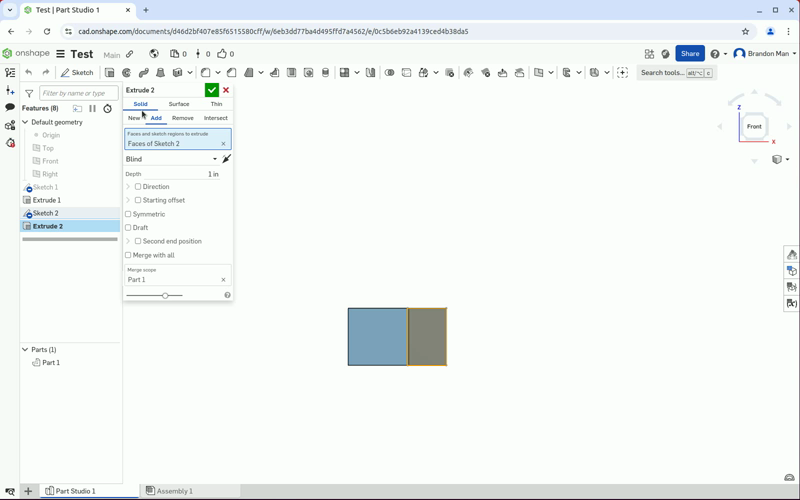
mouse_move(137, 120)
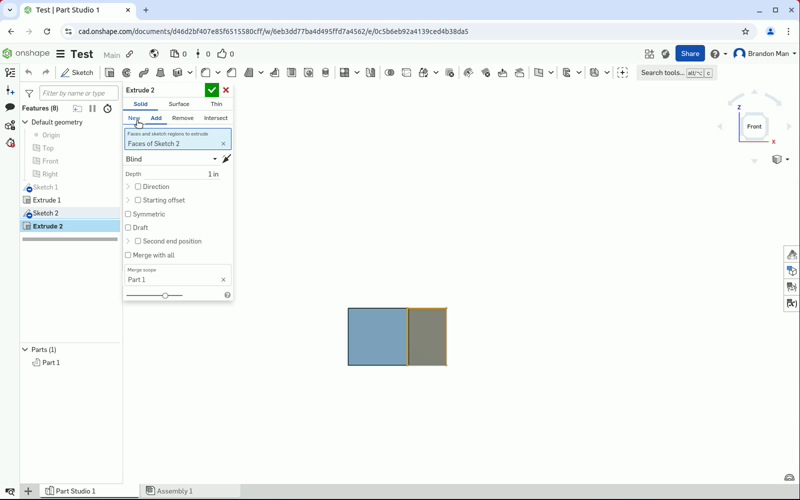
click(137, 120)
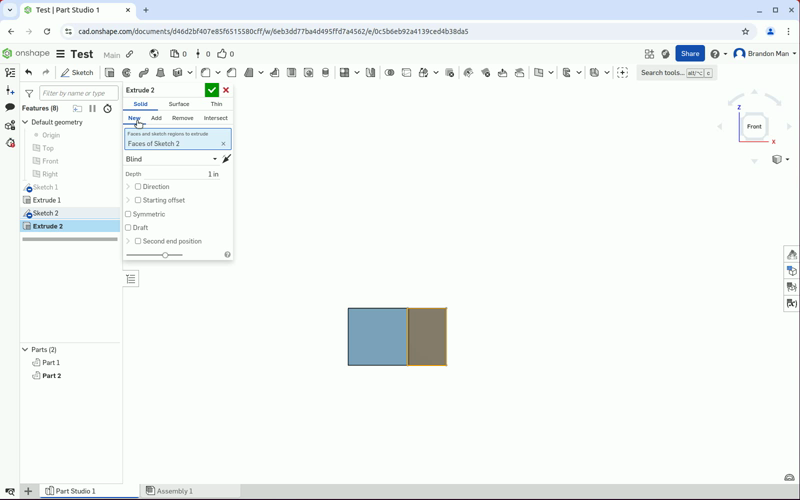
key(tab, 4)
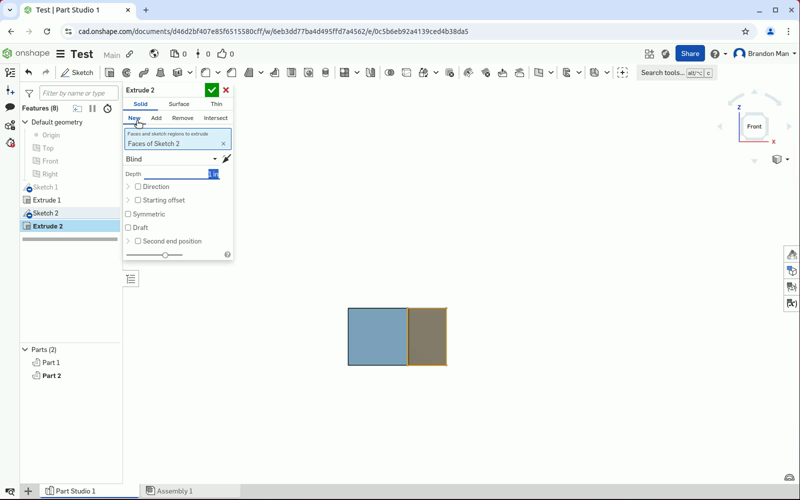
text(23.108)
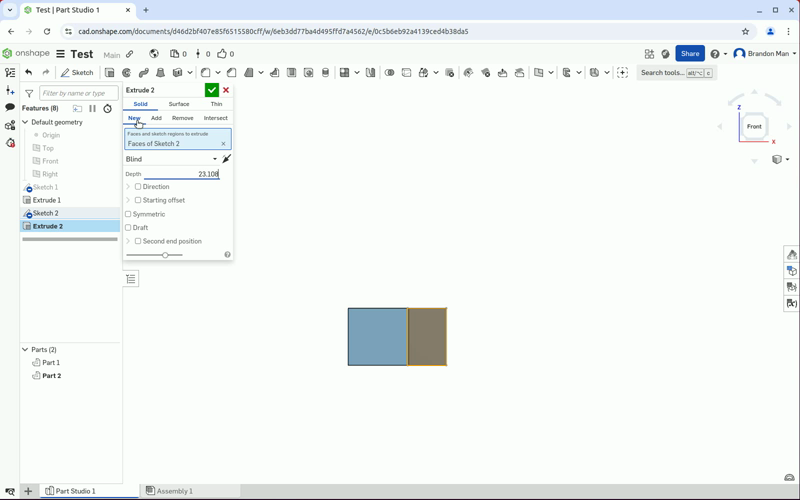
key(enter)
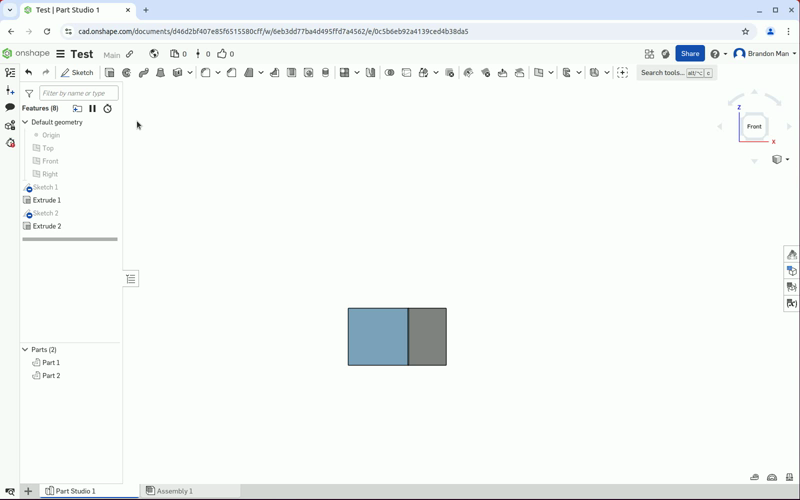
key(shift+h)
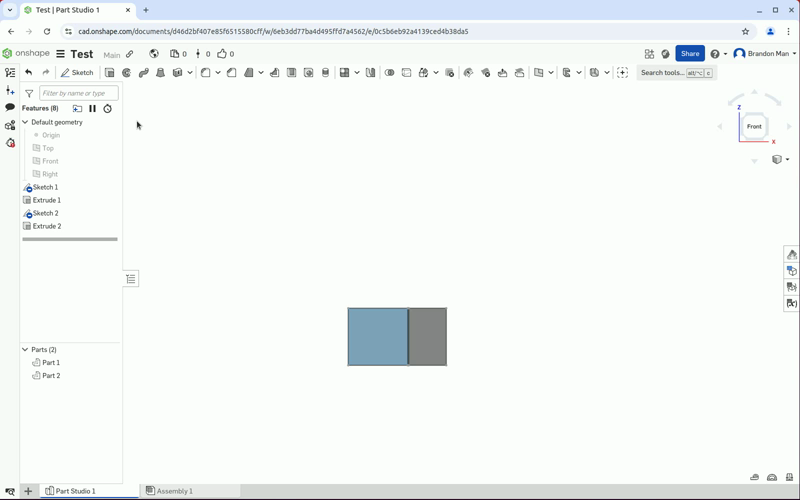
key(shift+h)
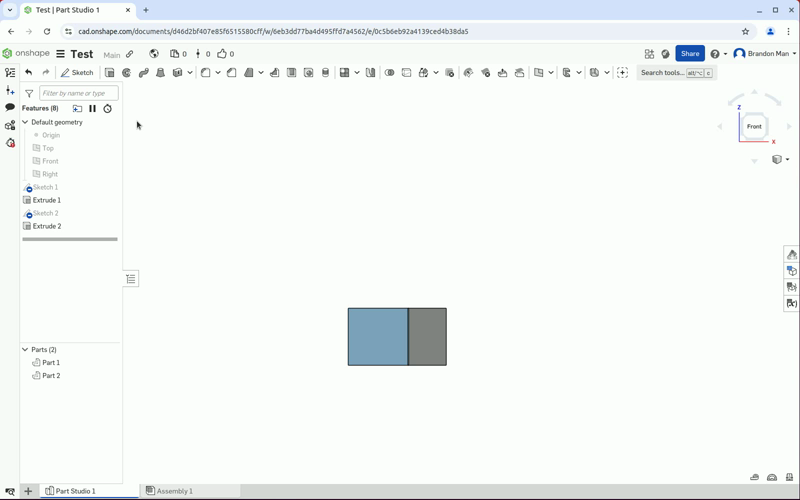
mouse_move(73, 189)
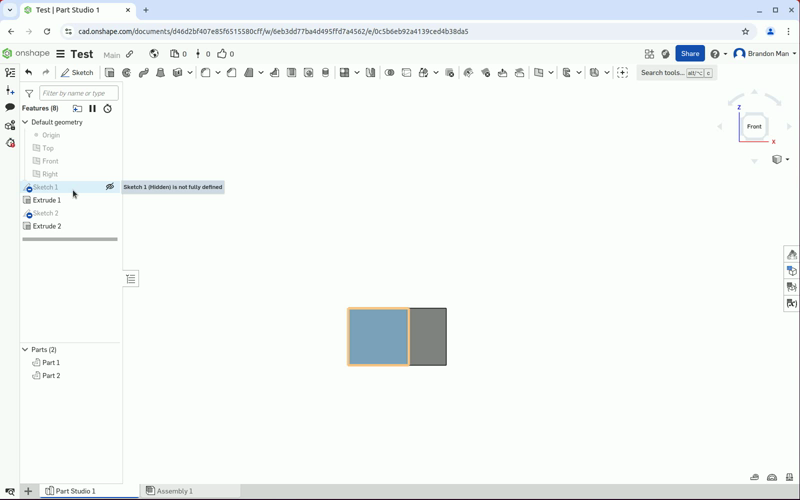
click(73, 189)
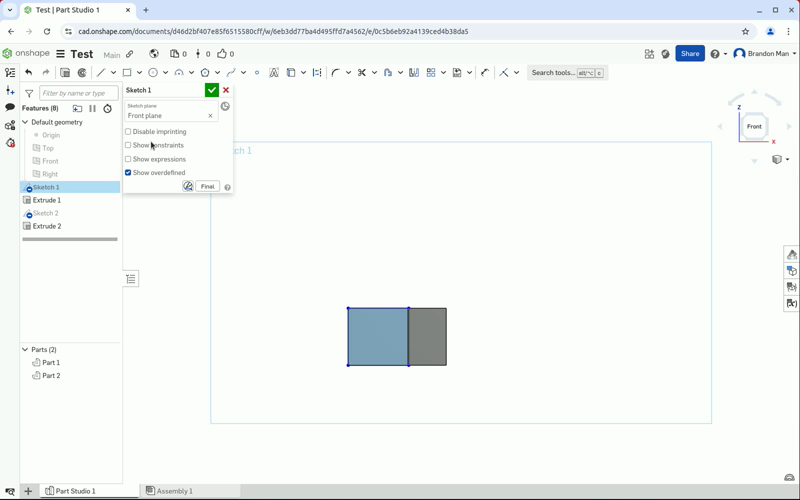
mouse_move(229, 92)
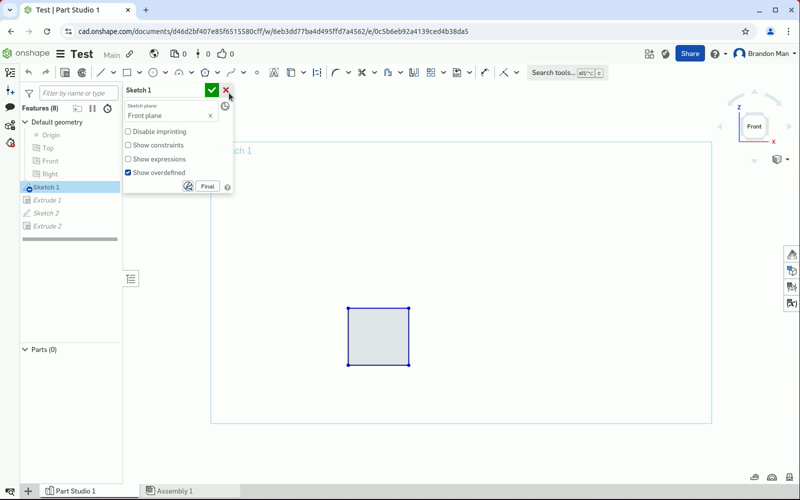
click(229, 92)
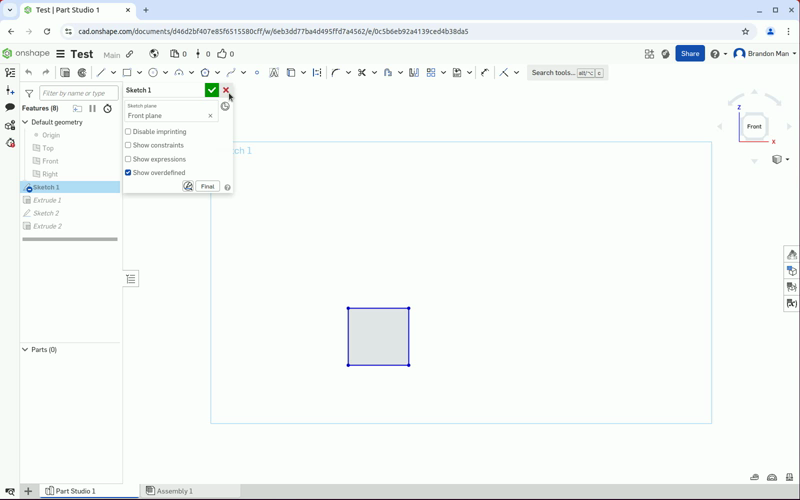
key(shift+s)
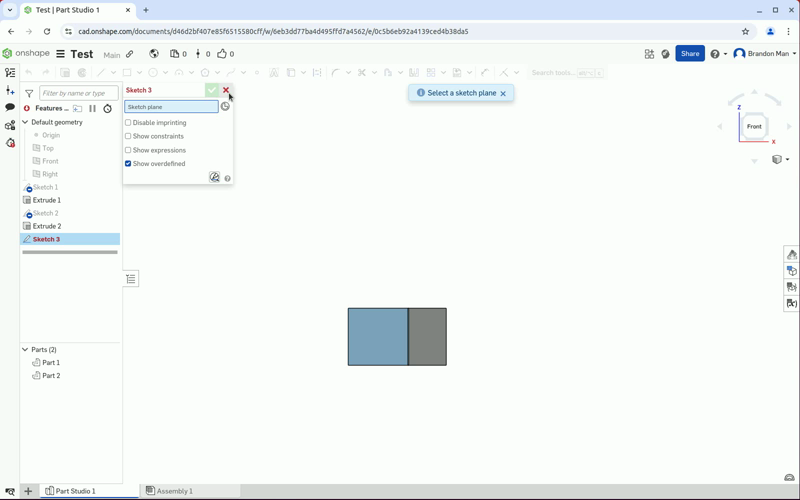
mouse_move(73, 163)
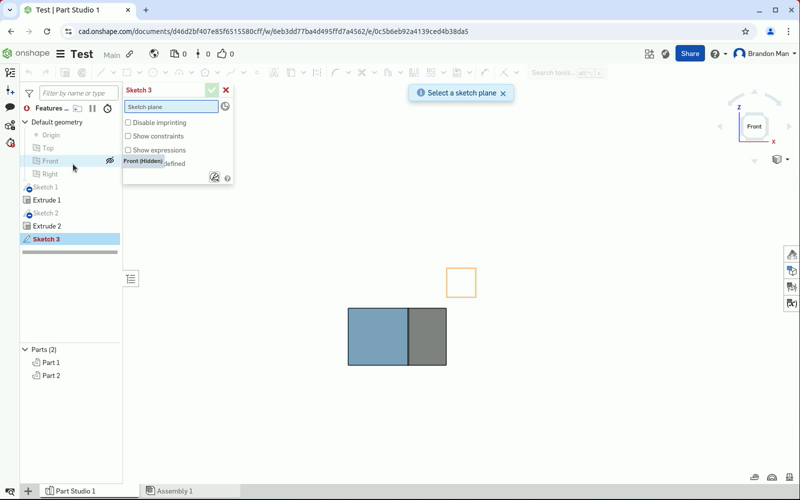
click(73, 163)
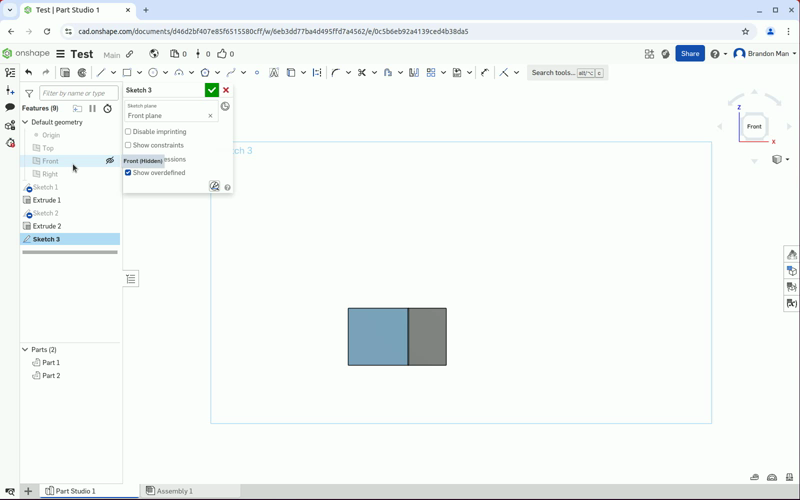
mouse_move(73, 352)
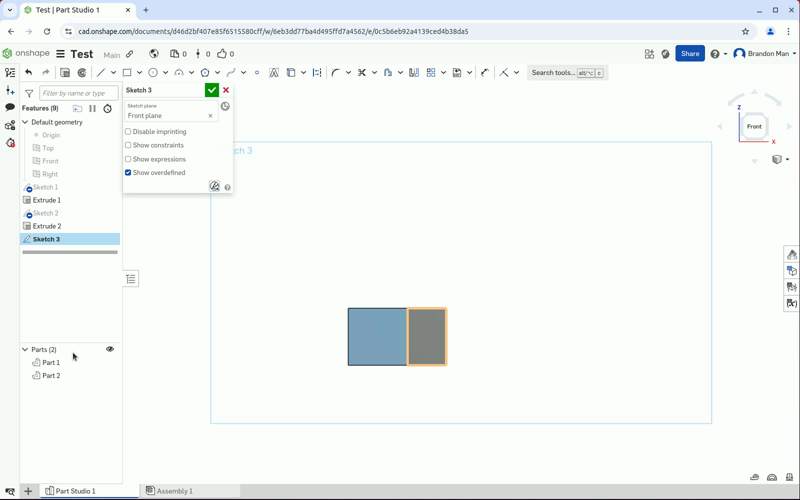
key(y)
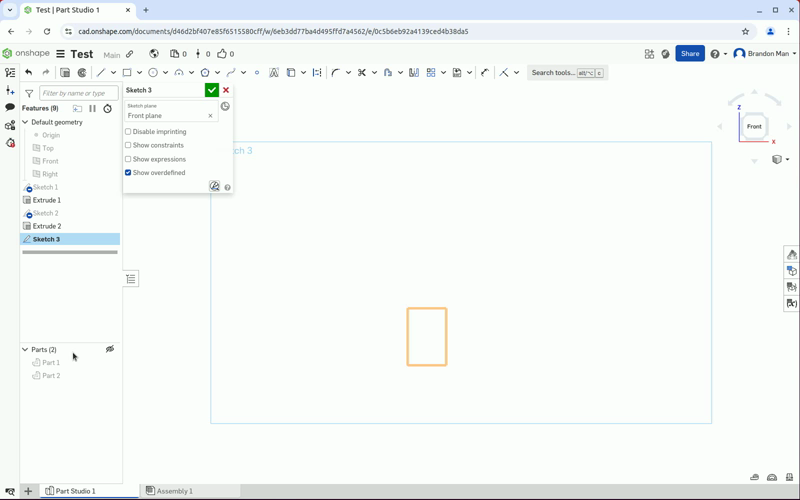
key(l)
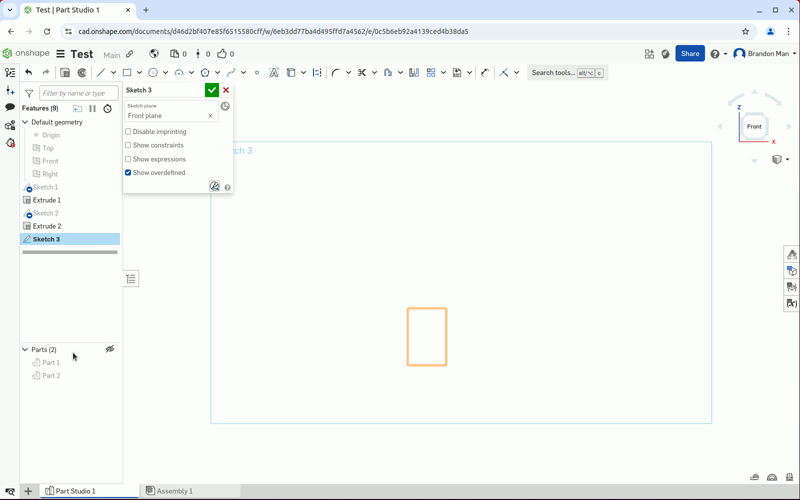
key_down(shift)
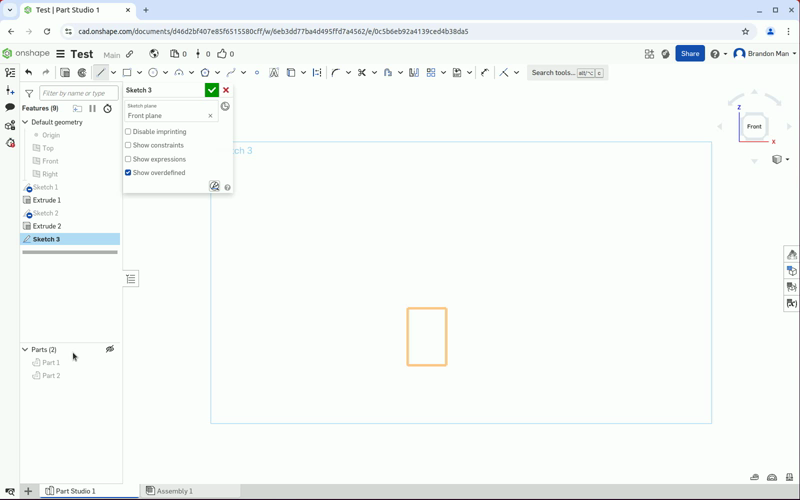
mouse_move(445, 365)
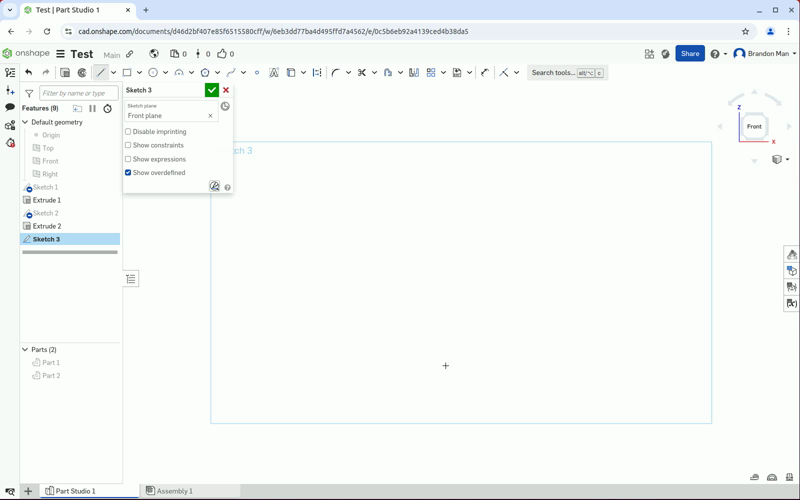
click(445, 365)
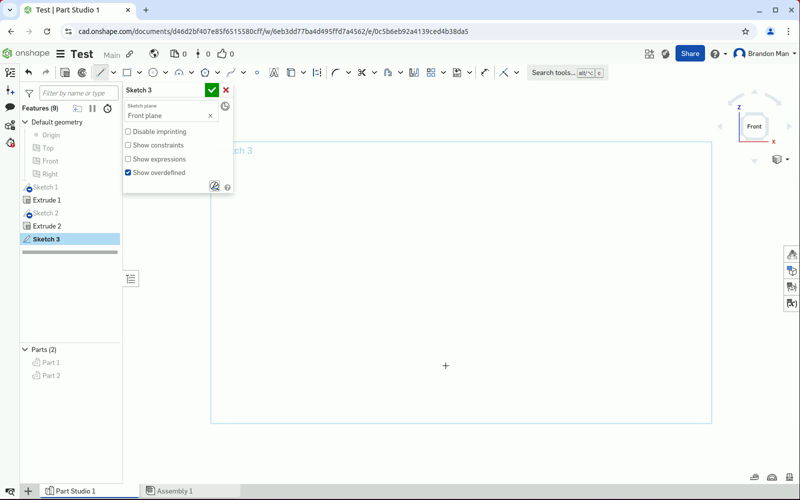
key_up(shift)
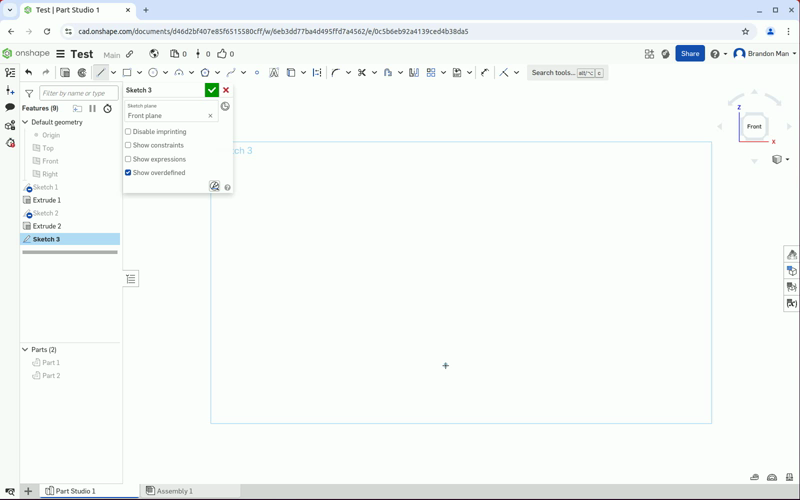
key_down(shift)
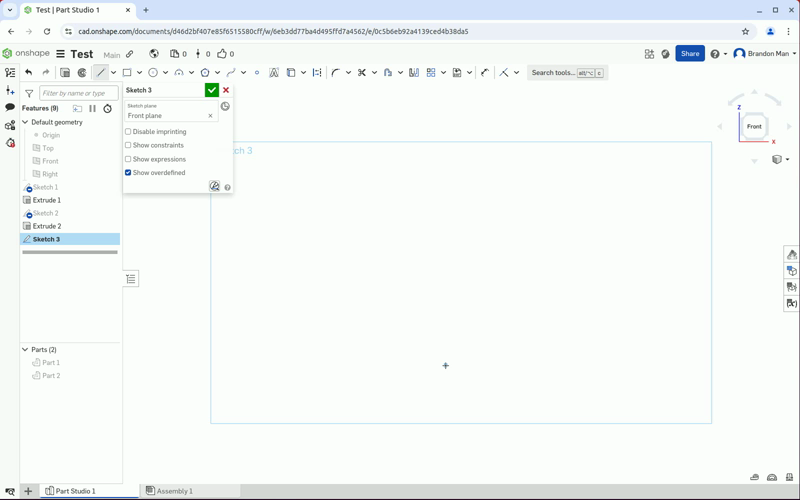
mouse_move(505, 365)
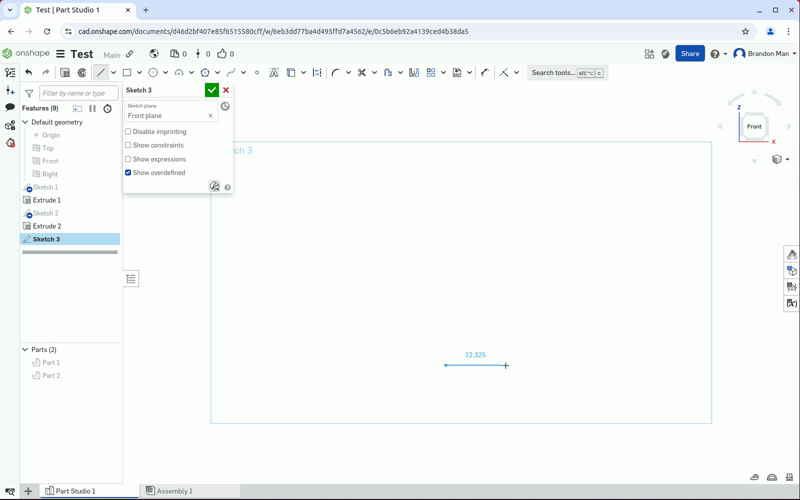
click(505, 365)
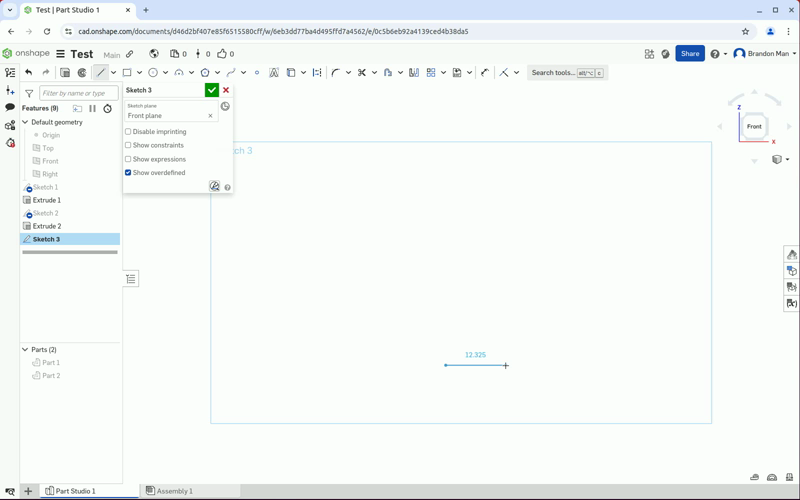
key_up(shift)
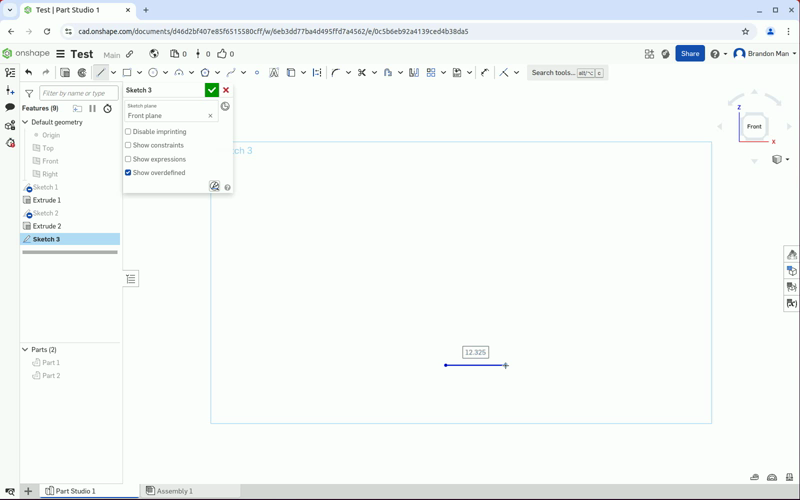
key_down(shift)
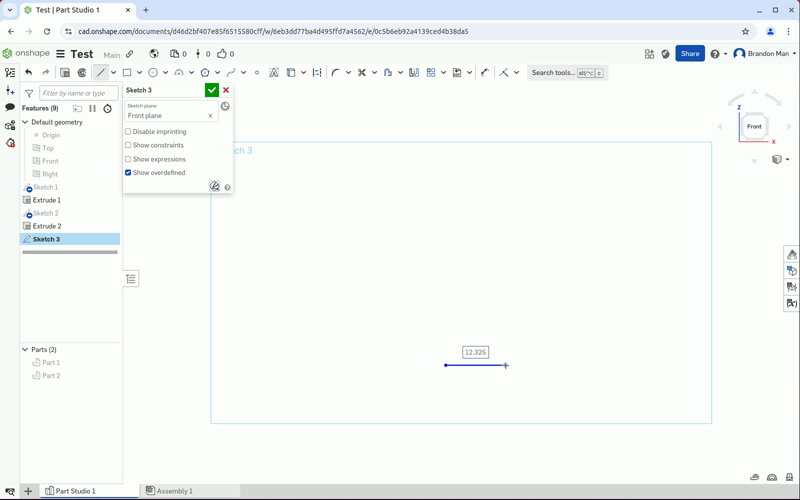
mouse_move(535, 365)
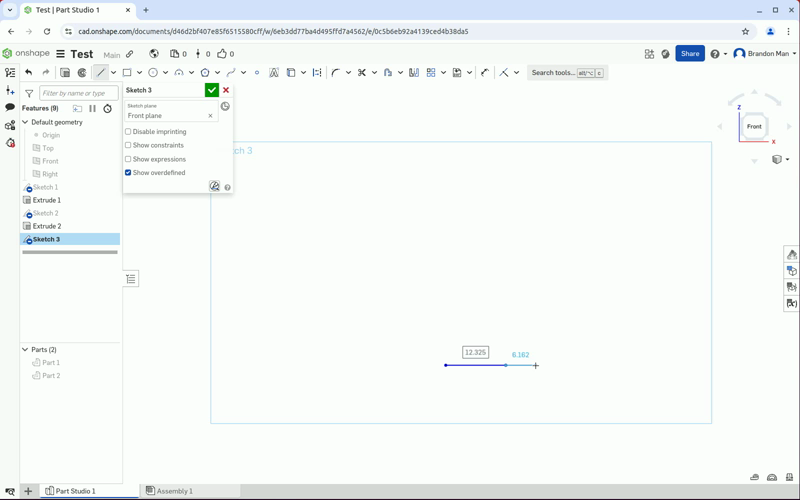
mouse_move(505, 308)
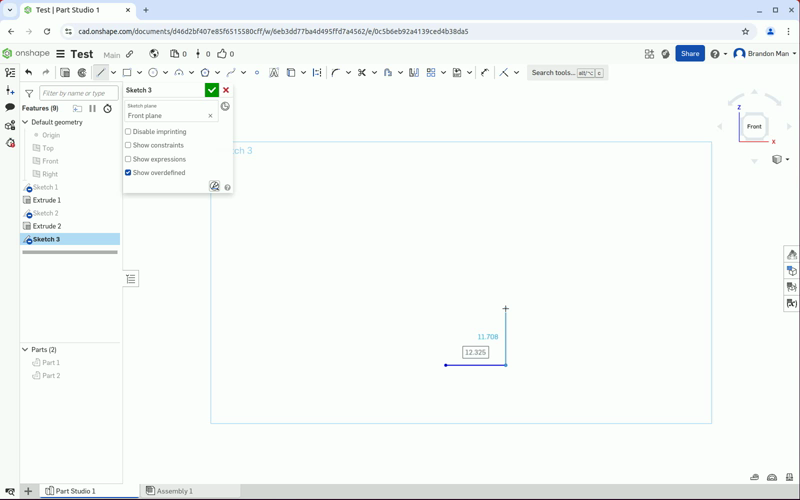
click(505, 308)
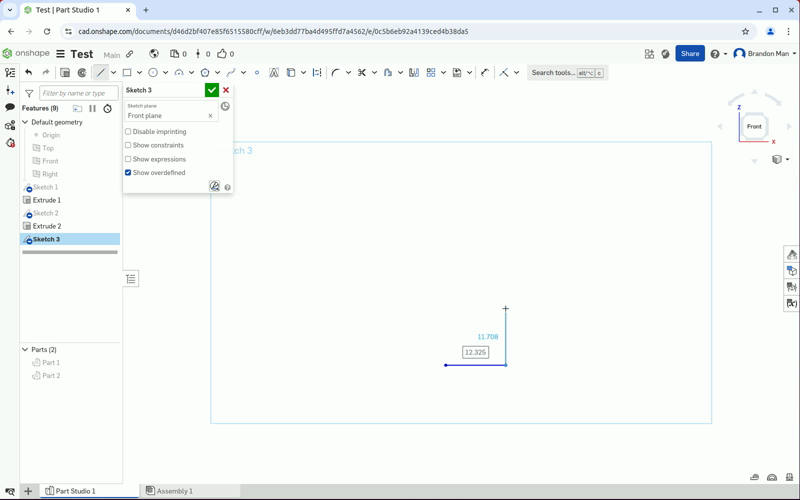
key_up(shift)
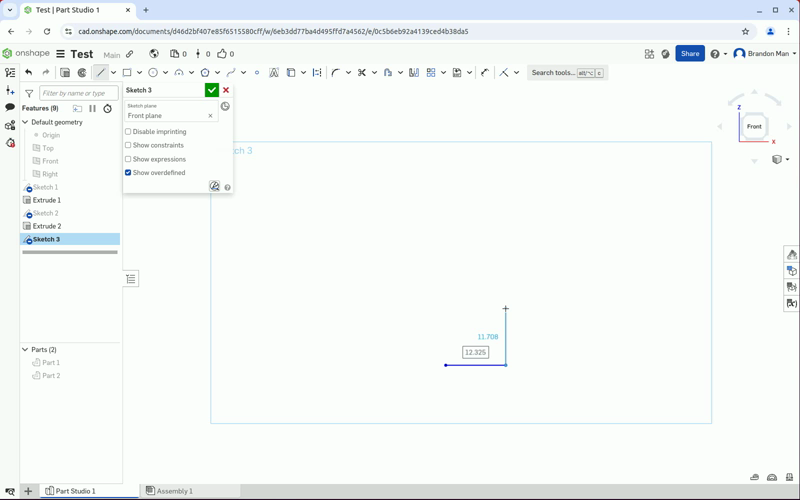
key_down(shift)
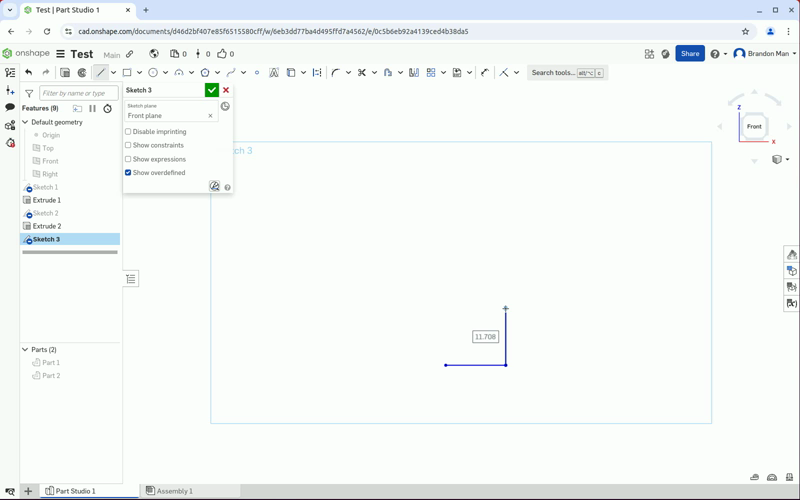
mouse_move(445, 308)
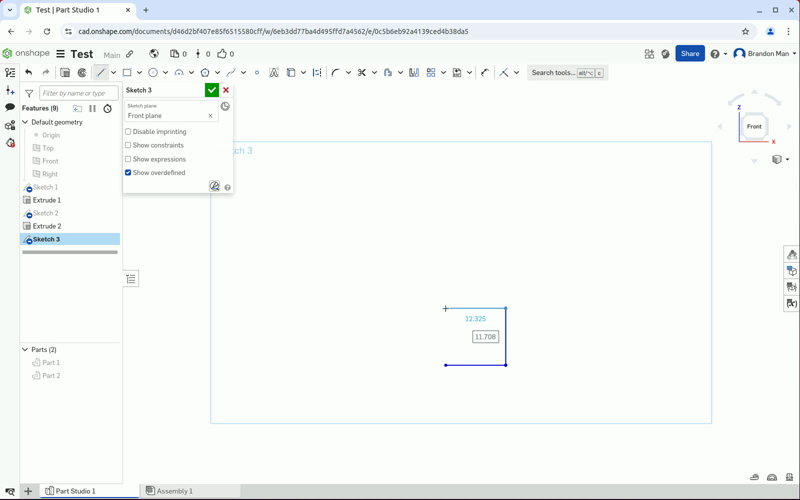
click(445, 308)
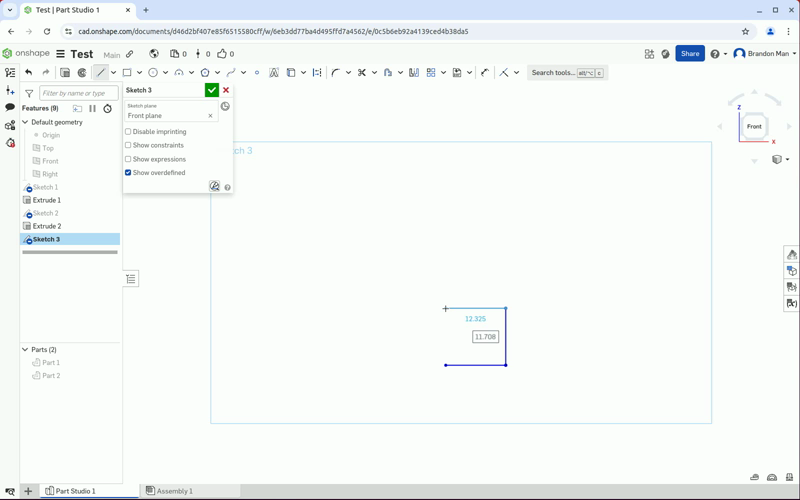
key_up(shift)
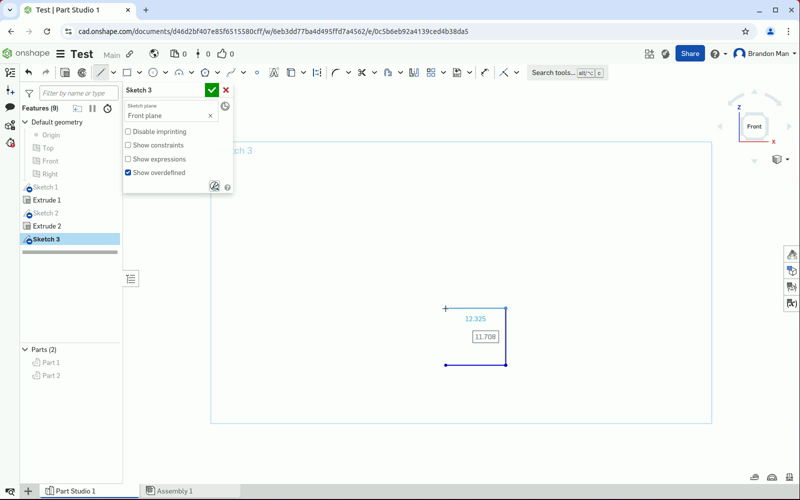
mouse_move(475, 308)
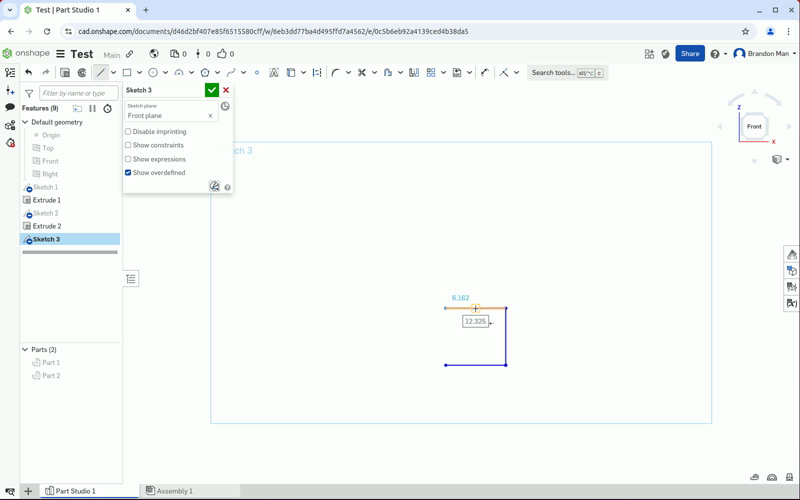
key_down(shift)
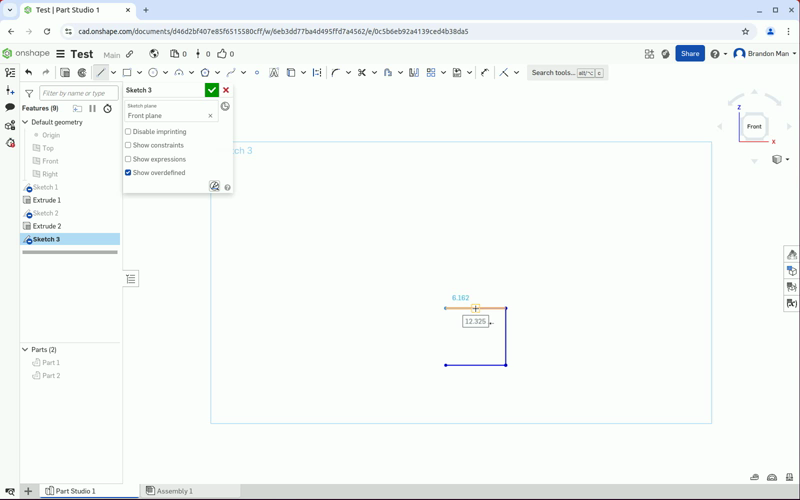
mouse_move(445, 365)
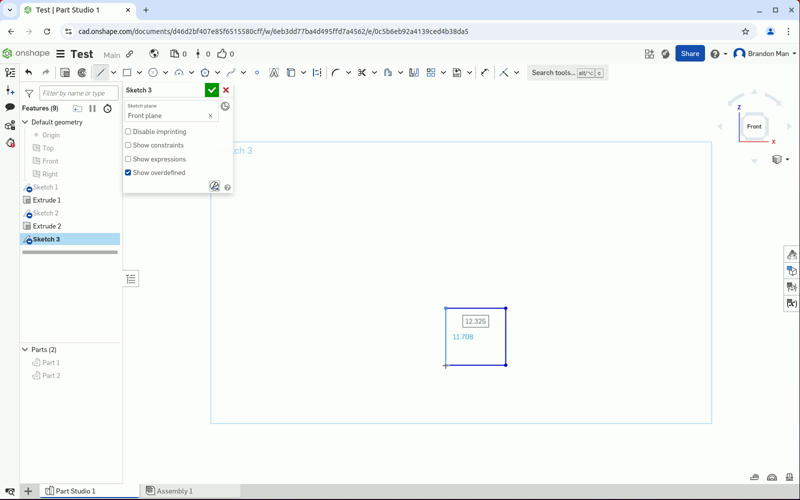
key_up(shift)
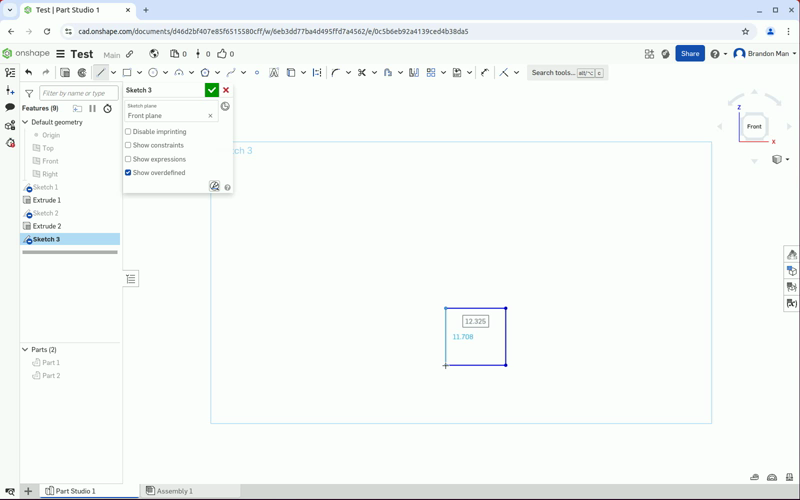
click(445, 365)
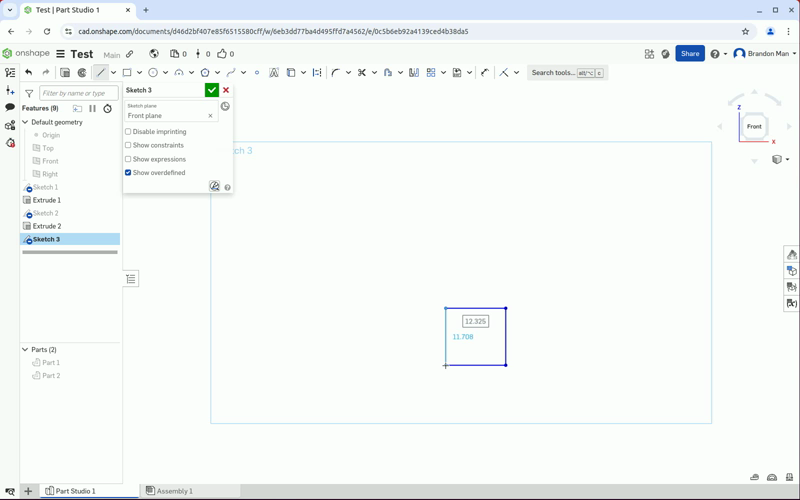
key(esc)
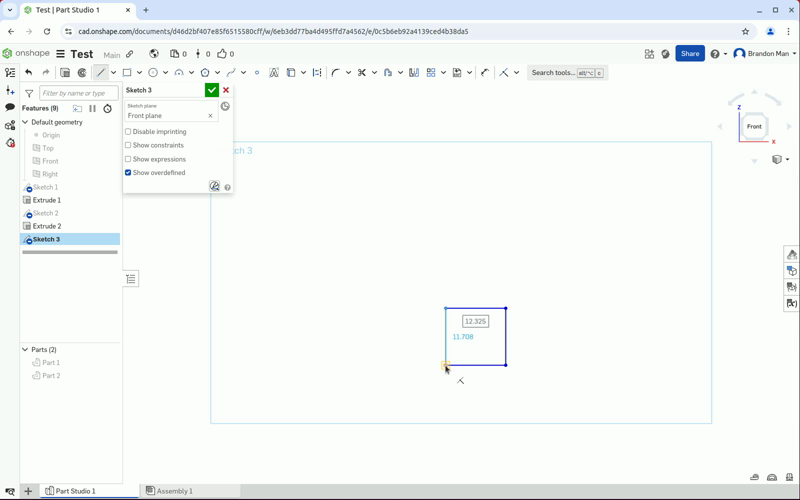
mouse_move(469, 351)
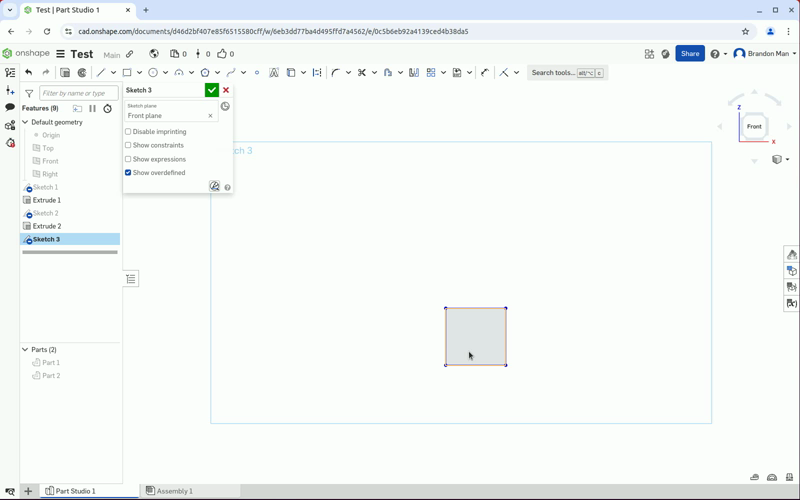
click(469, 351)
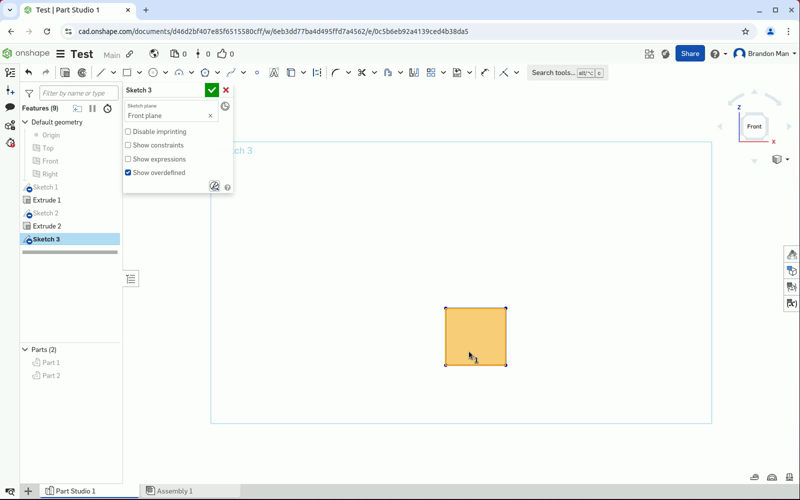
mouse_move(73, 352)
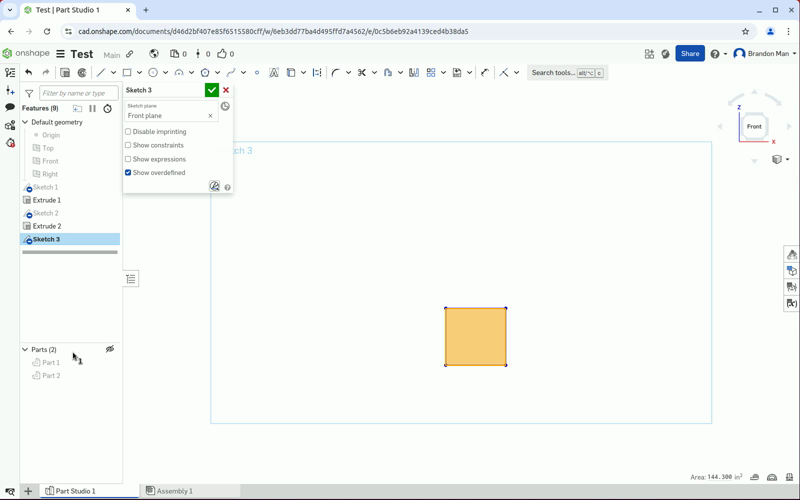
key(shift+y)
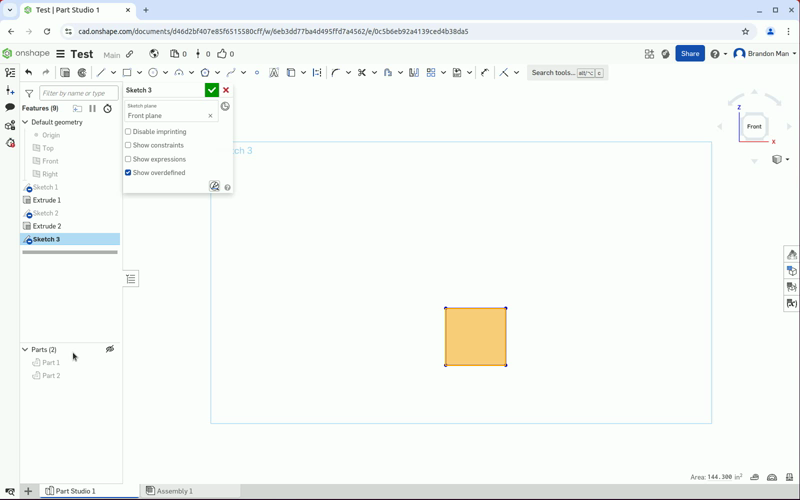
key(shift+e)
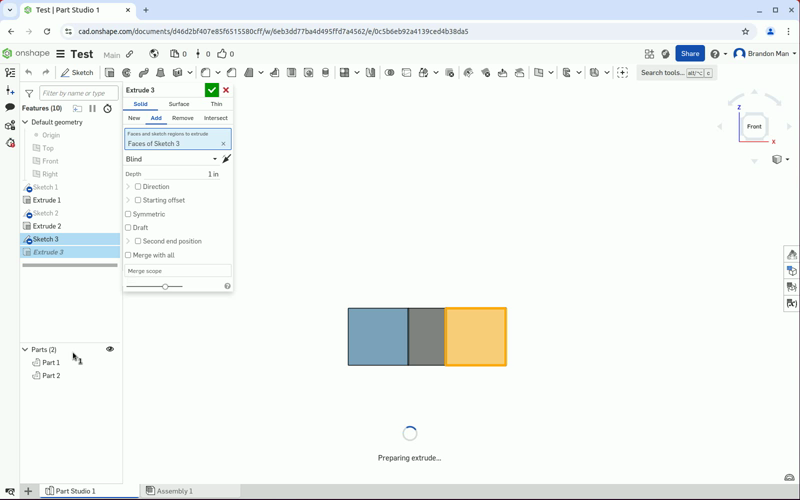
mouse_move(143, 106)
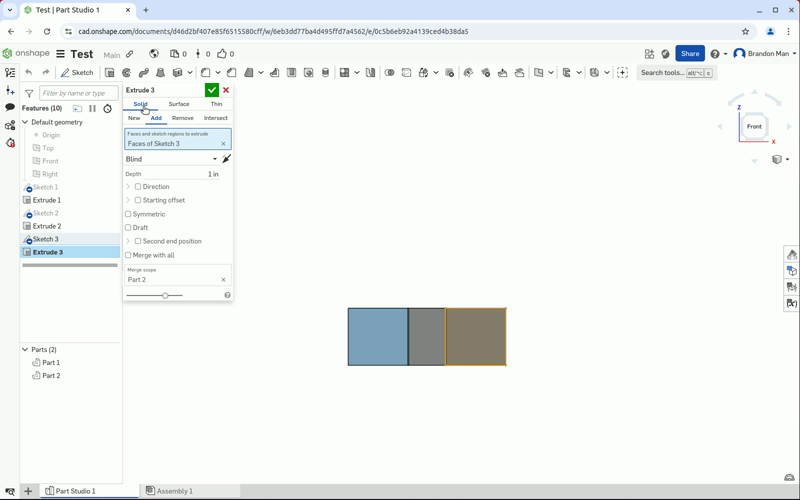
click(143, 106)
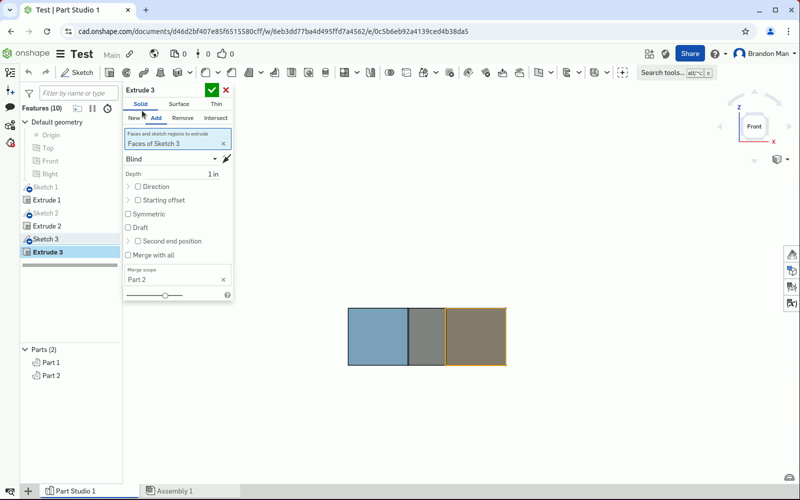
mouse_move(137, 120)
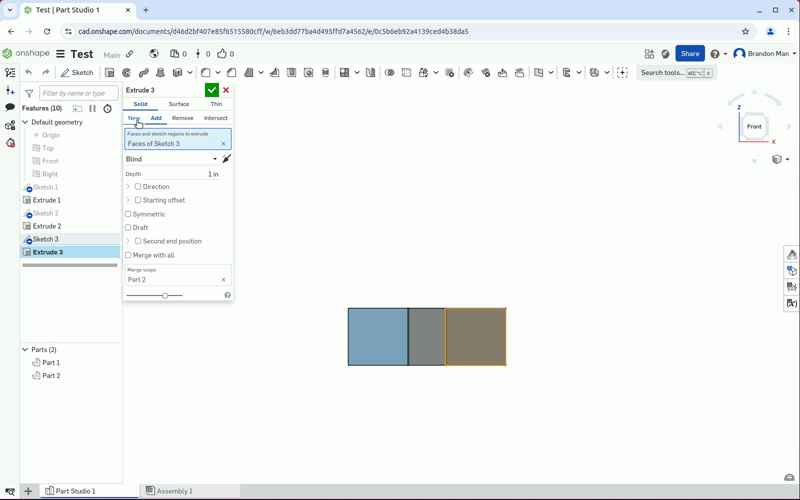
click(137, 120)
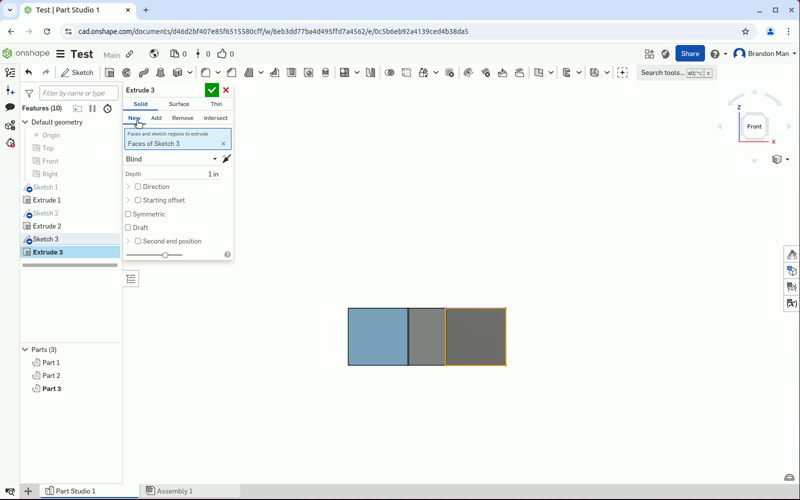
key(tab, 4)
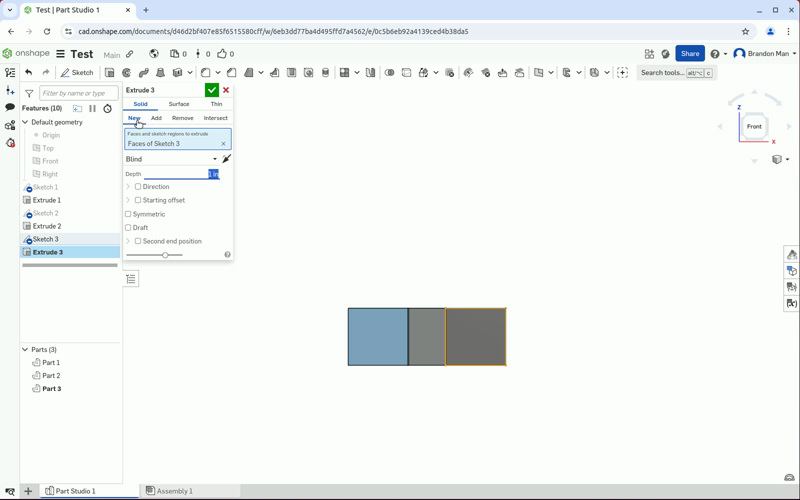
text(23.108)
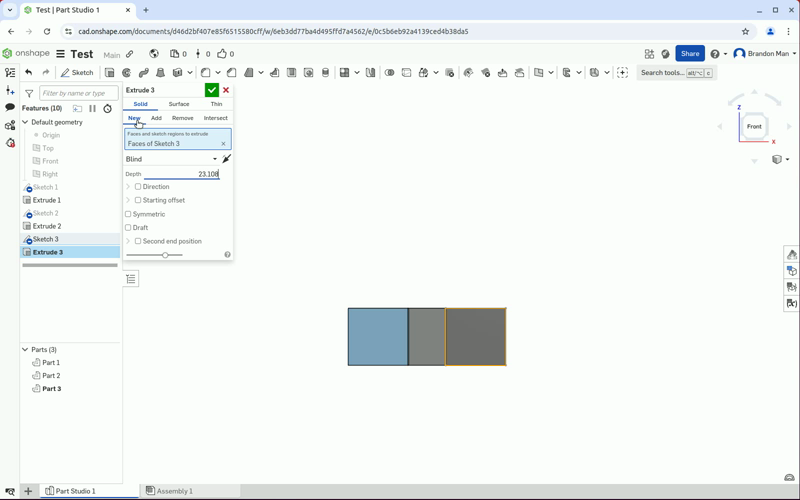
key(enter)
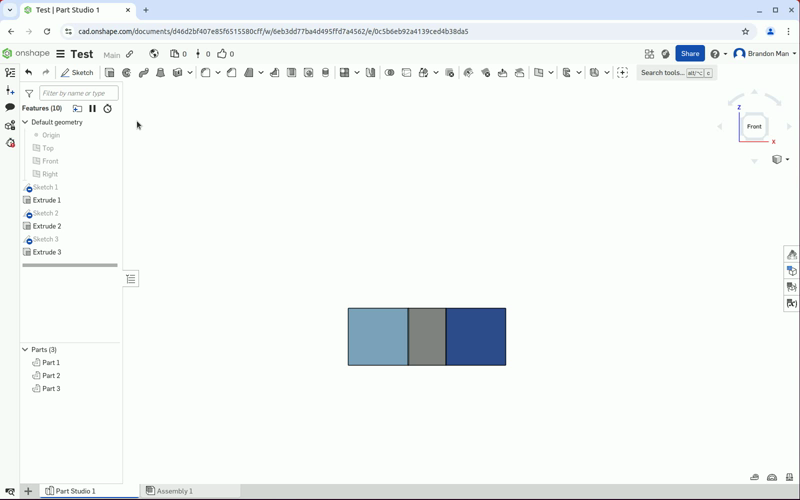
key(shift+h)
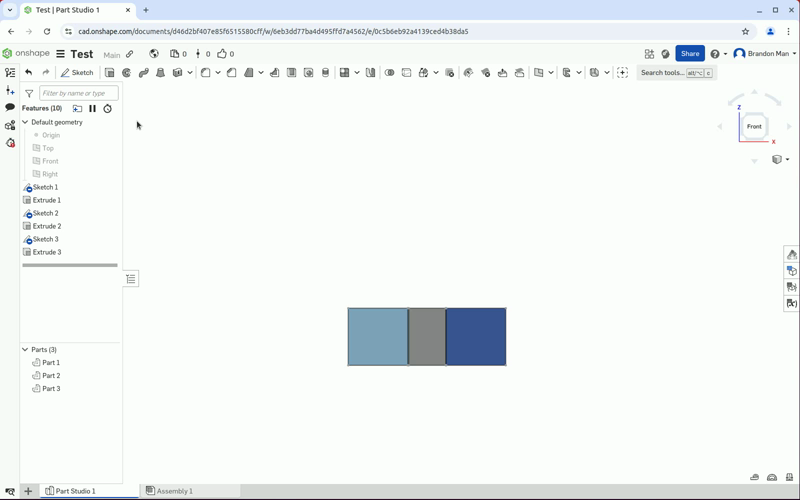
key(shift+h)
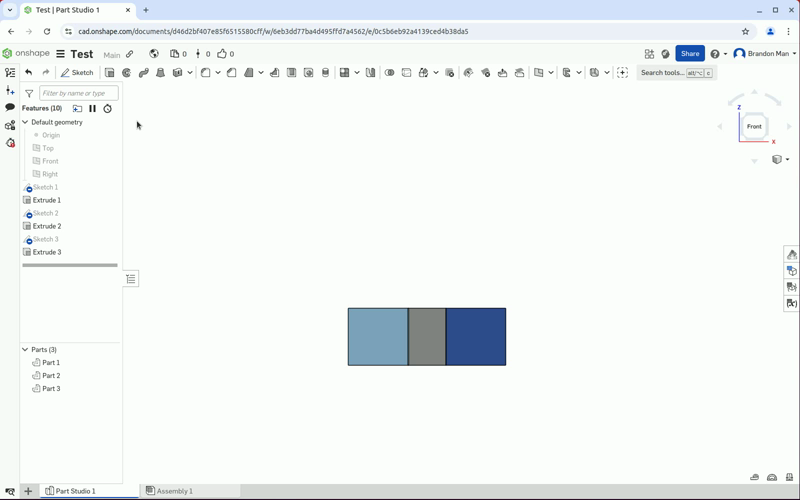
mouse_move(73, 189)
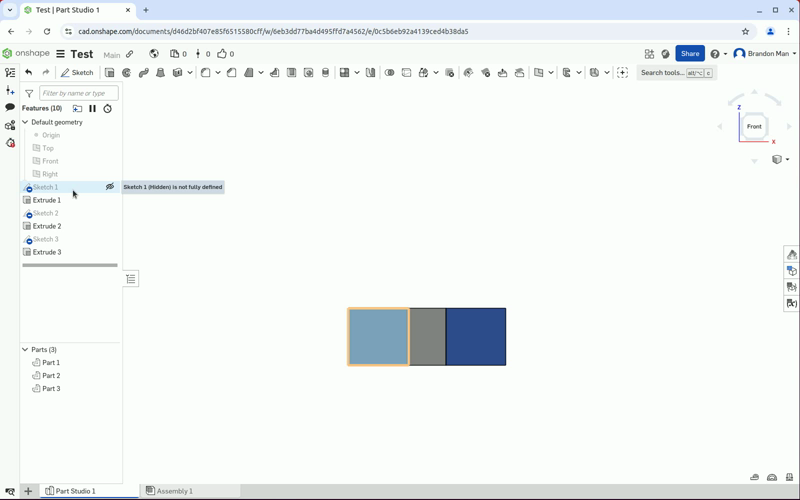
click(73, 189)
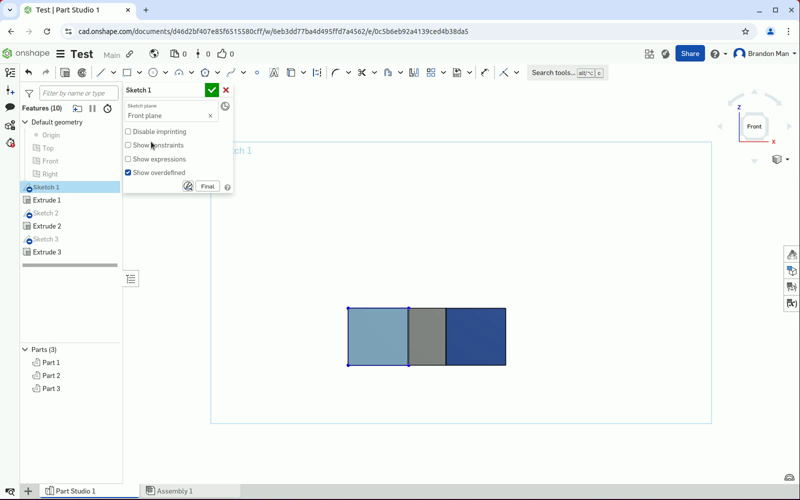
mouse_move(229, 92)
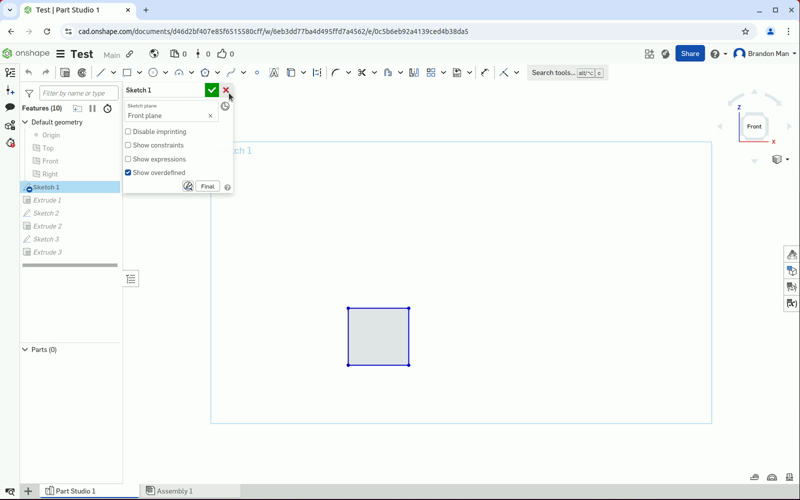
click(229, 92)
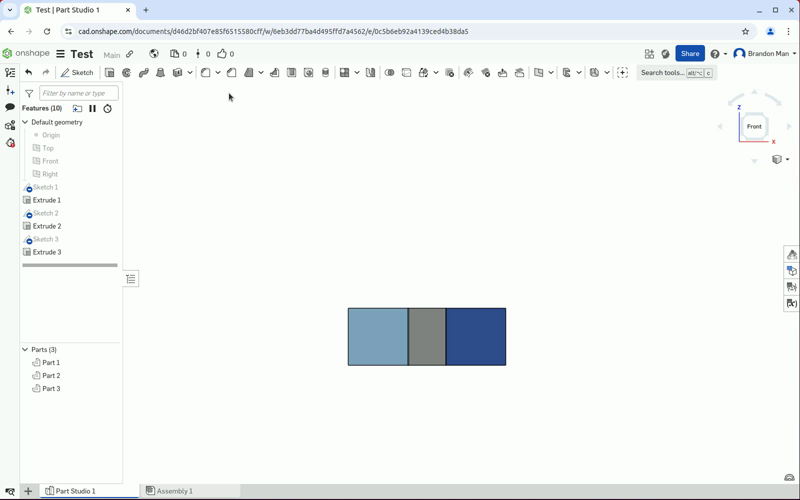
mouse_move(541, 75)
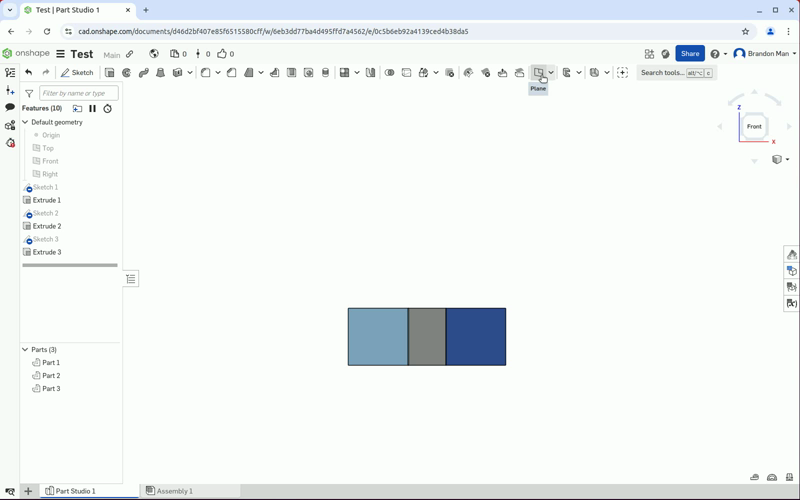
click(541, 75)
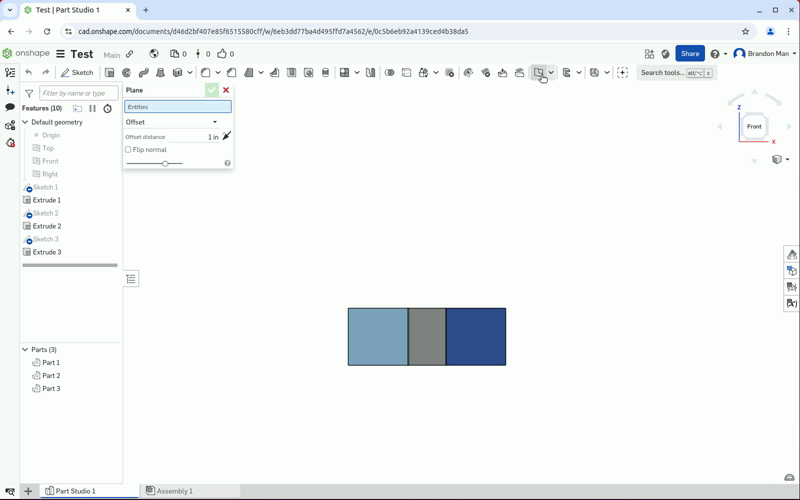
mouse_move(73, 163)
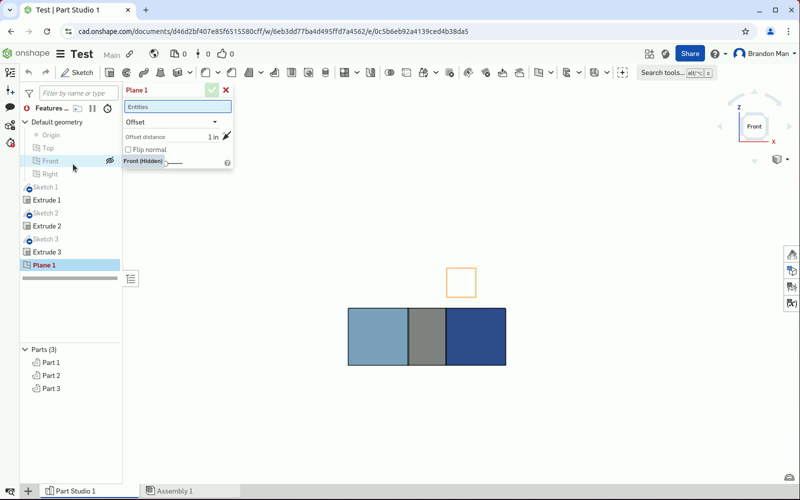
click(73, 163)
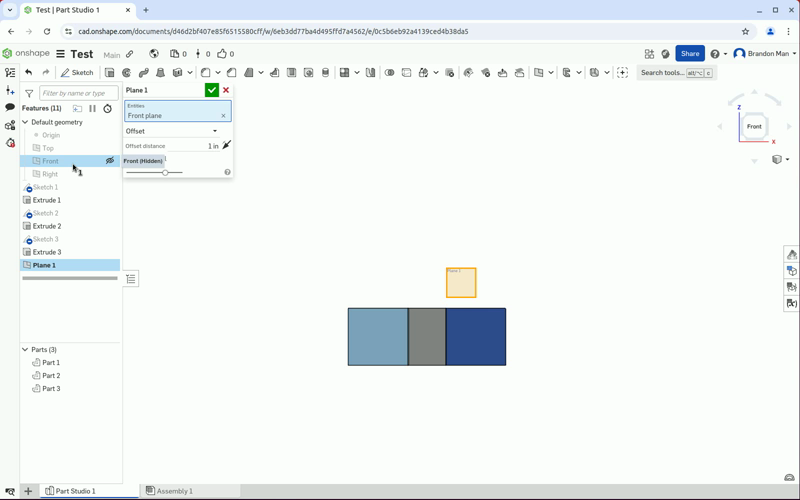
key(tab, 2)
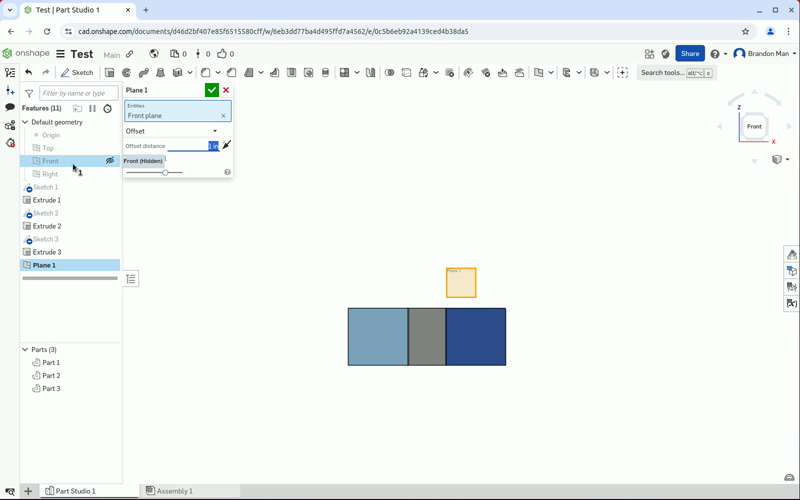
text(23.108)
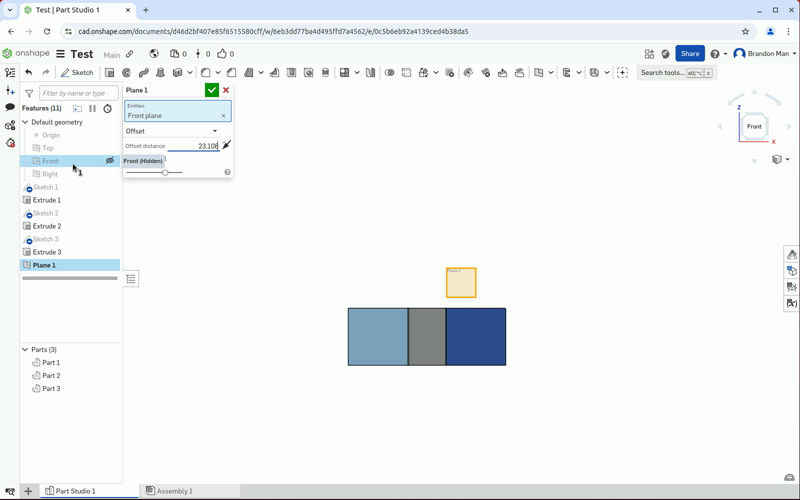
key(enter, 2)
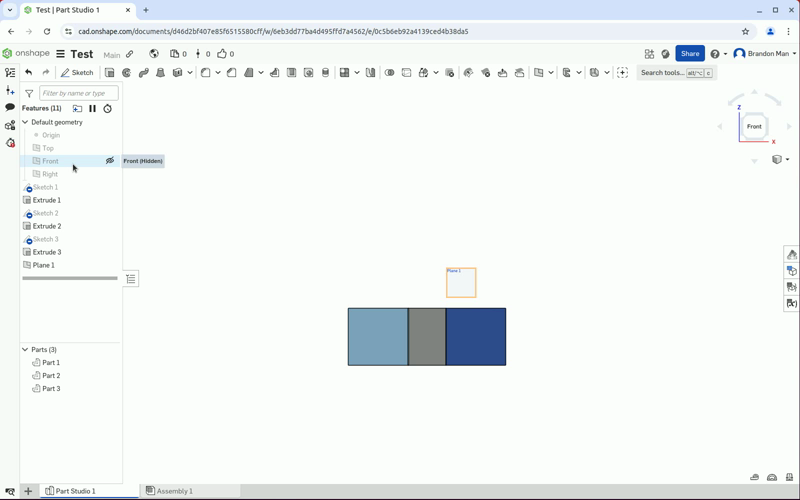
key(shift+s)
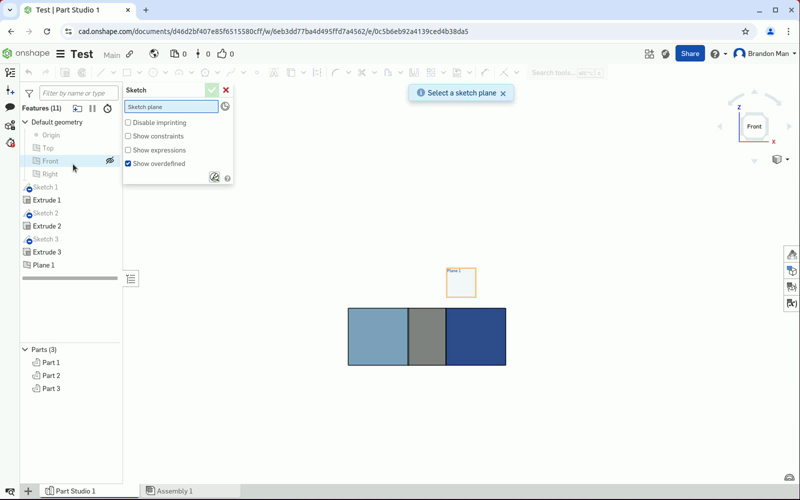
mouse_move(73, 267)
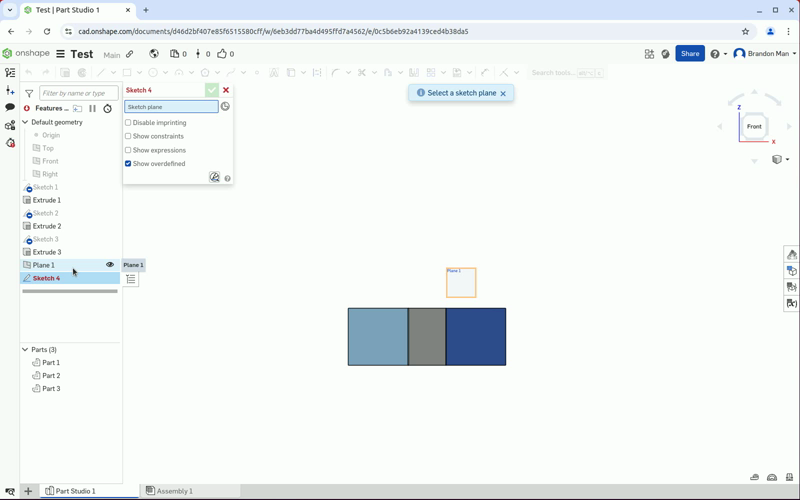
click(73, 267)
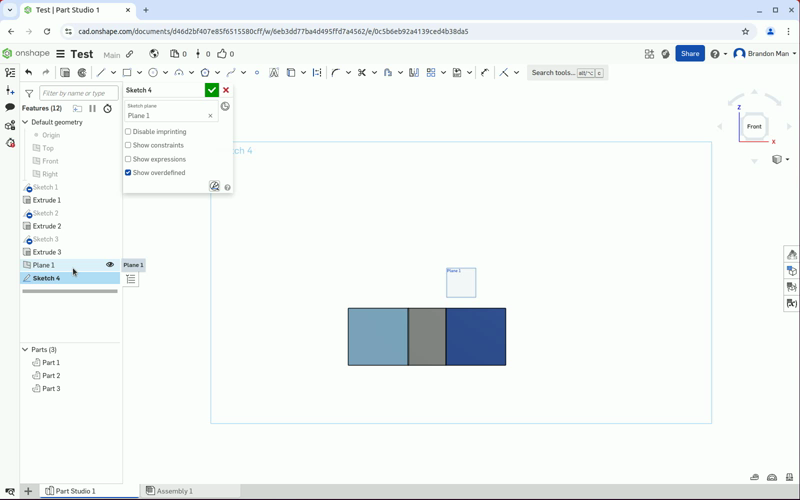
mouse_move(73, 352)
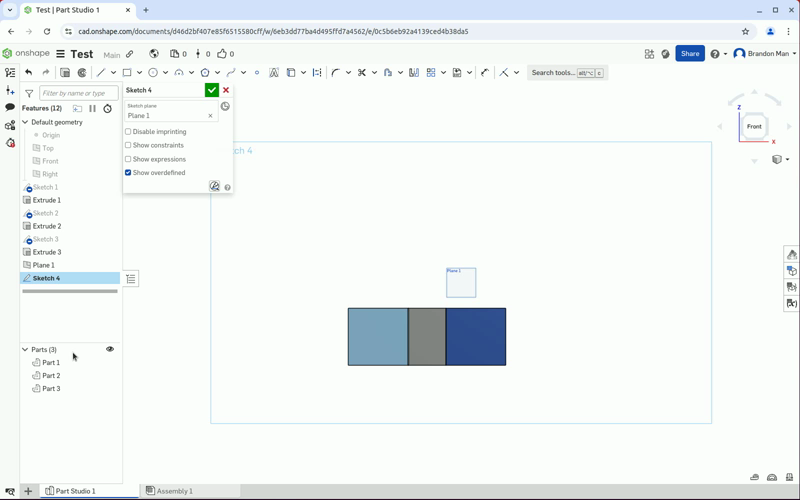
key(y)
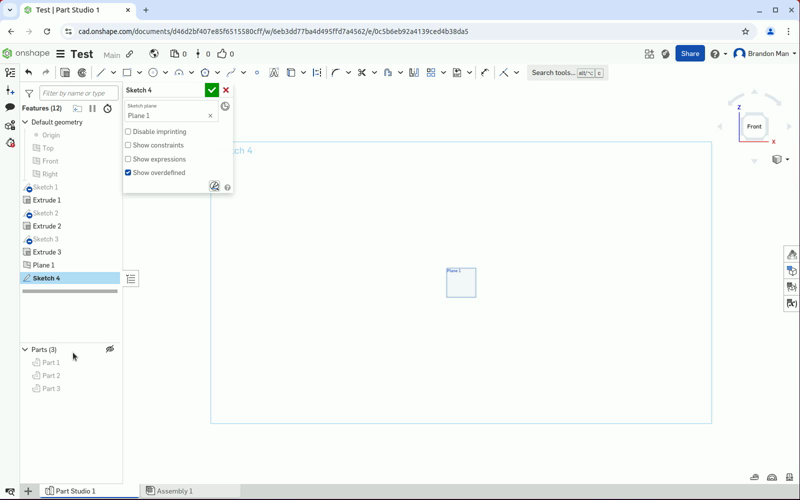
key(l)
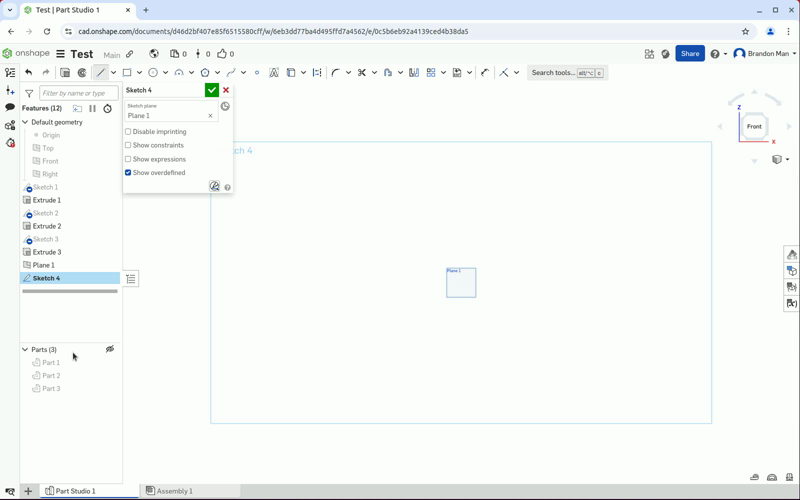
key_down(shift)
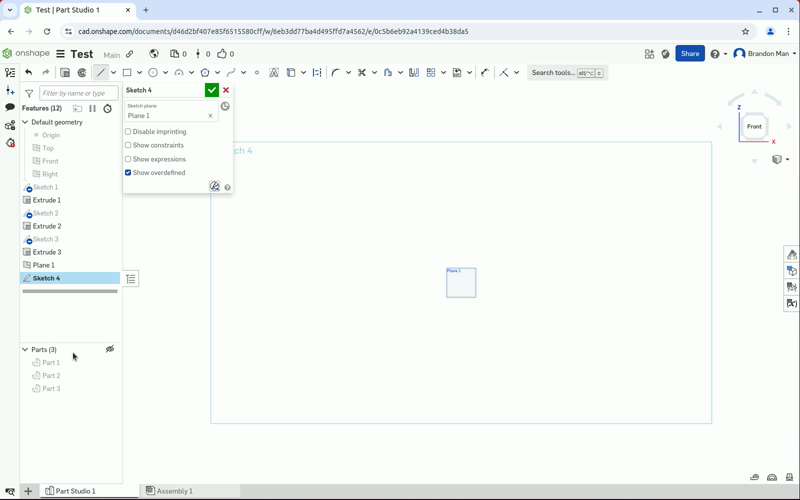
mouse_move(409, 365)
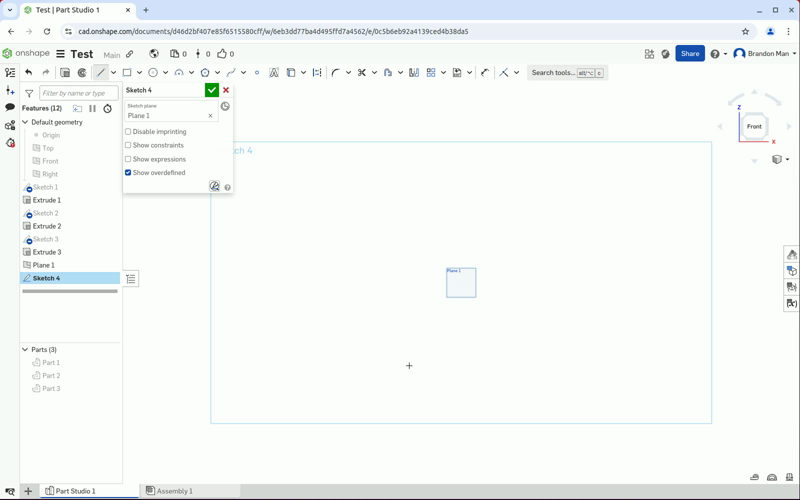
click(409, 365)
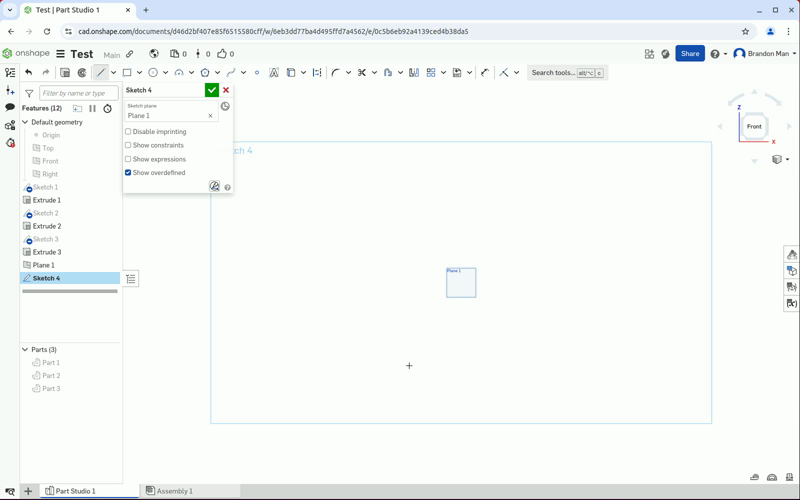
key_up(shift)
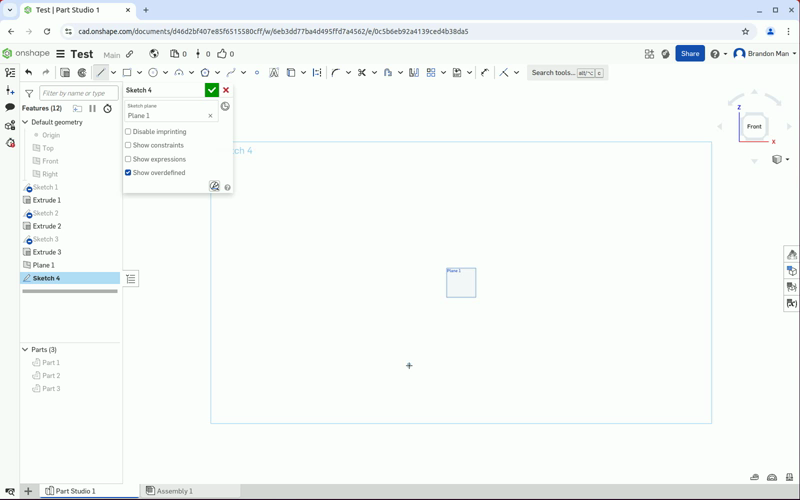
key_down(shift)
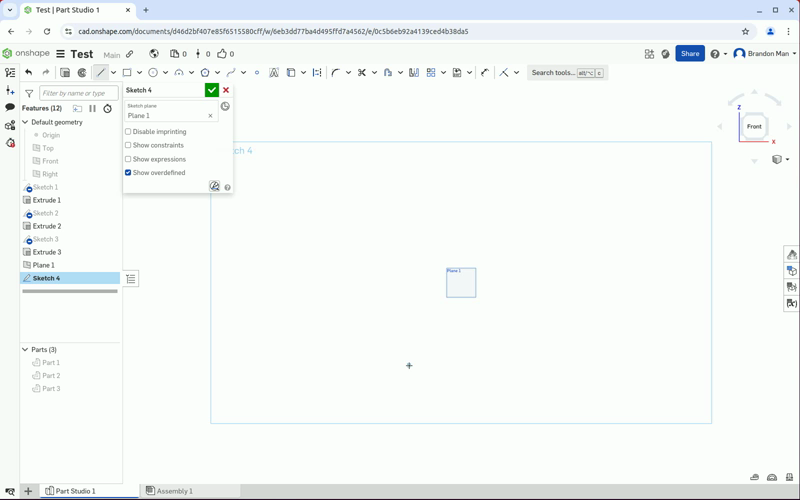
mouse_move(439, 365)
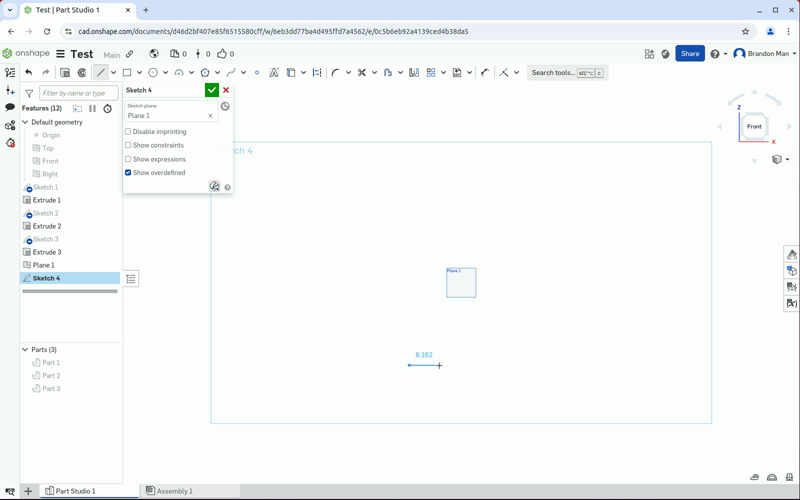
mouse_move(441, 365)
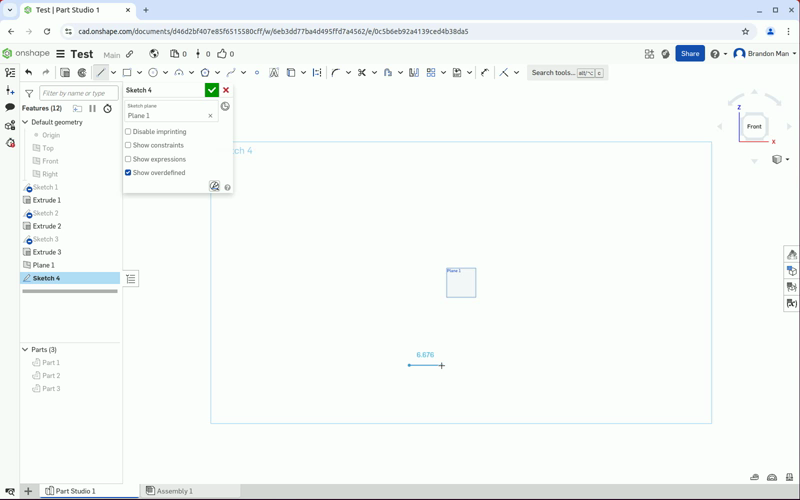
click(441, 365)
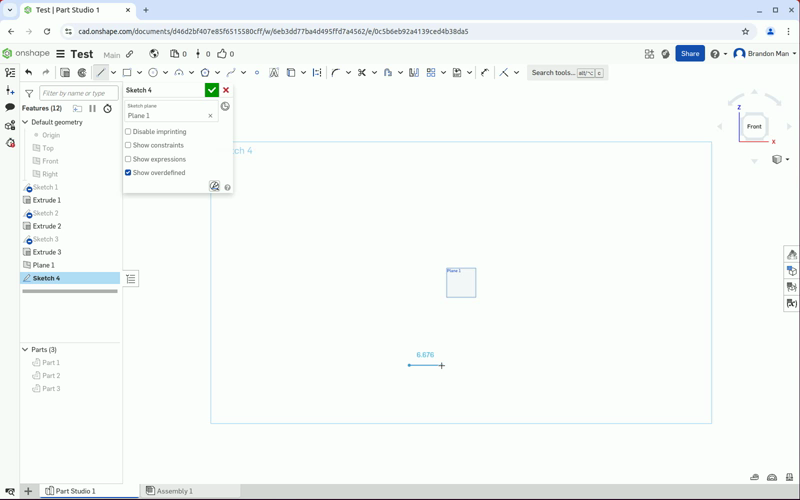
key_up(shift)
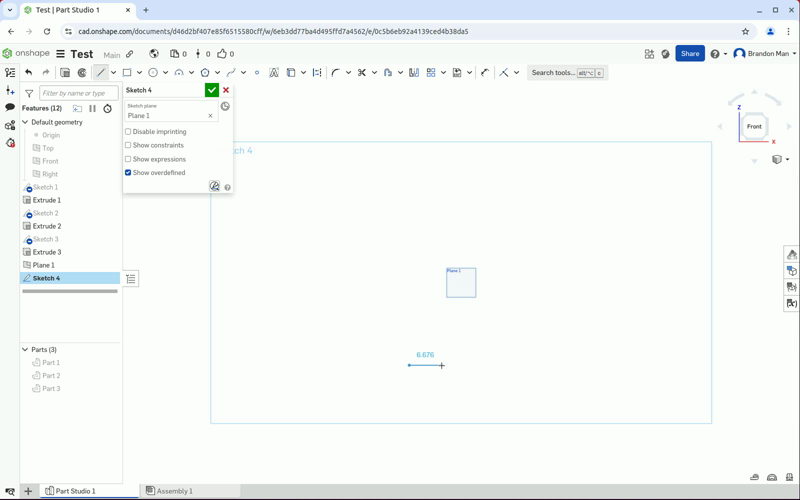
key_down(shift)
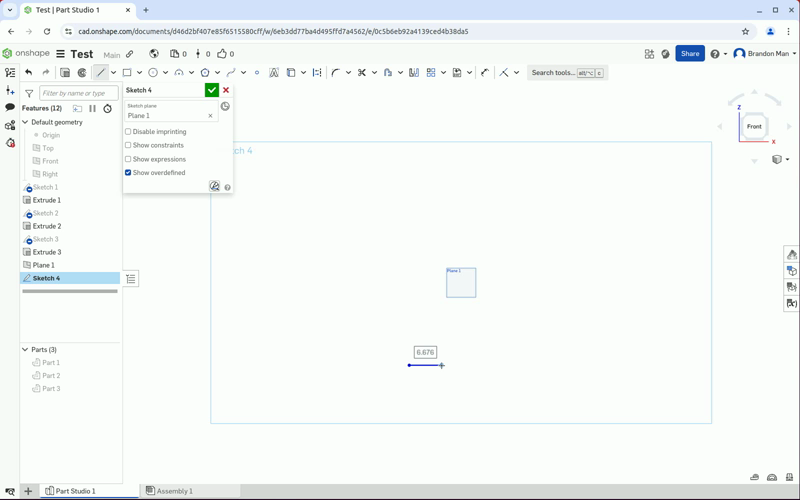
mouse_move(471, 365)
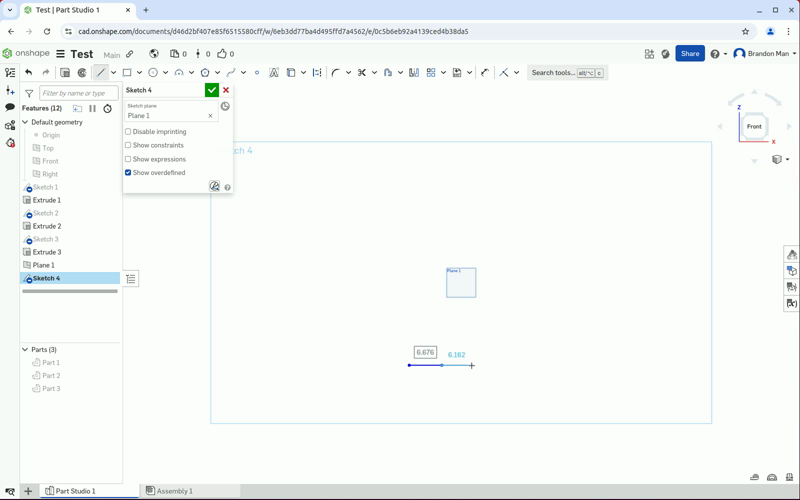
mouse_move(441, 308)
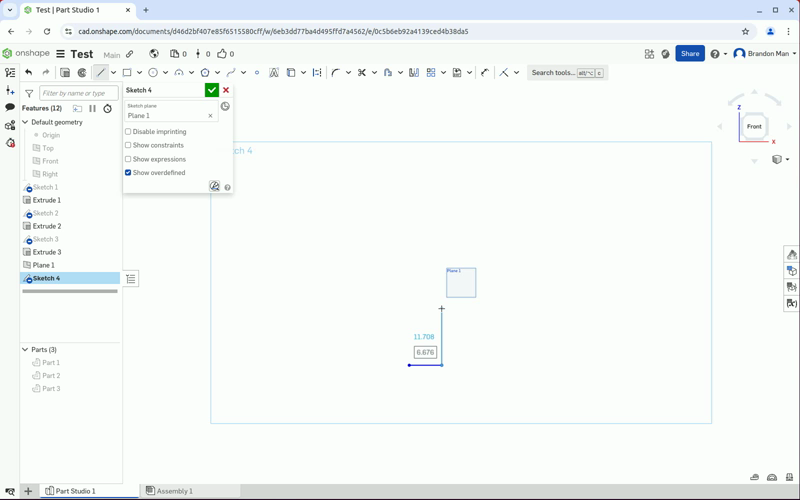
click(441, 308)
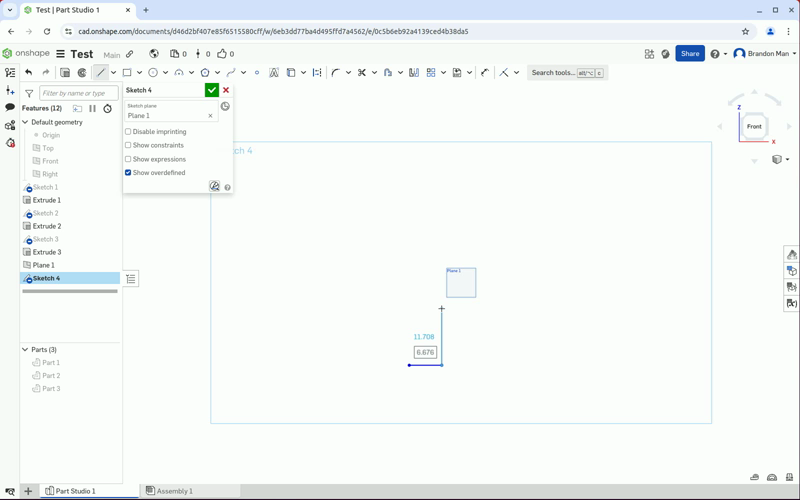
key_up(shift)
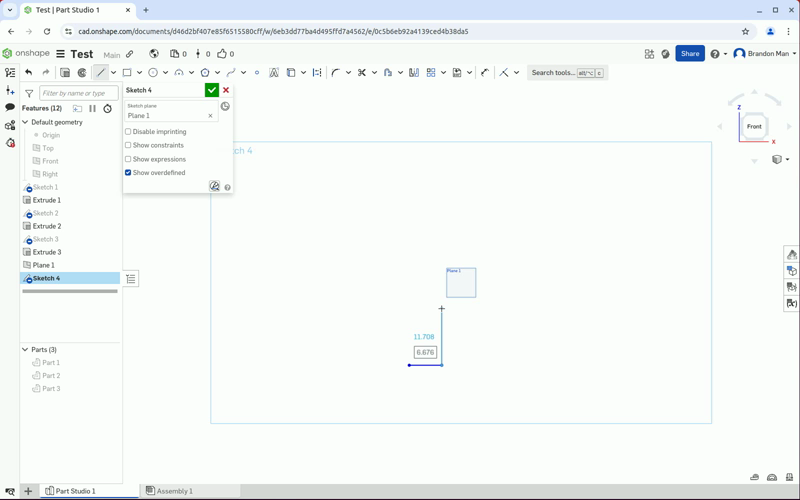
key_down(shift)
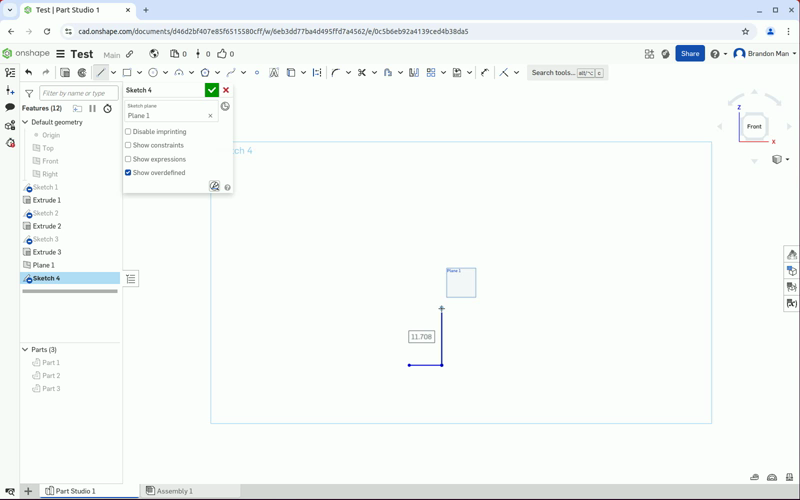
mouse_move(471, 308)
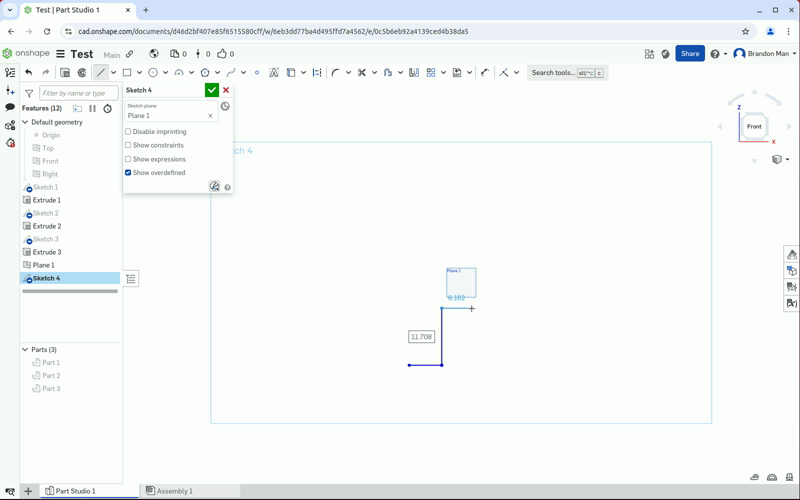
mouse_move(409, 308)
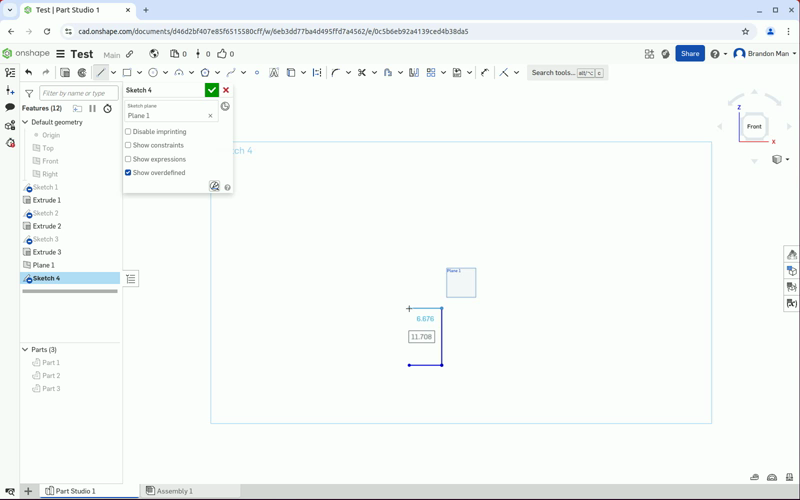
click(409, 308)
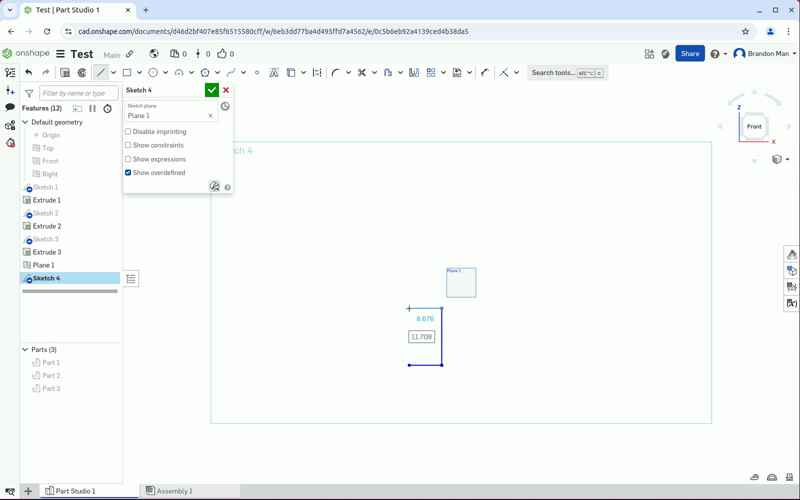
key_up(shift)
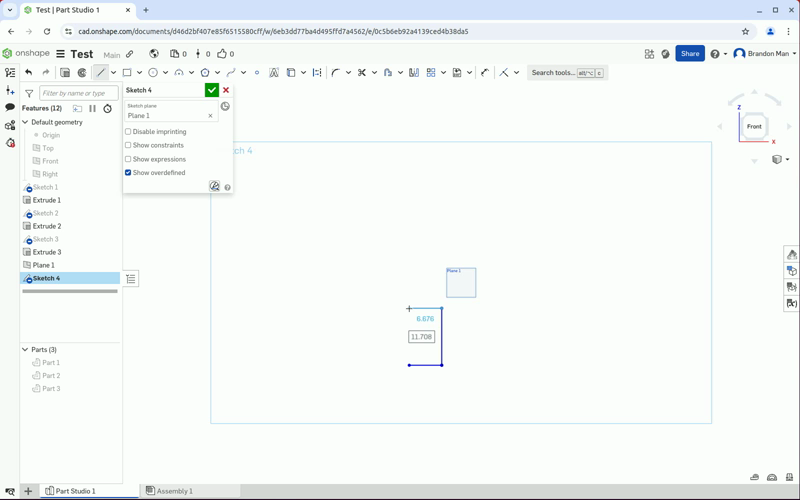
mouse_move(439, 308)
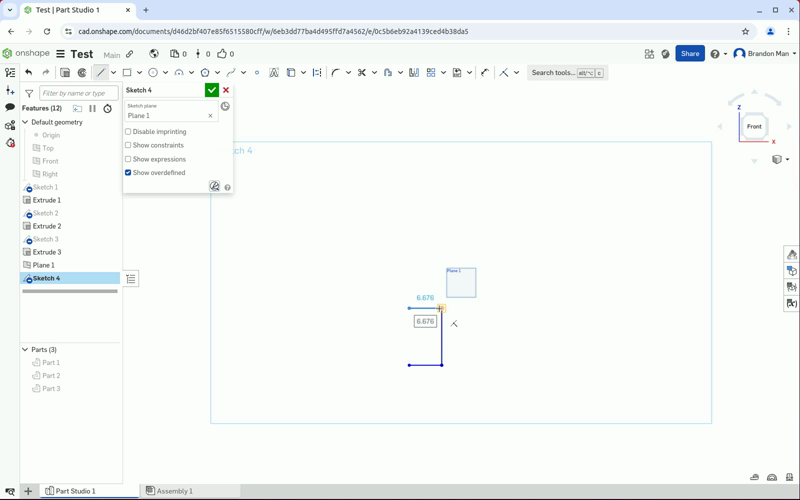
key_down(shift)
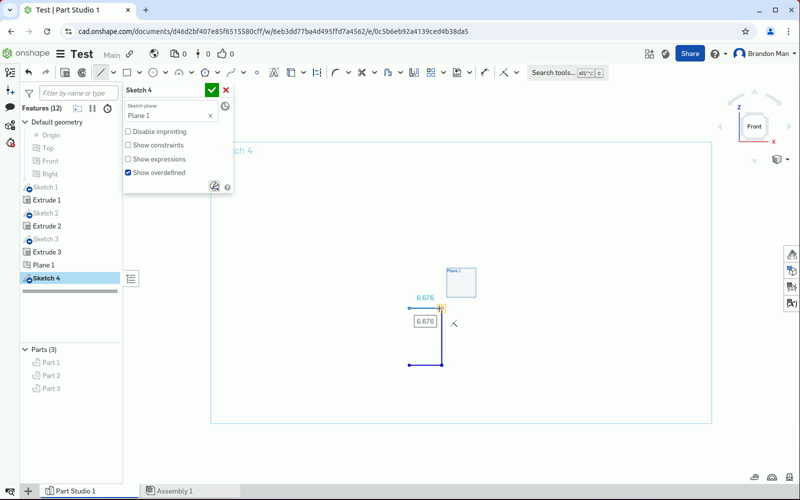
mouse_move(409, 365)
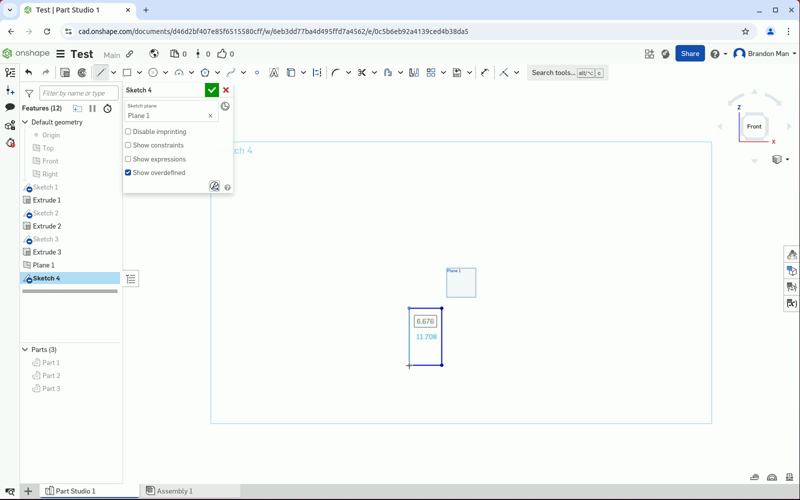
key_up(shift)
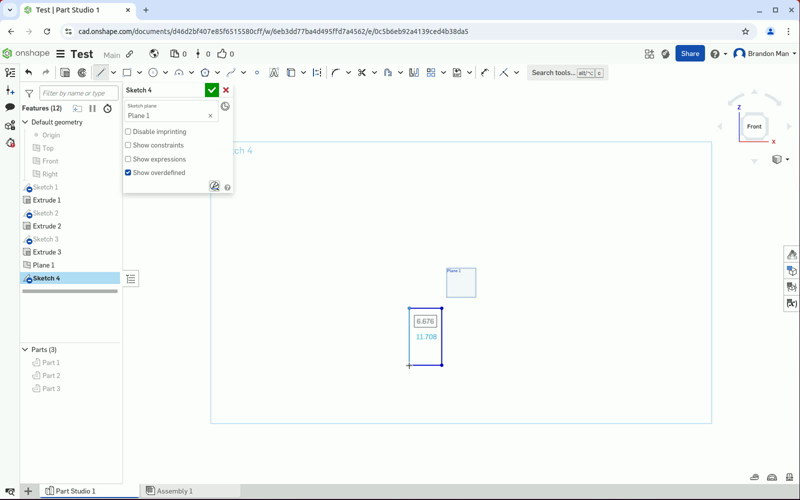
click(409, 365)
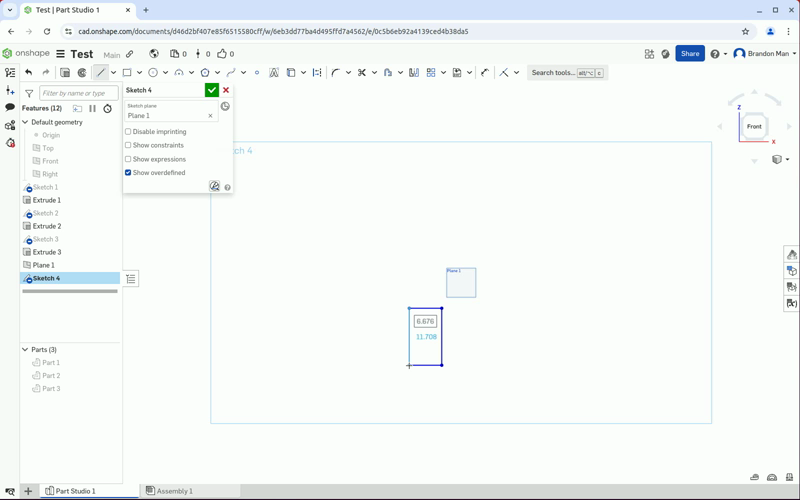
key(esc)
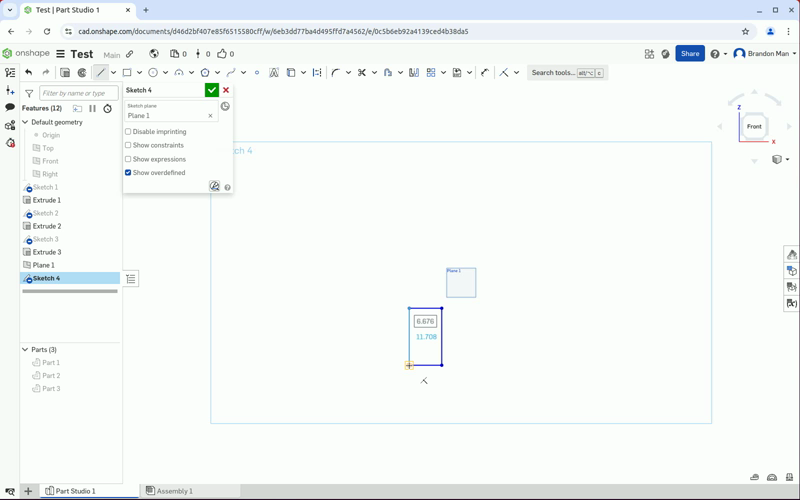
mouse_move(414, 346)
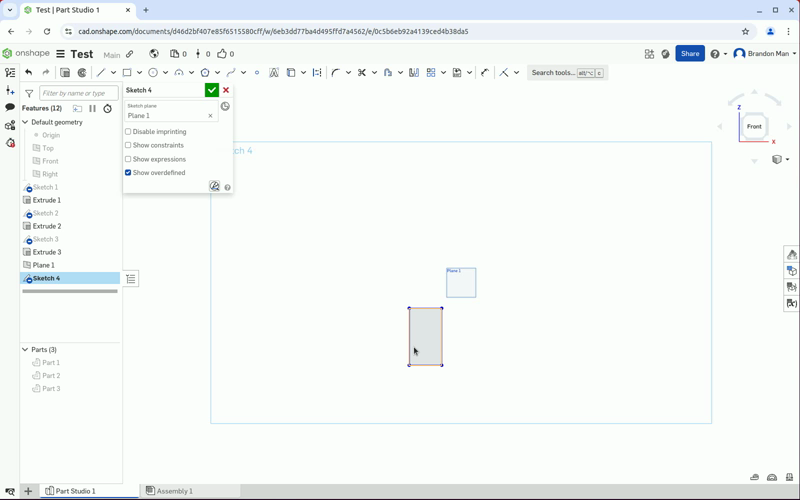
click(414, 346)
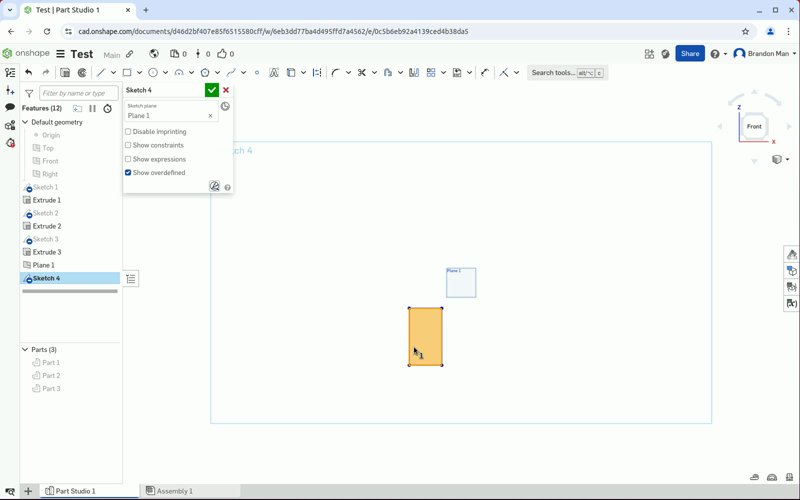
mouse_move(73, 352)
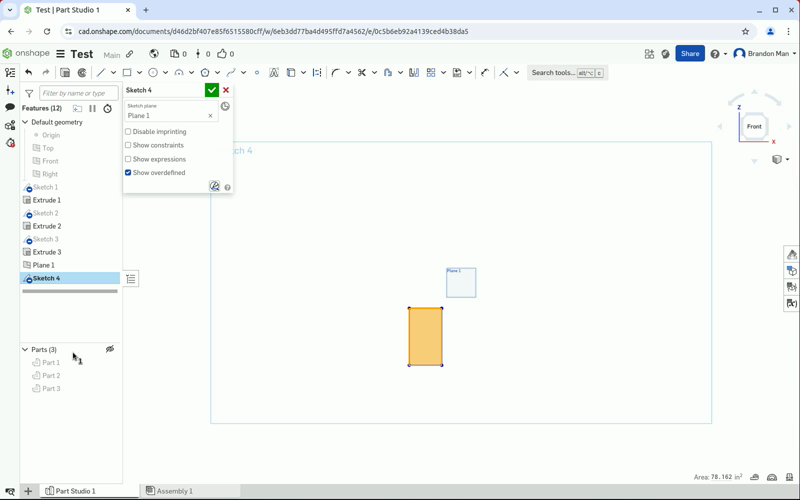
key(shift+y)
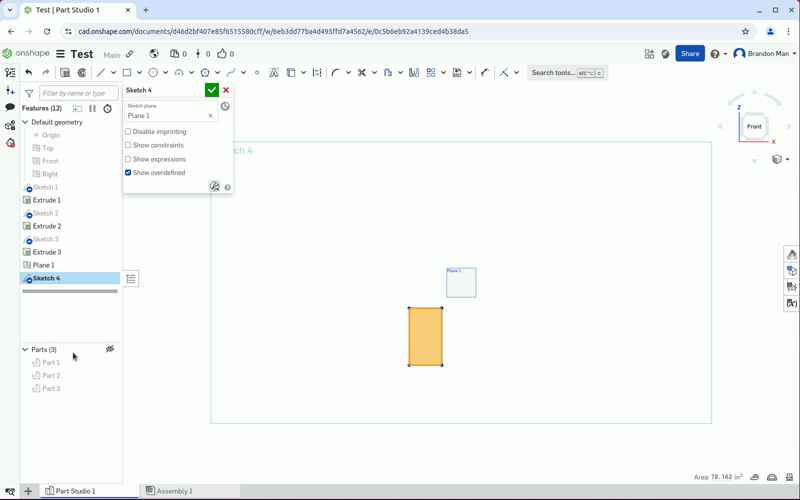
key(shift+e)
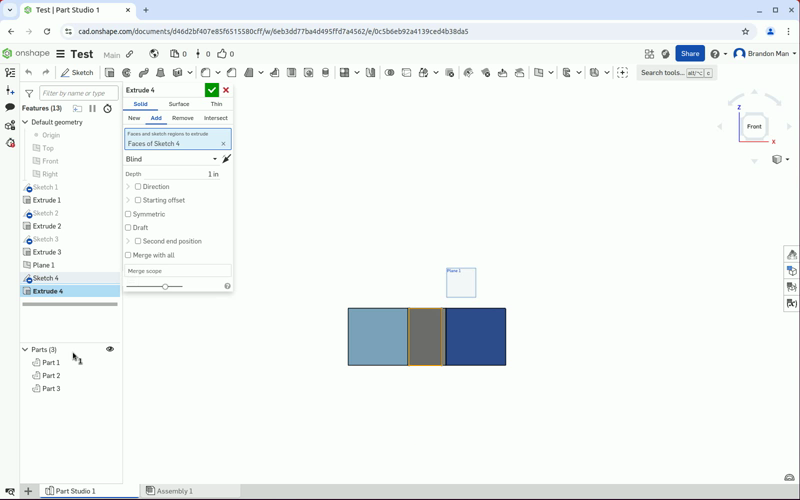
mouse_move(143, 106)
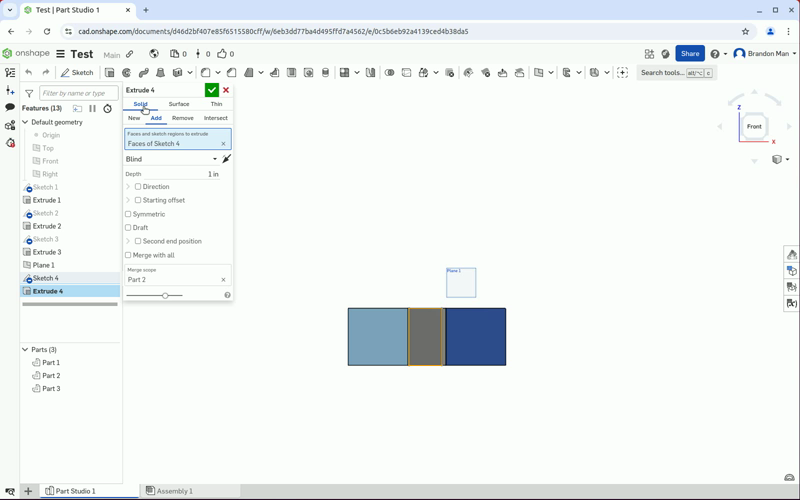
click(143, 106)
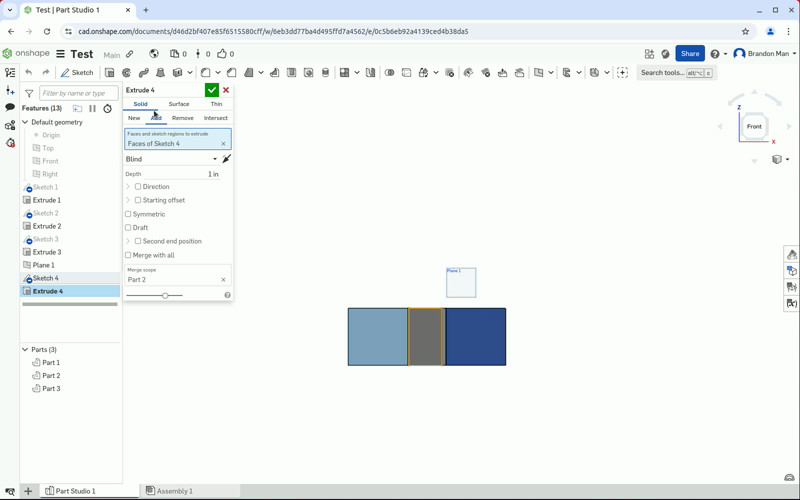
mouse_move(186, 120)
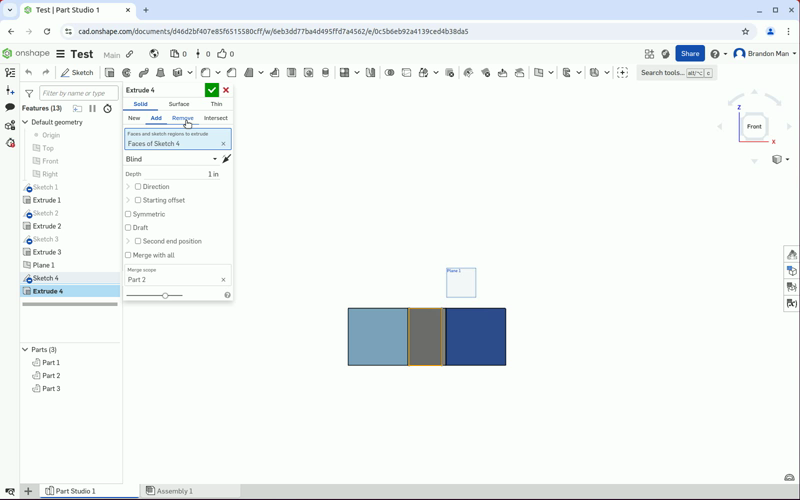
click(186, 120)
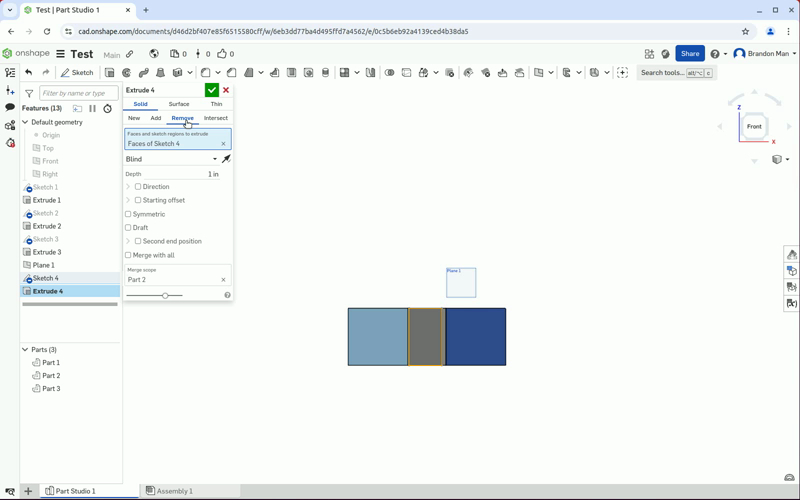
key(tab, 4)
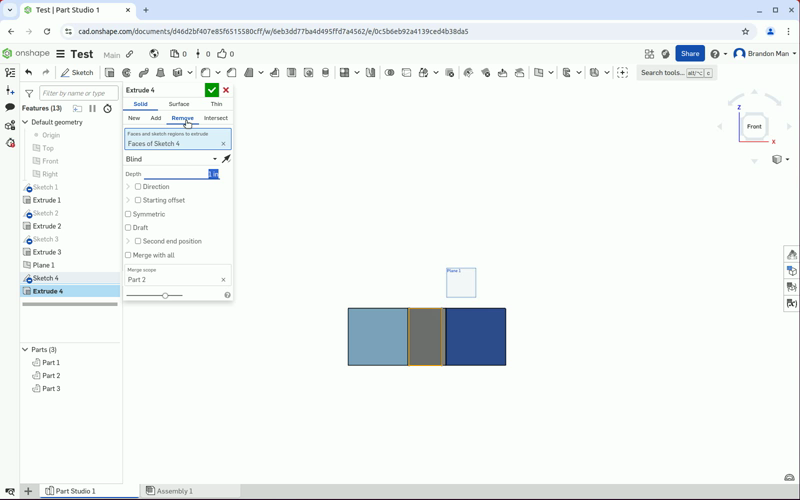
text(7.703)
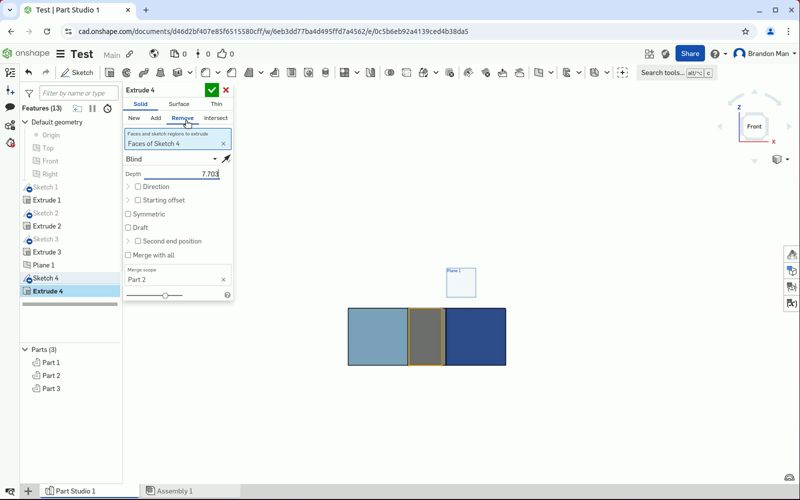
key(tab, 6)
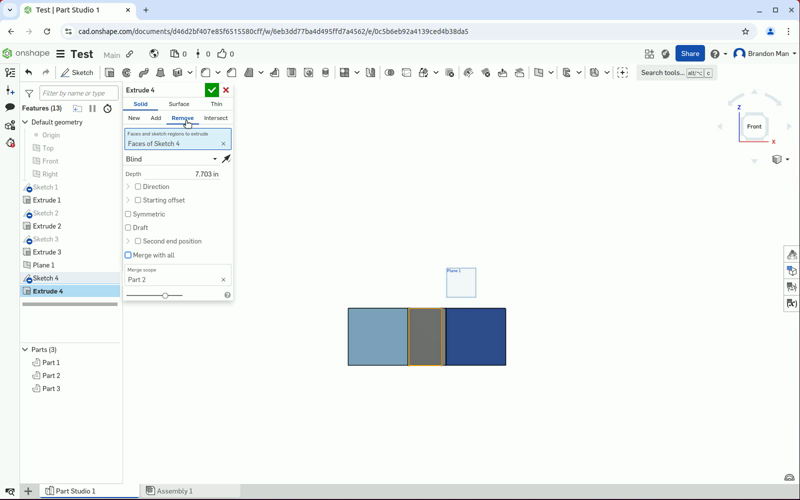
key(space)
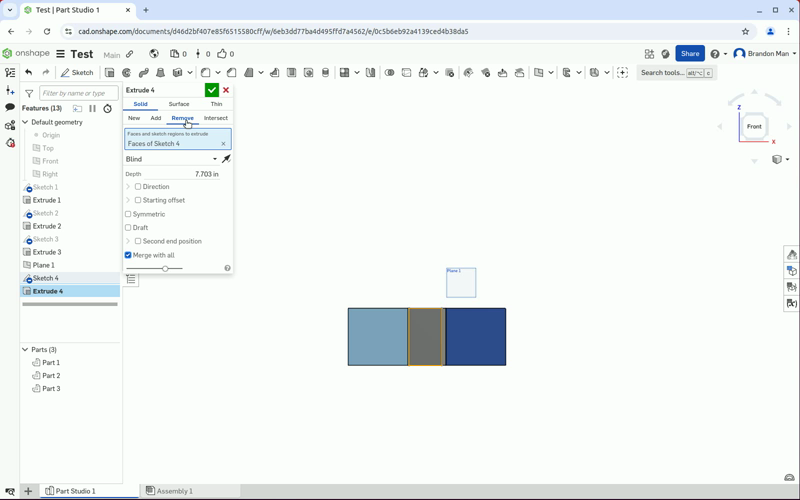
key(enter)
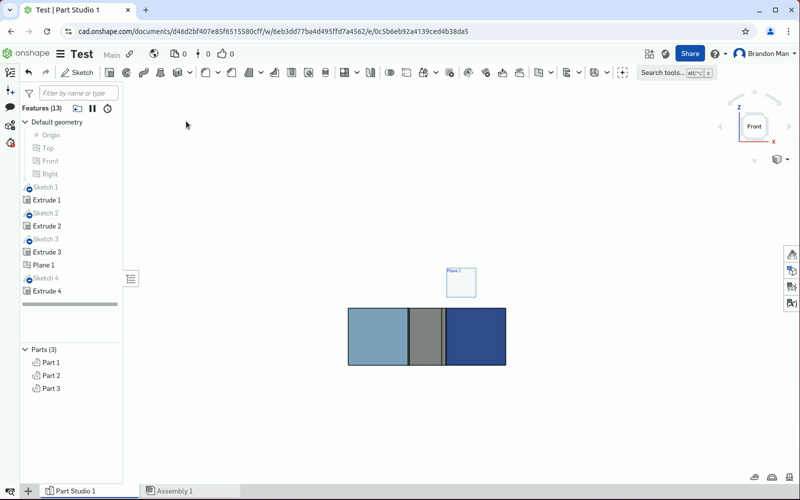
key(shift+h)
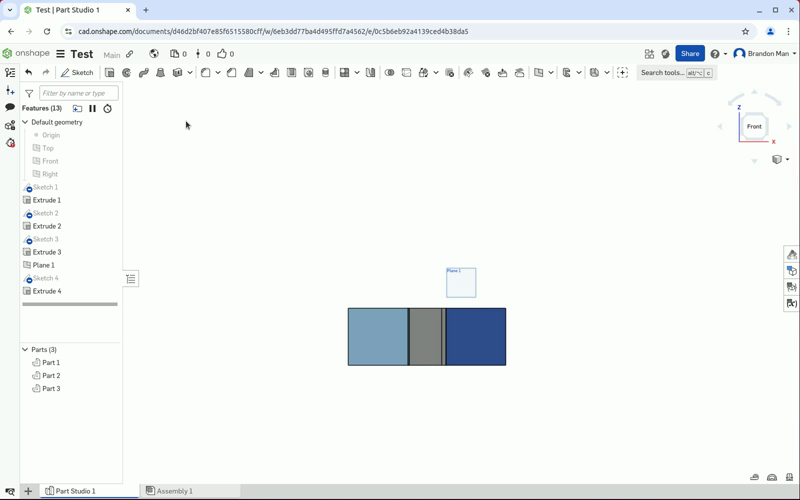
key(shift+h)
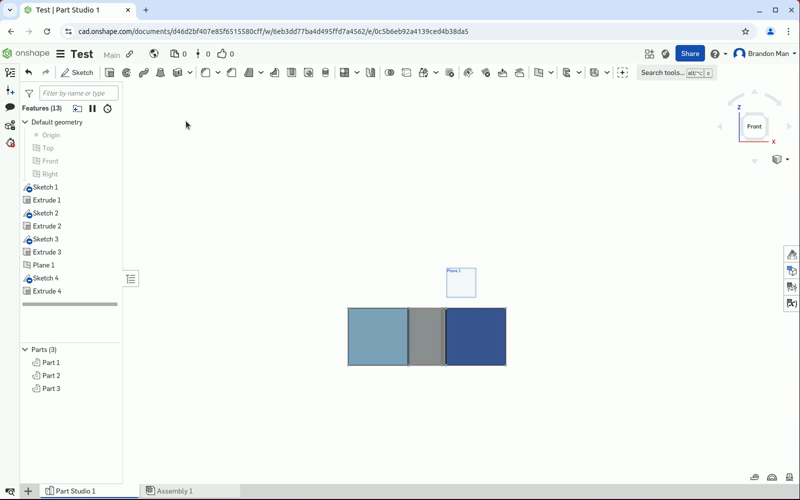
key(shift+7)
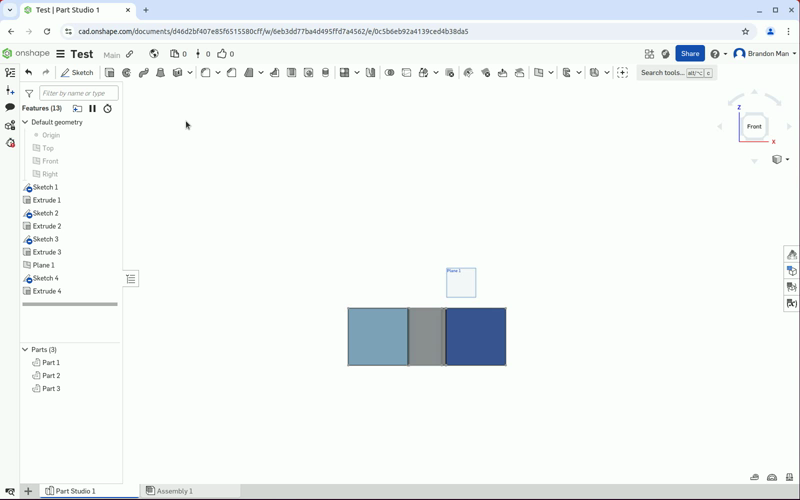
key(left, 2)
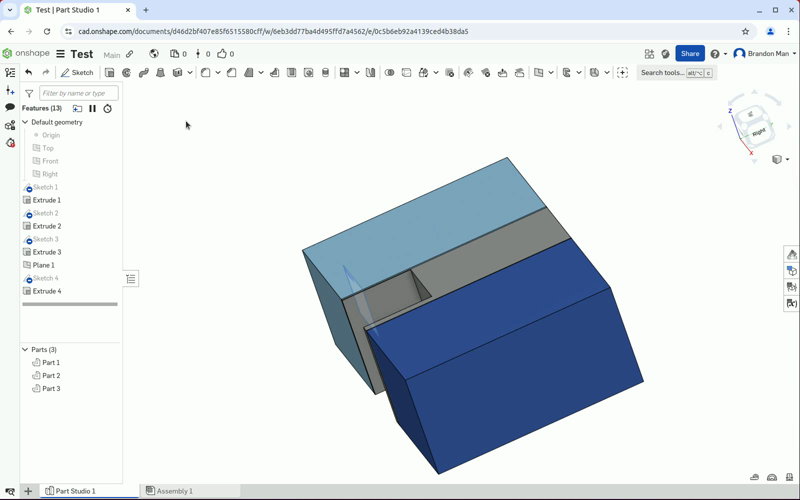
key(down, 2)
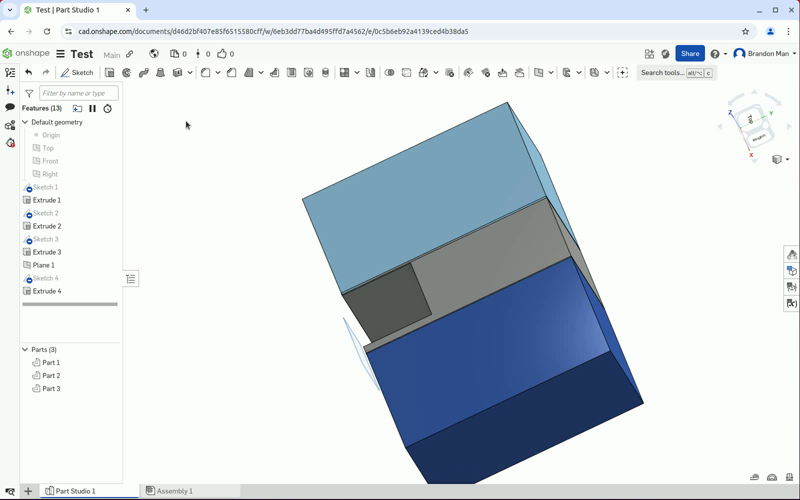
key(up, 2)
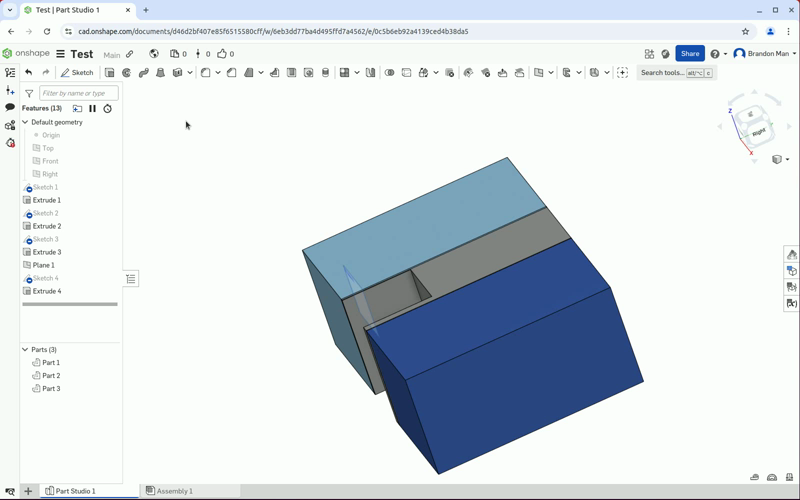
key(right, 2)
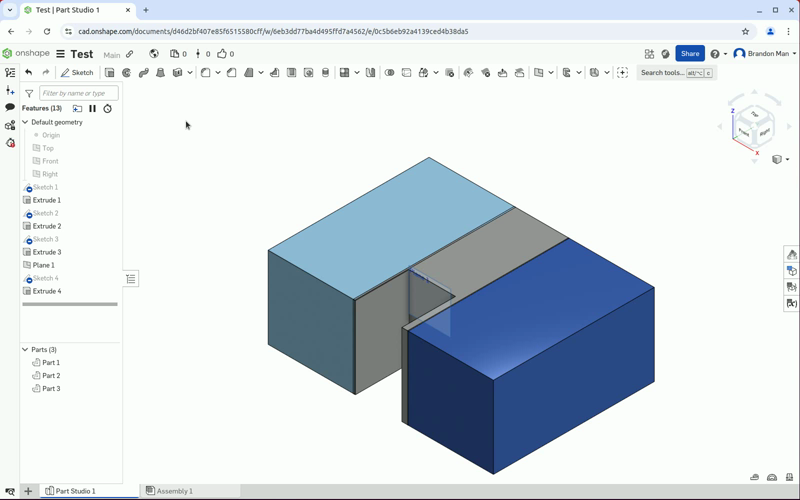
mouse_move(73, 189)
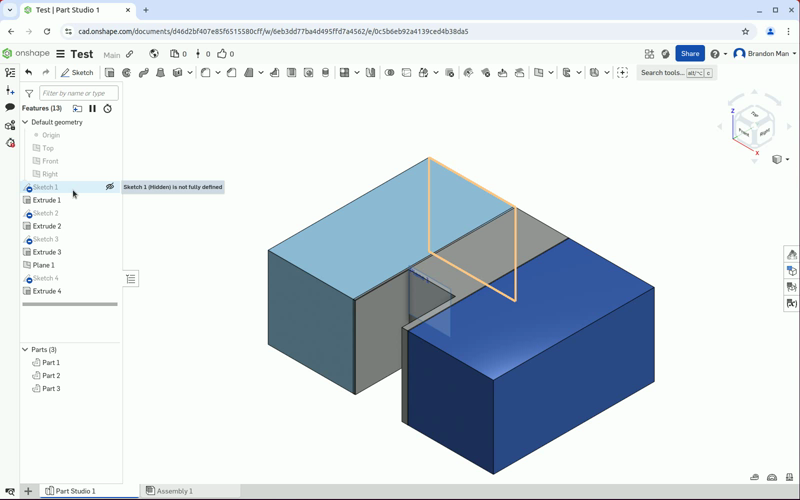
click(73, 189)